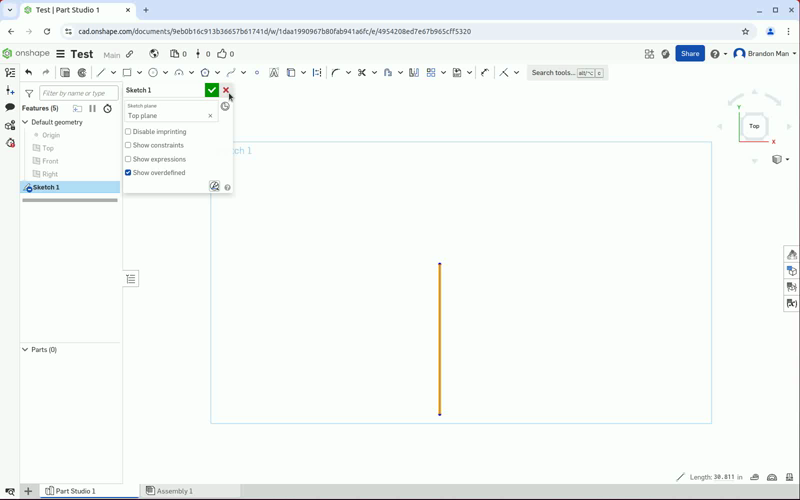
key(shift+h)
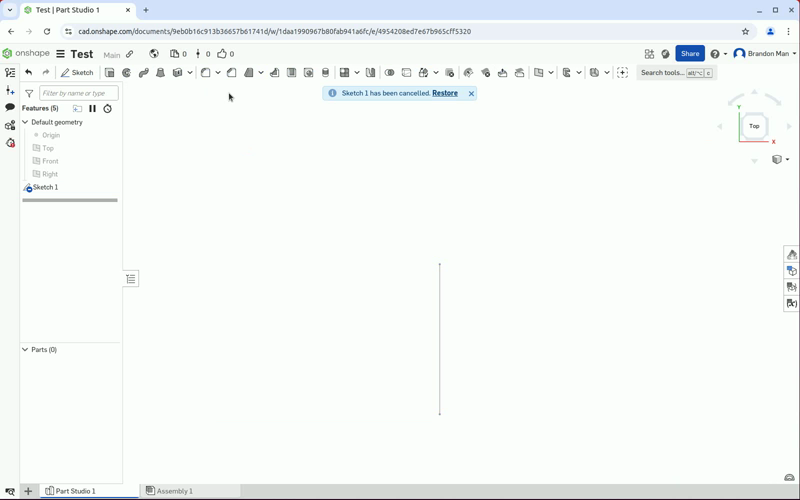
key(shift+s)
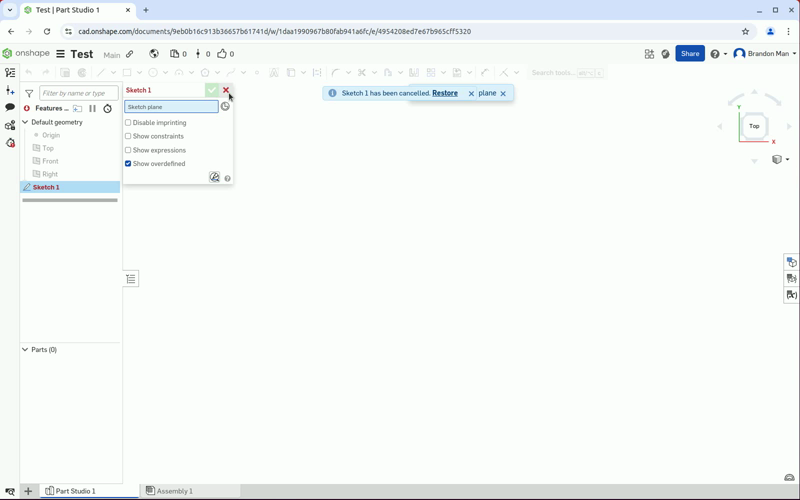
mouse_move(73, 150)
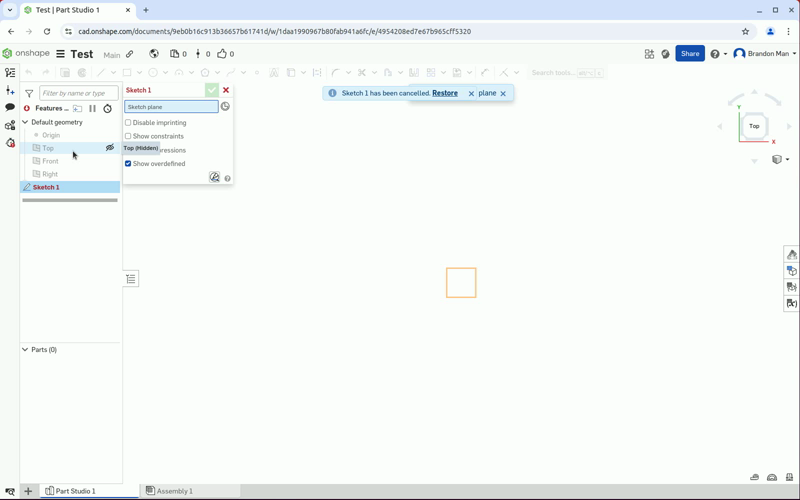
click(73, 150)
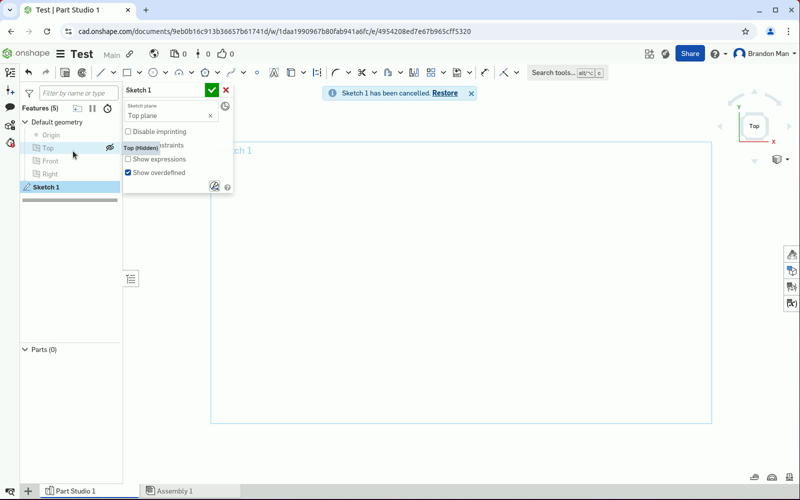
mouse_move(73, 352)
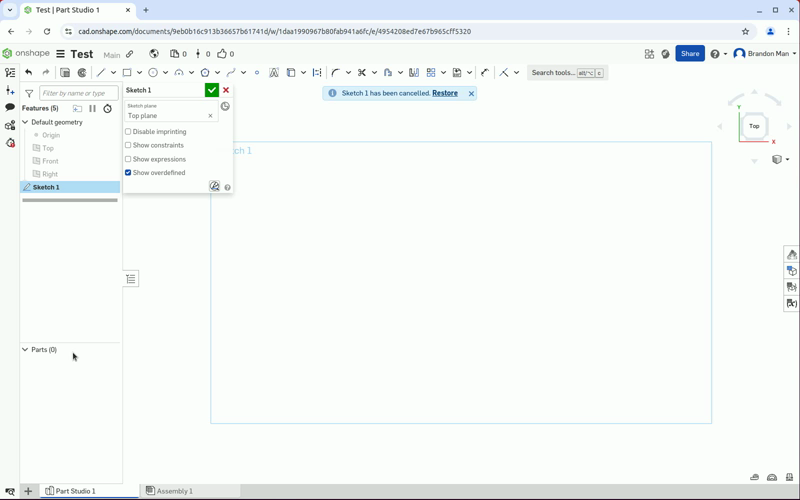
key(y)
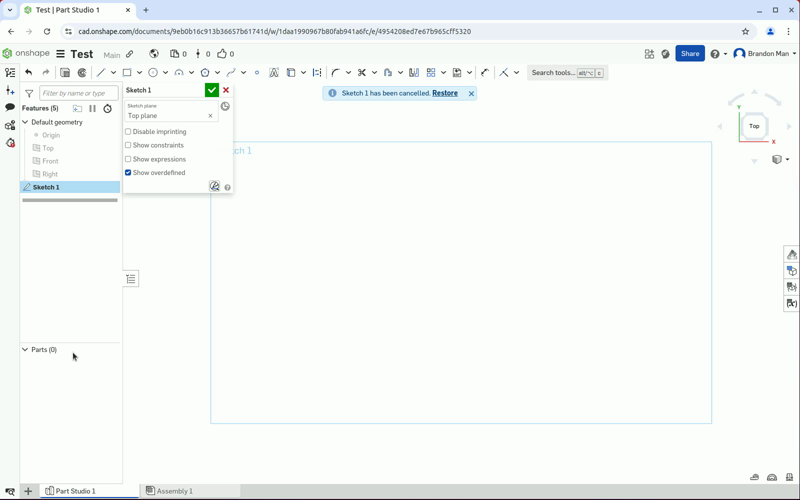
key(l)
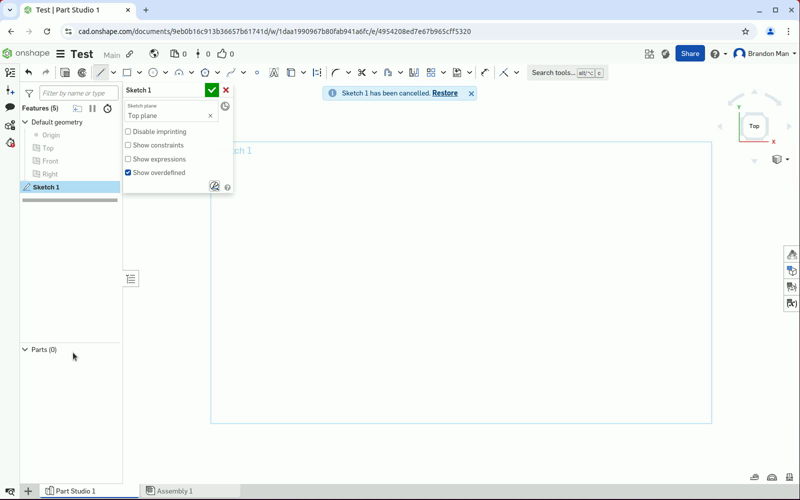
key_down(shift)
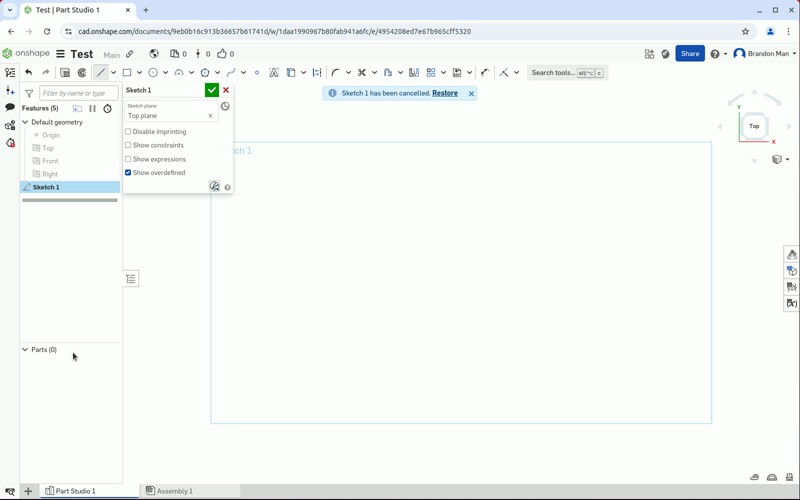
mouse_move(364, 284)
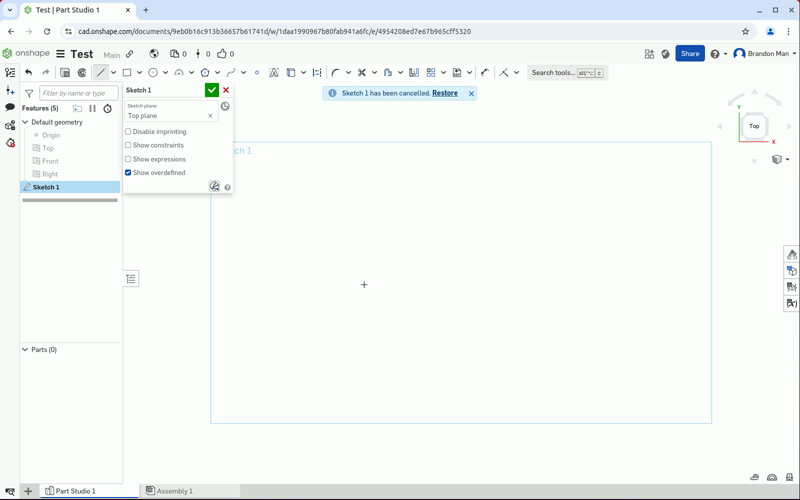
click(364, 284)
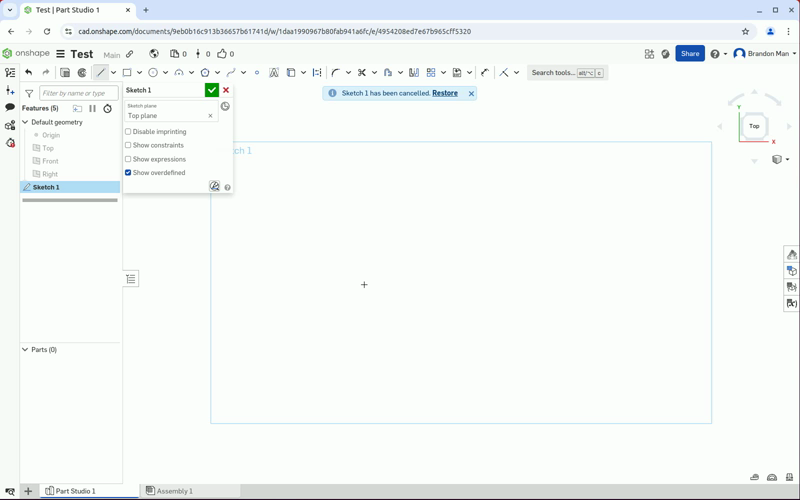
key_up(shift)
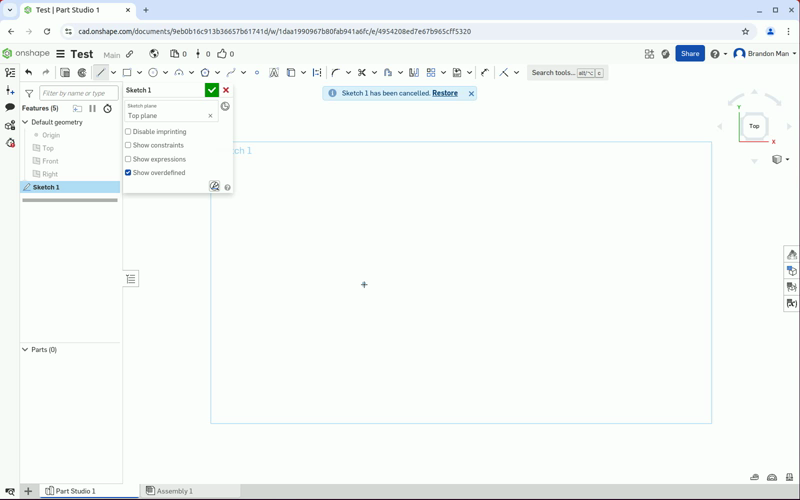
key_down(shift)
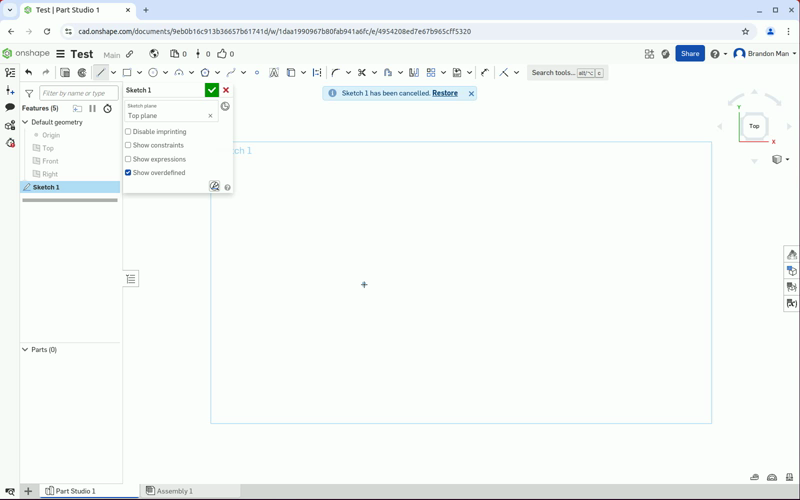
mouse_move(557, 284)
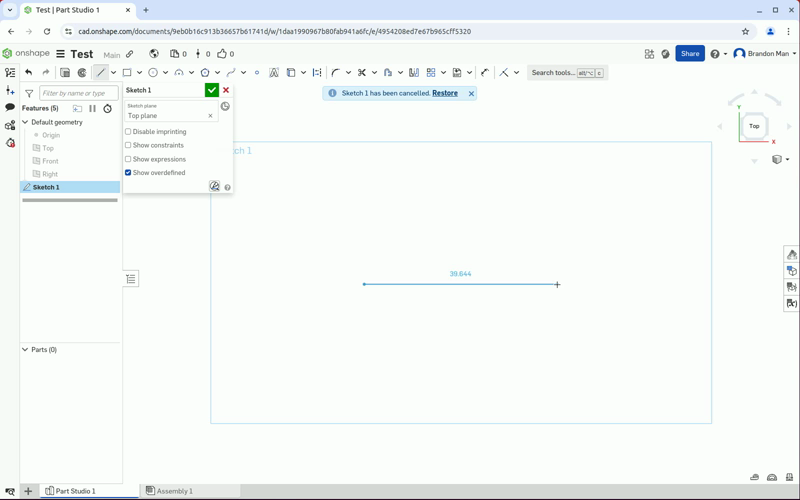
click(557, 284)
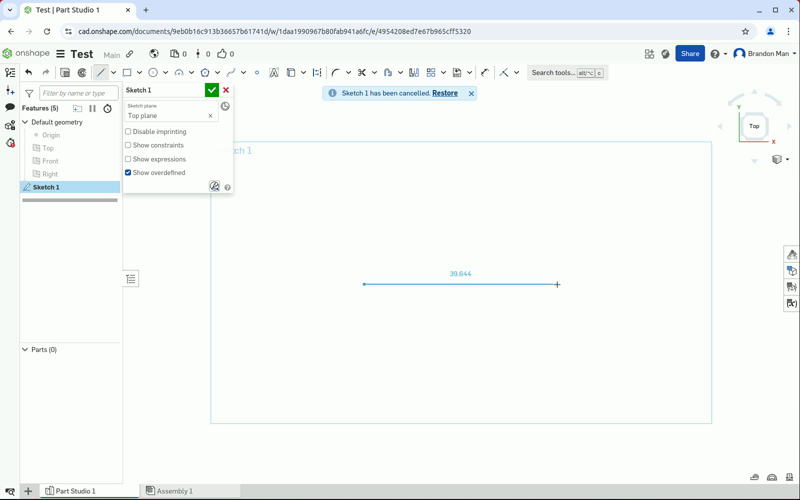
key_up(shift)
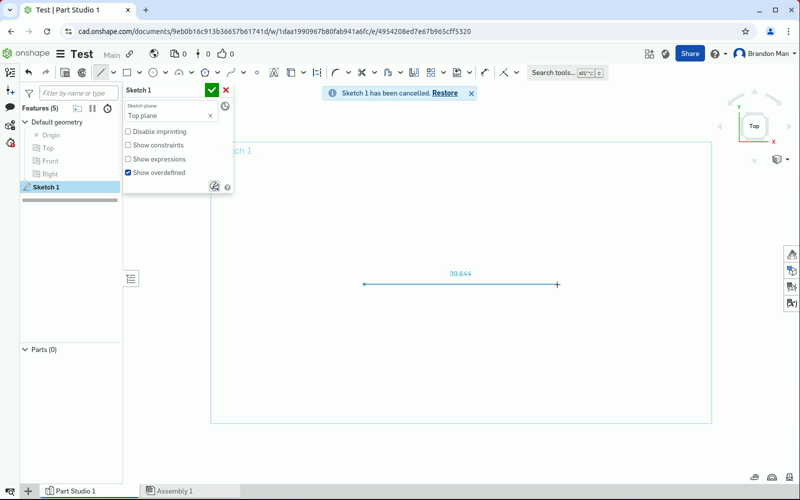
key_down(shift)
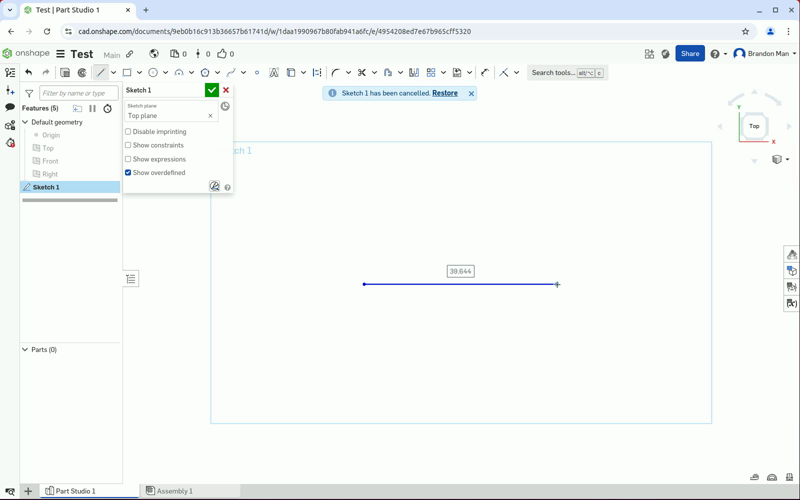
mouse_move(587, 284)
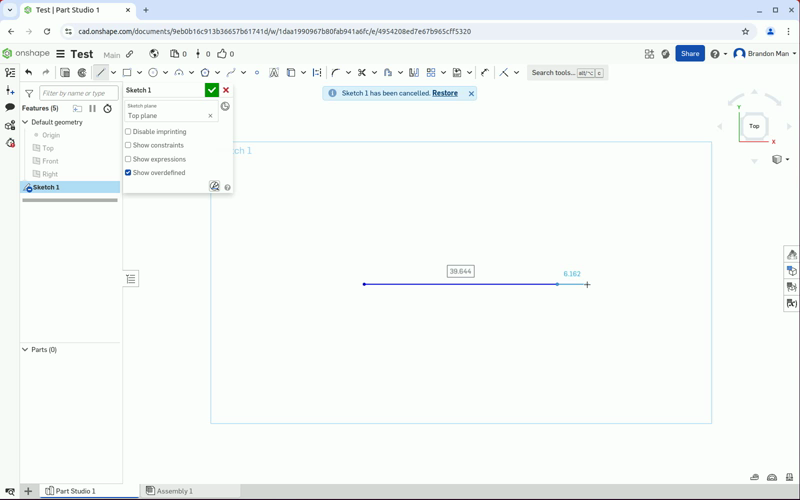
mouse_move(557, 282)
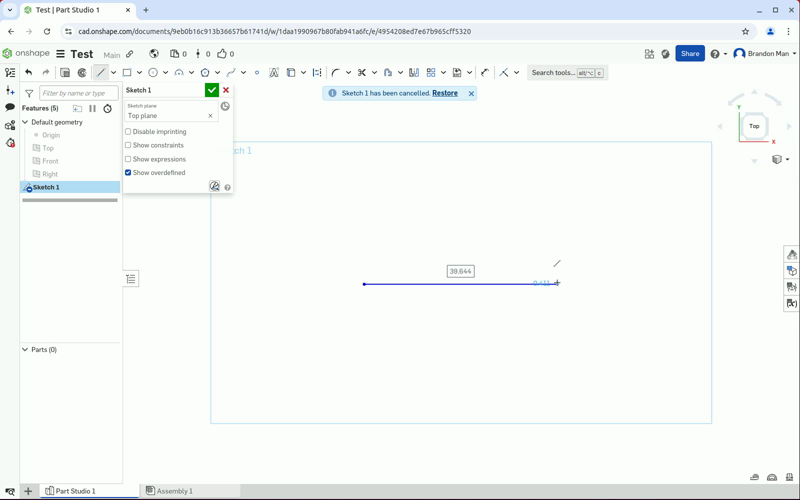
scroll(6)
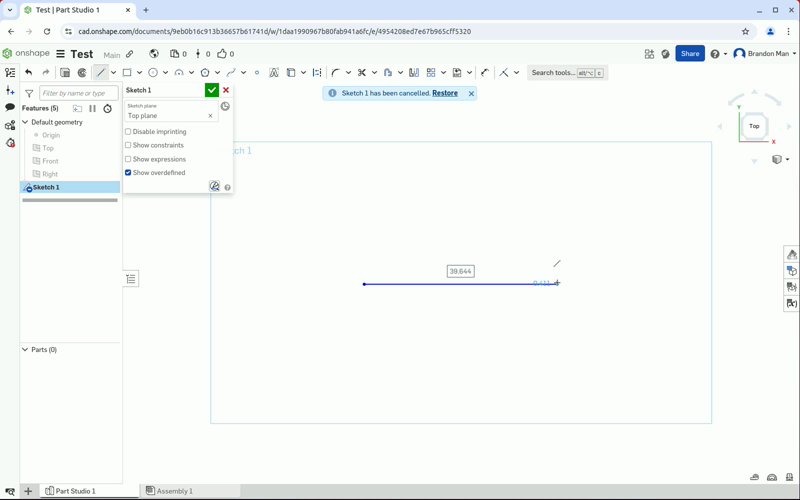
scroll(6)
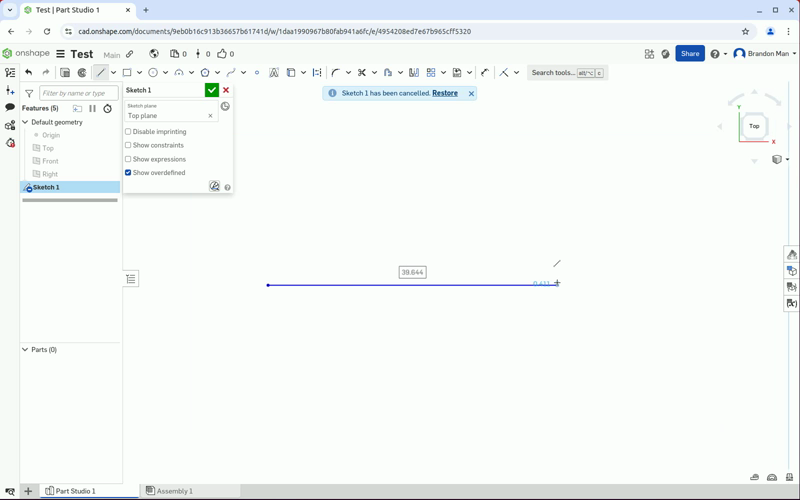
scroll(6)
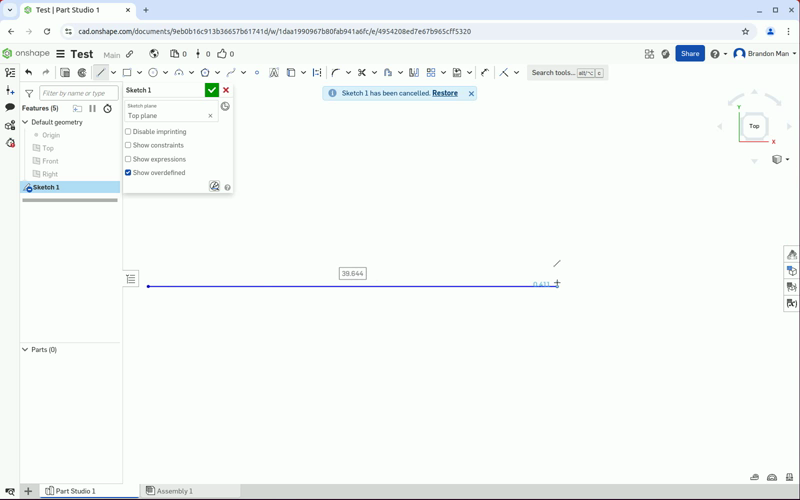
scroll(6)
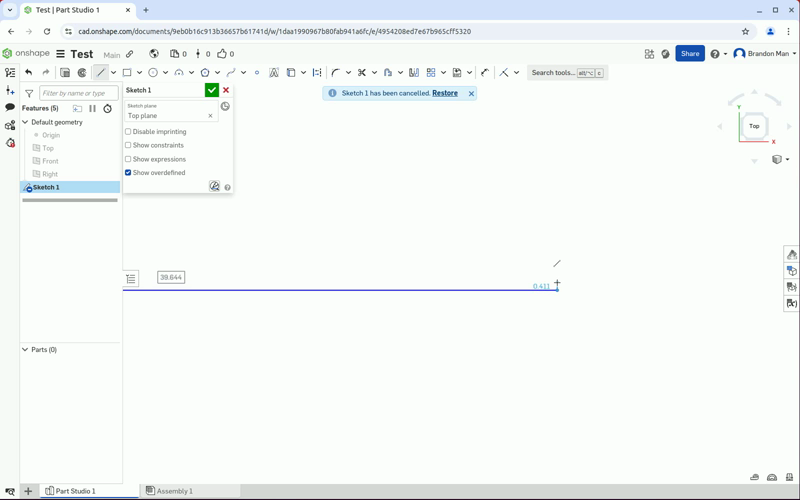
scroll(6)
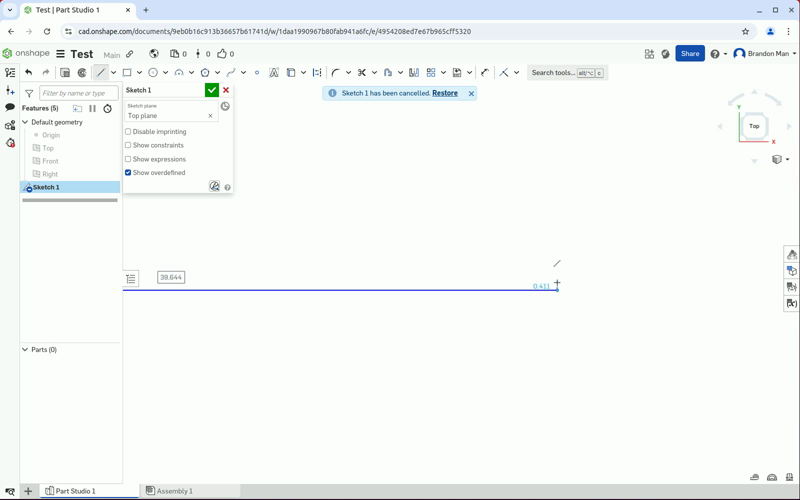
scroll(6)
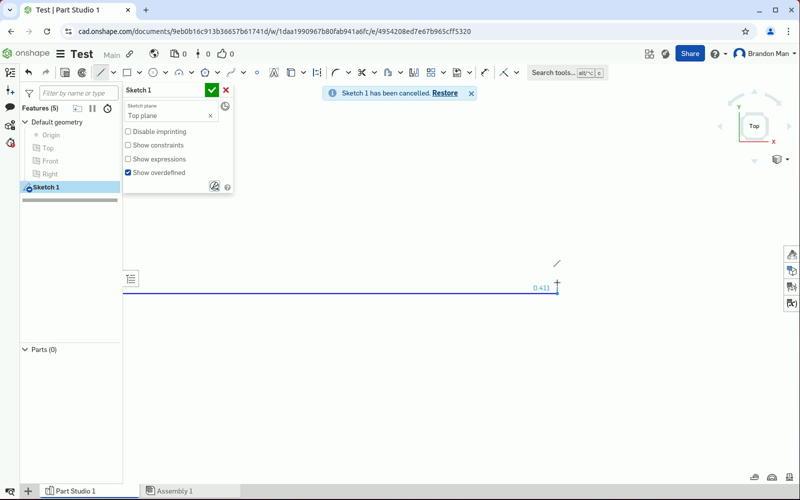
scroll(6)
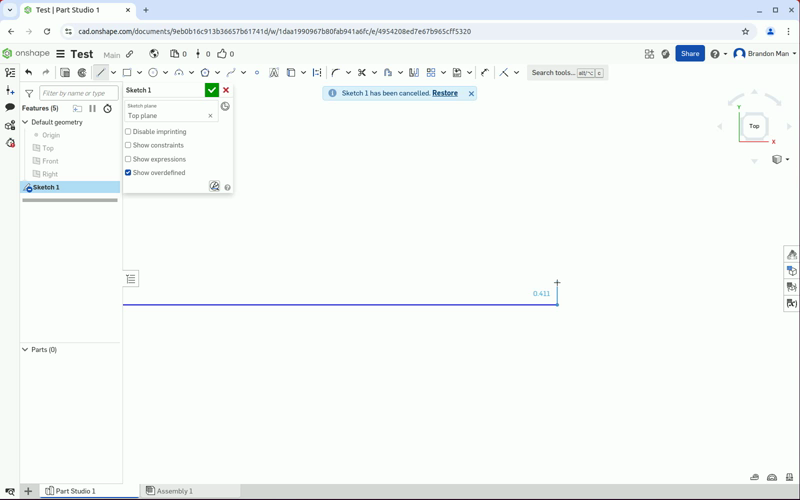
click(557, 282)
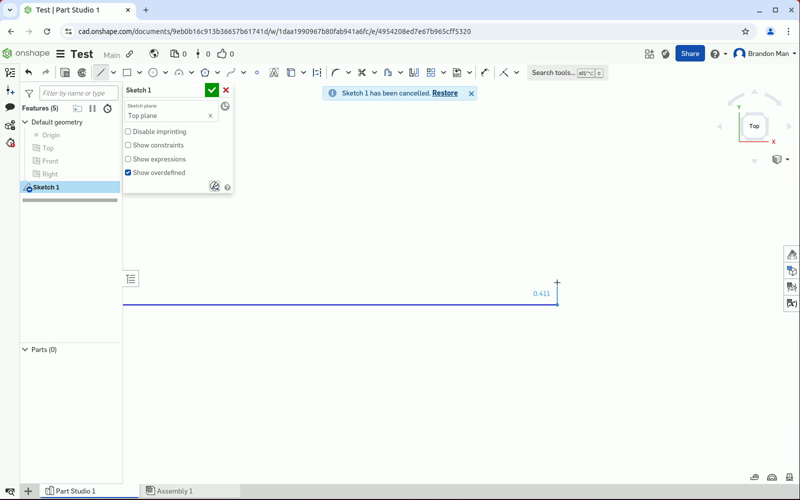
scroll(-6)
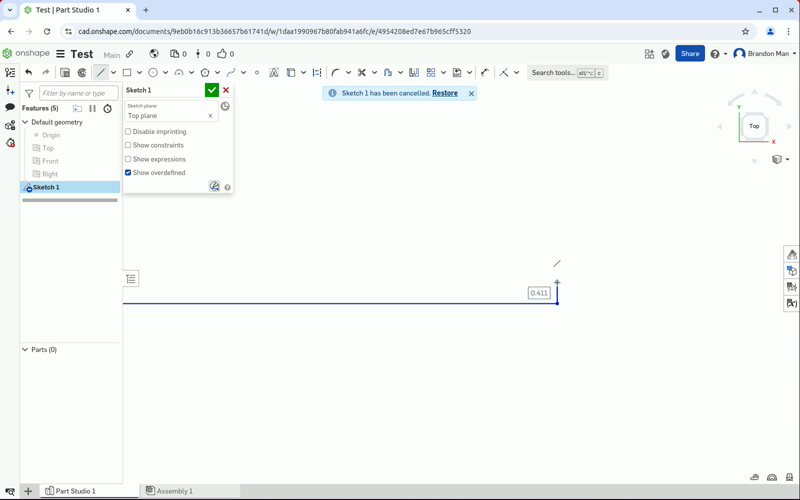
scroll(-6)
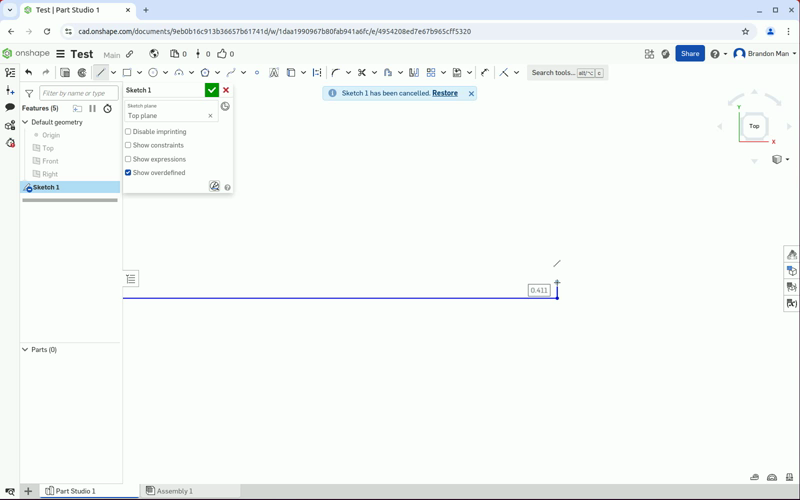
scroll(-6)
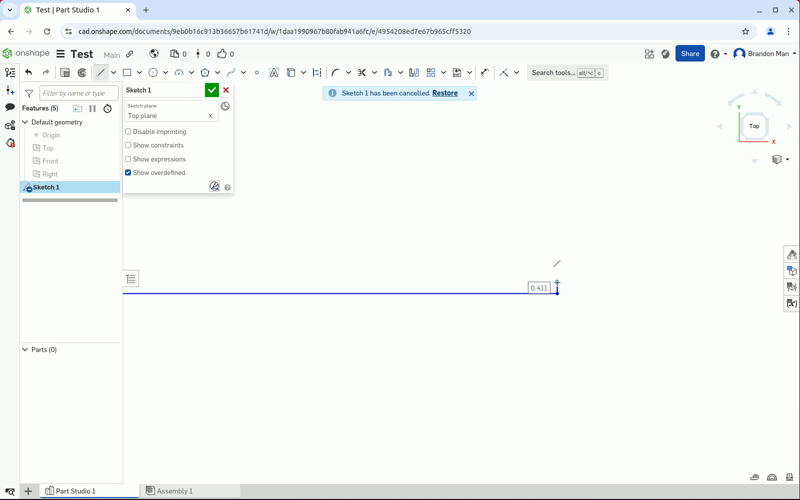
scroll(-6)
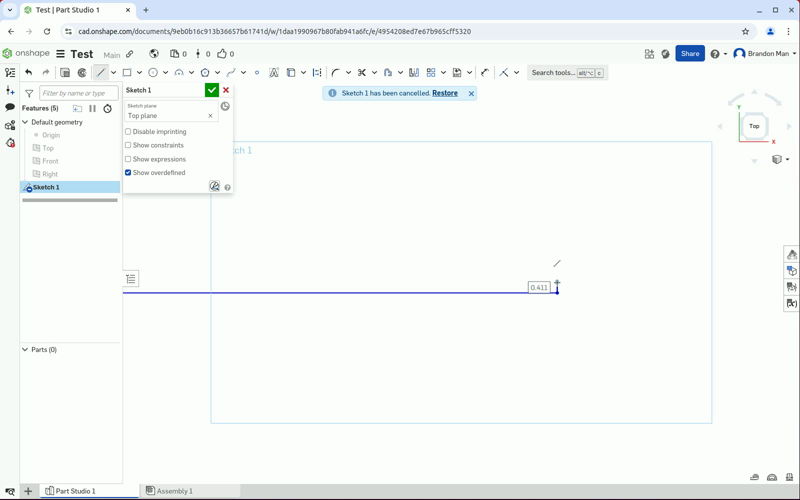
scroll(-6)
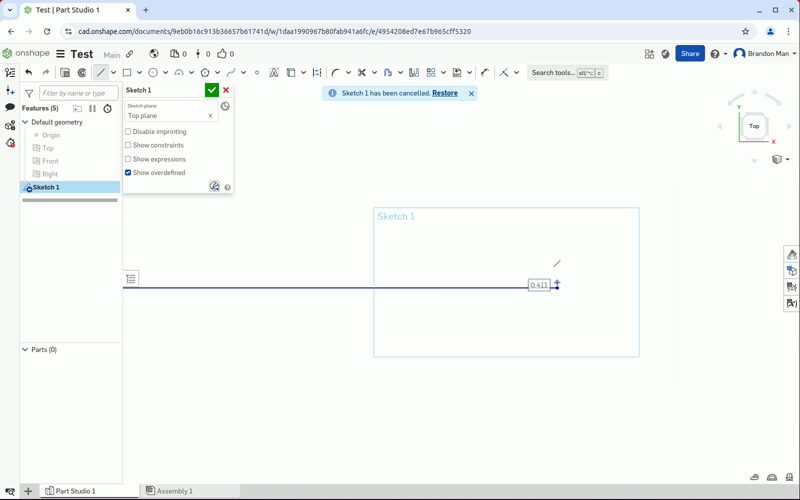
scroll(-6)
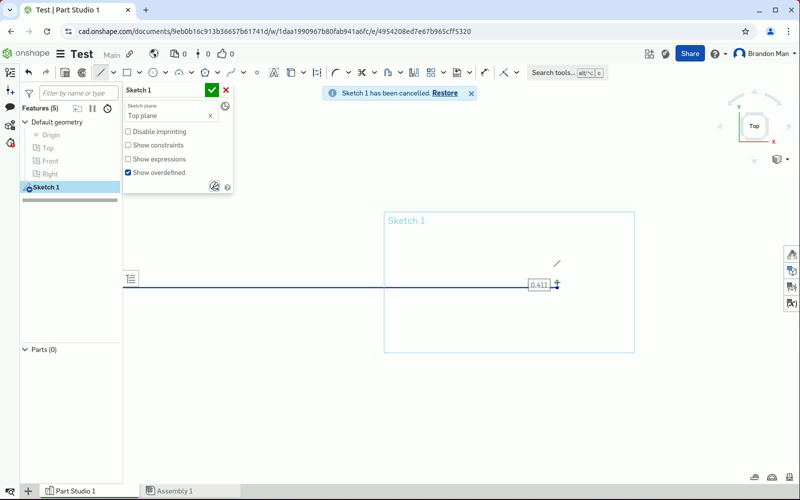
scroll(-6)
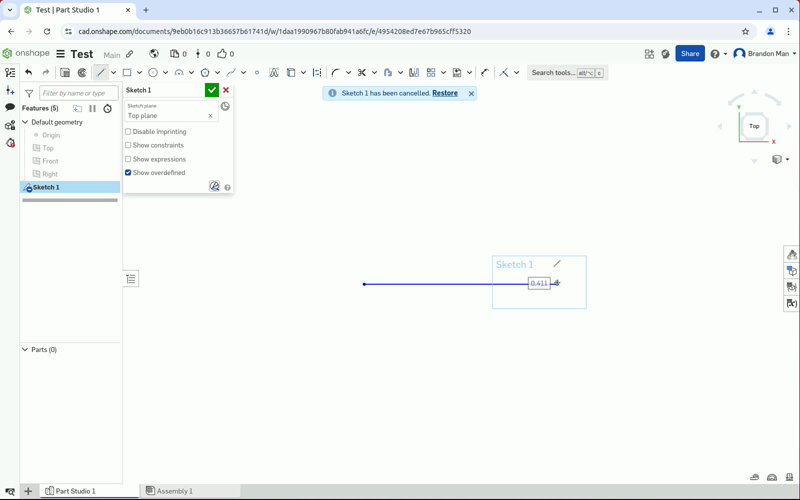
key_up(shift)
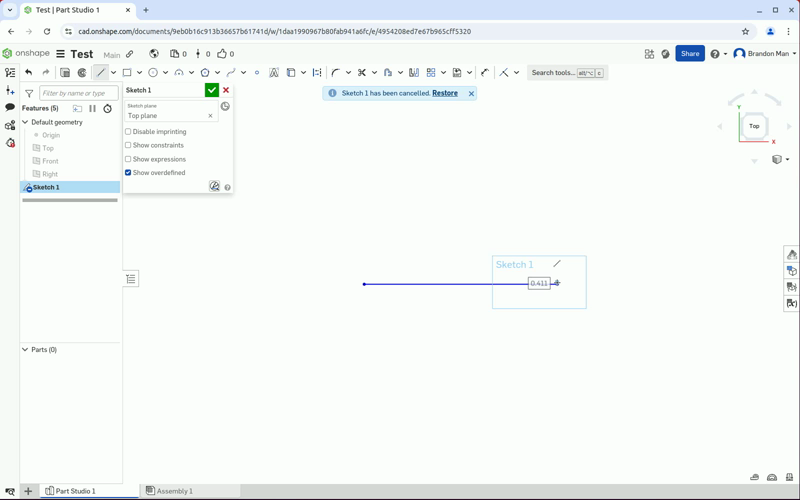
key_down(shift)
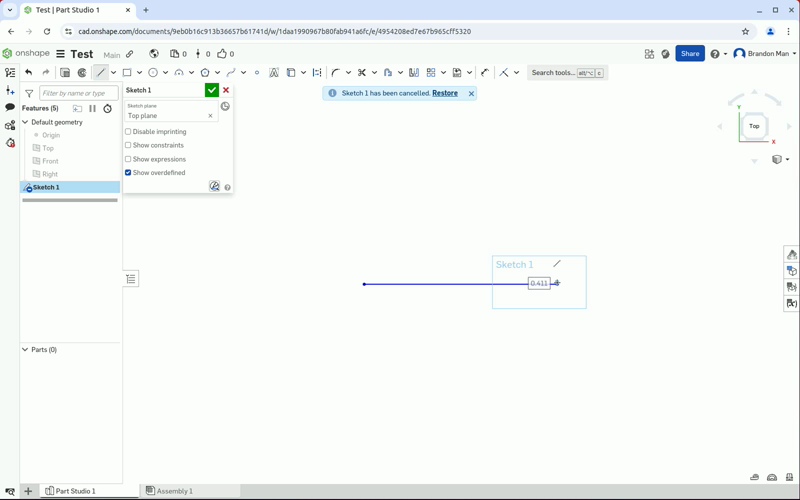
mouse_move(364, 282)
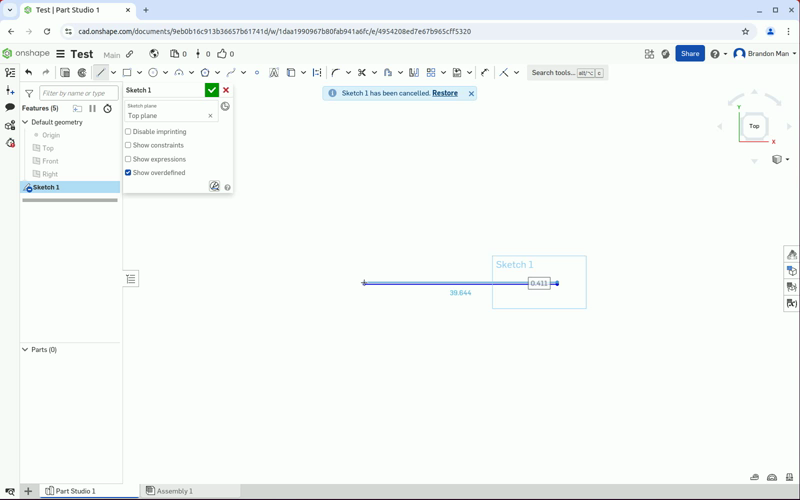
scroll(6)
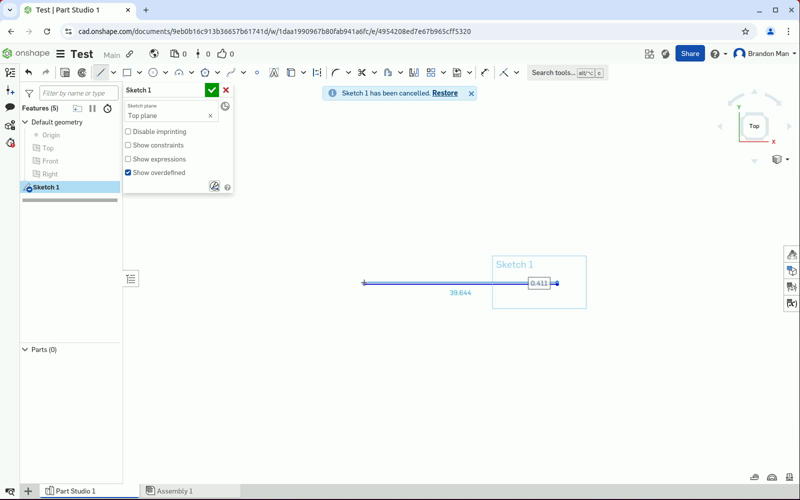
scroll(6)
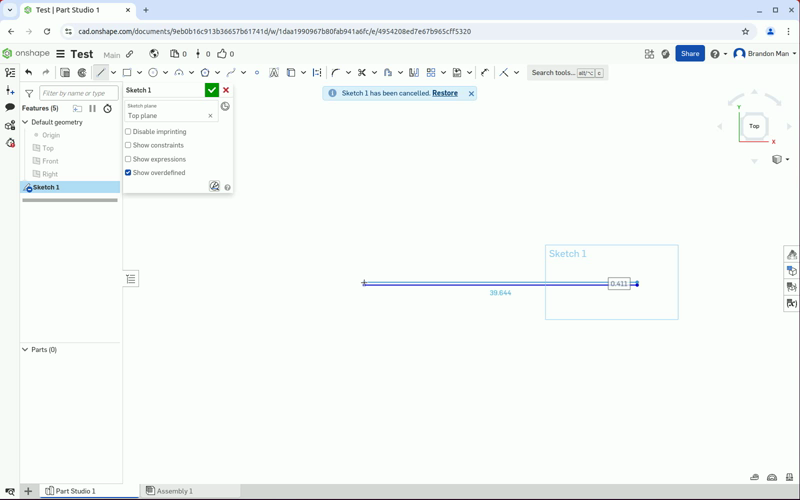
scroll(6)
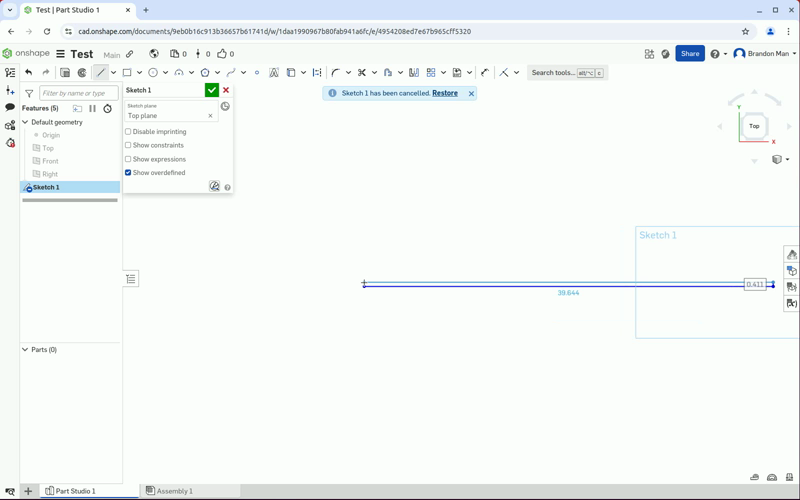
scroll(6)
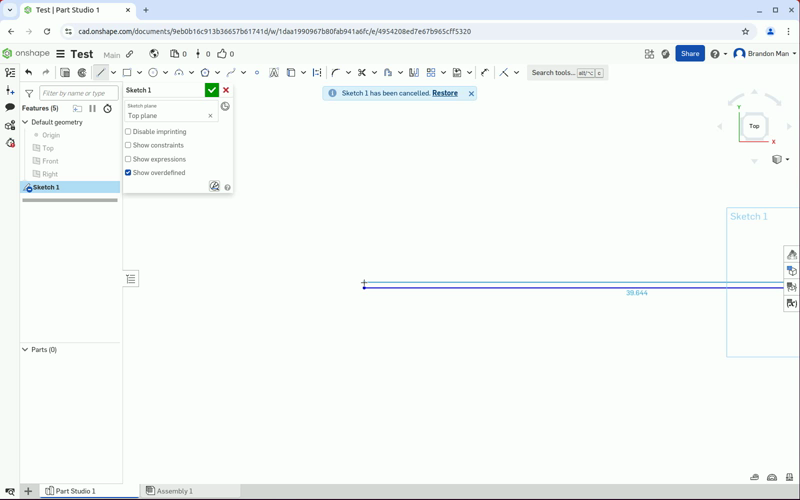
scroll(6)
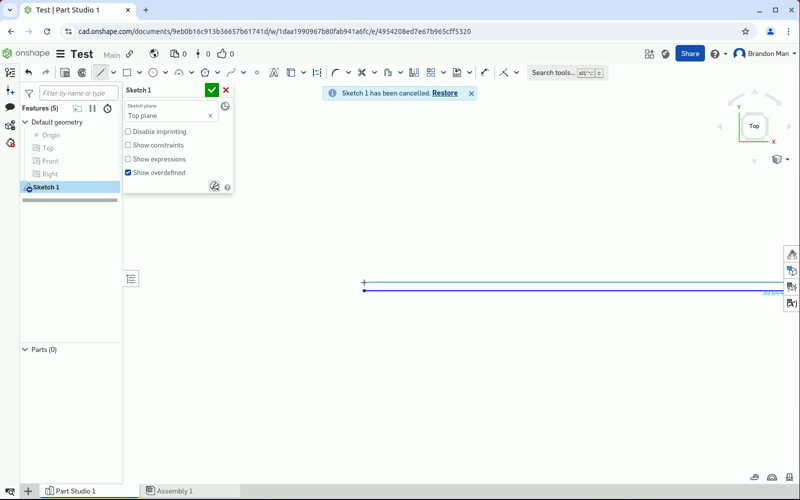
scroll(6)
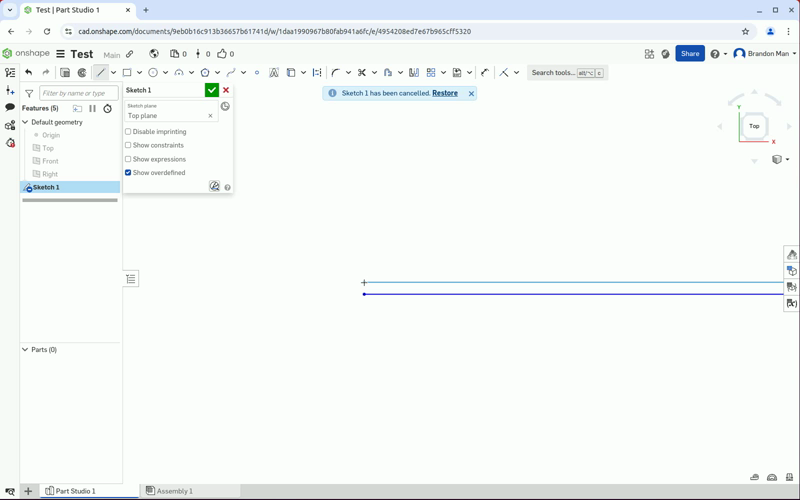
scroll(6)
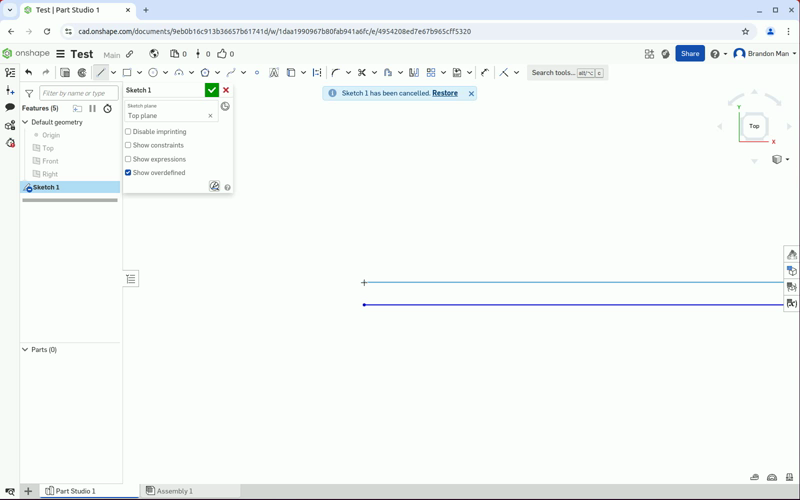
click(364, 282)
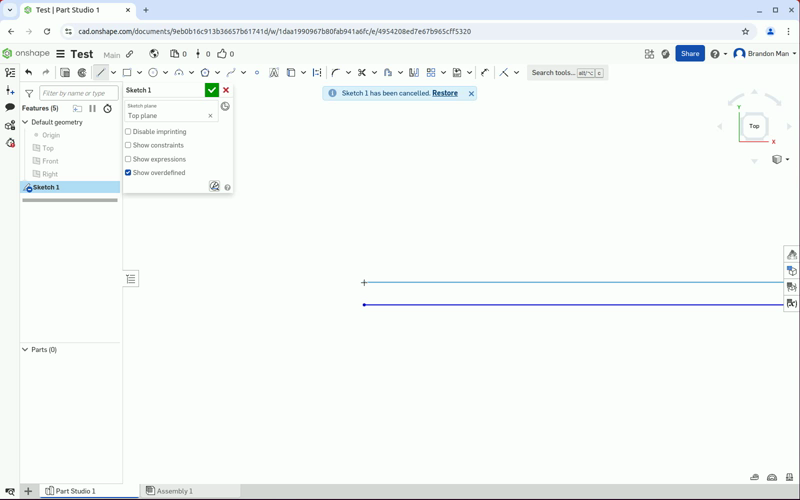
scroll(-6)
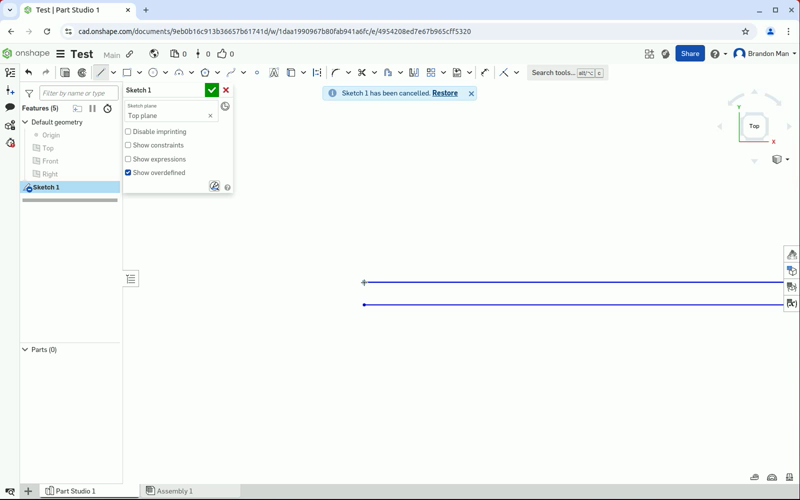
scroll(-6)
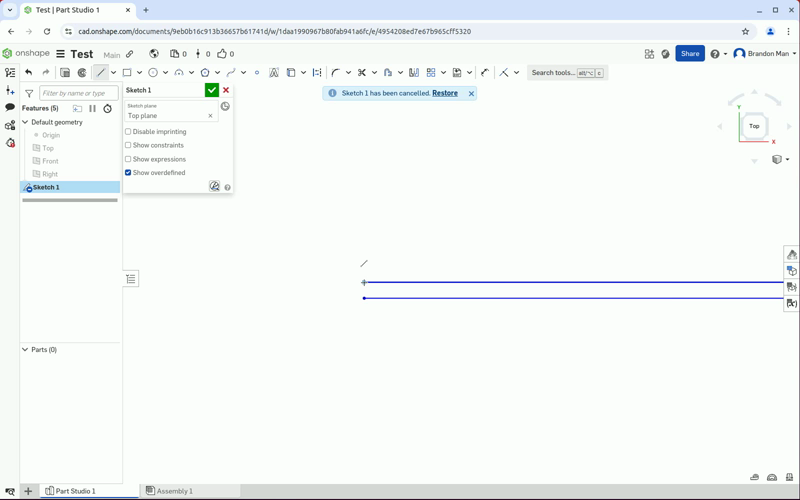
scroll(-6)
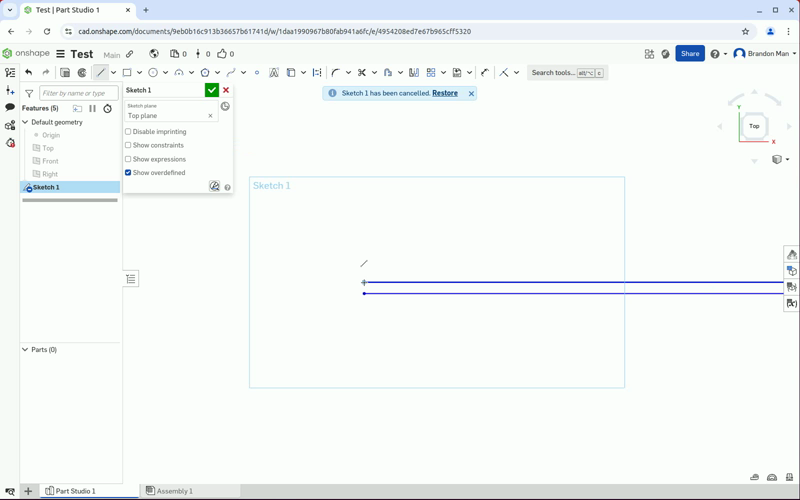
scroll(-6)
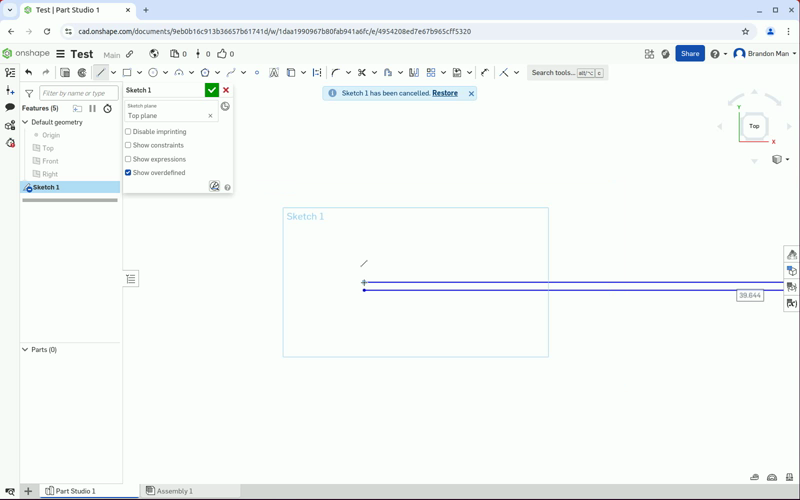
scroll(-6)
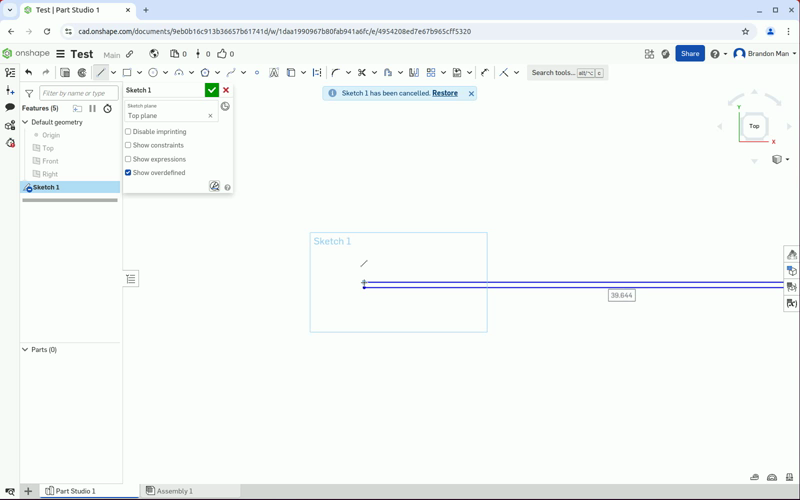
scroll(-6)
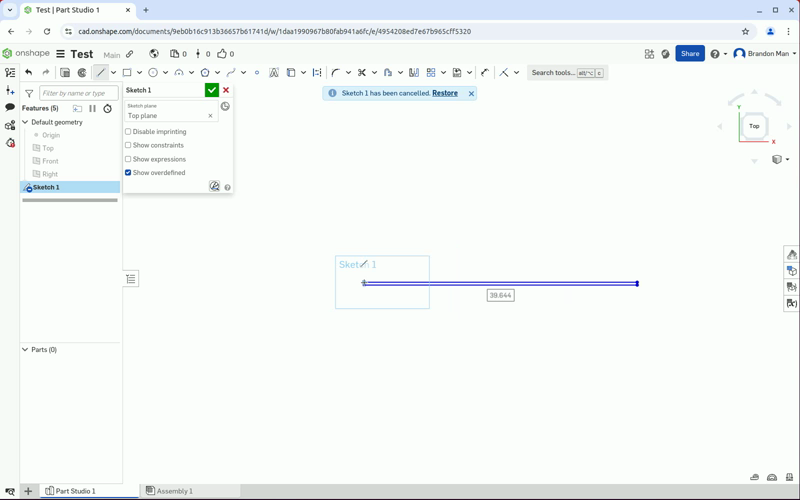
scroll(-6)
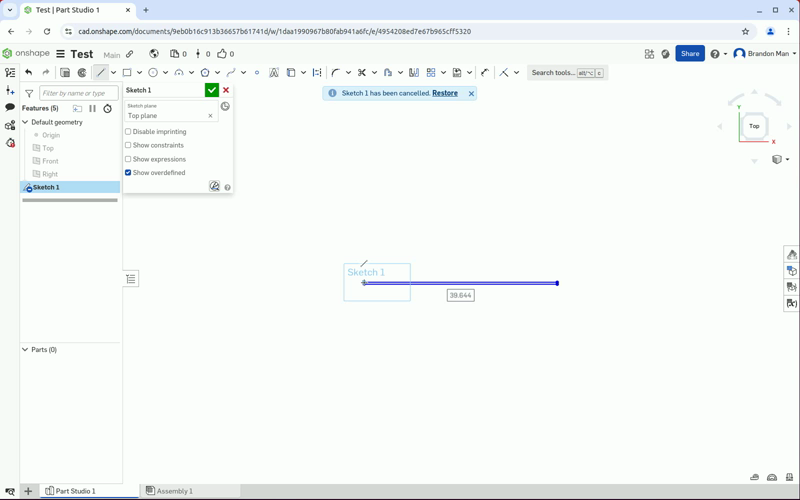
key_up(shift)
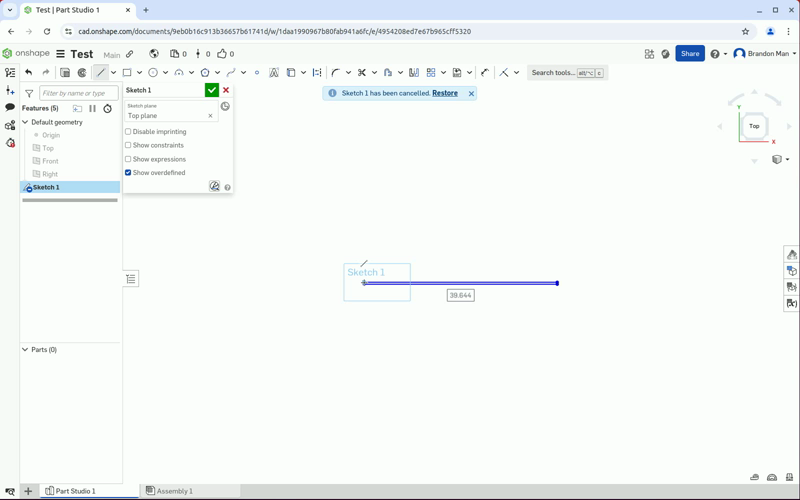
mouse_move(394, 282)
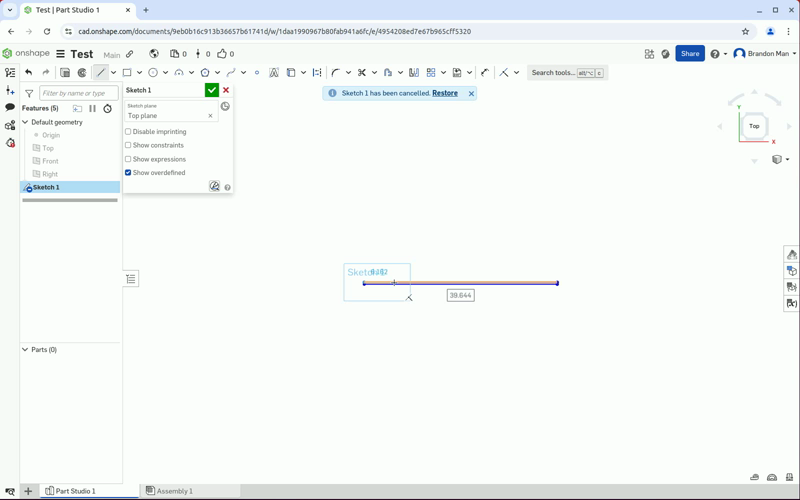
key_down(shift)
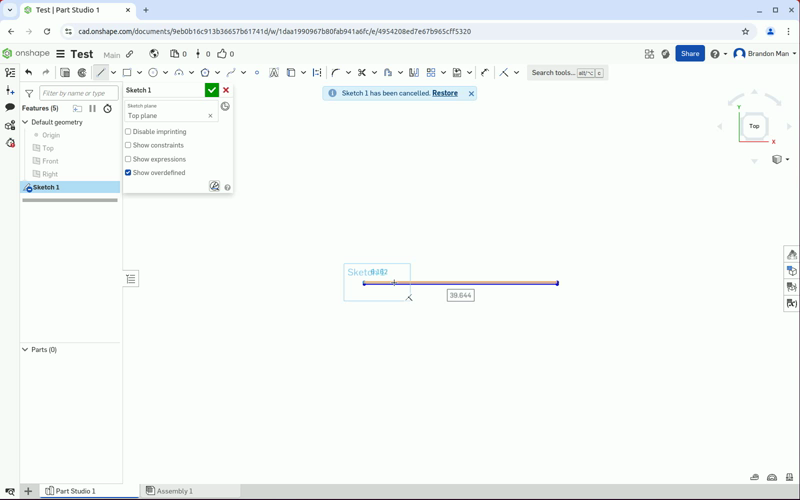
mouse_move(364, 284)
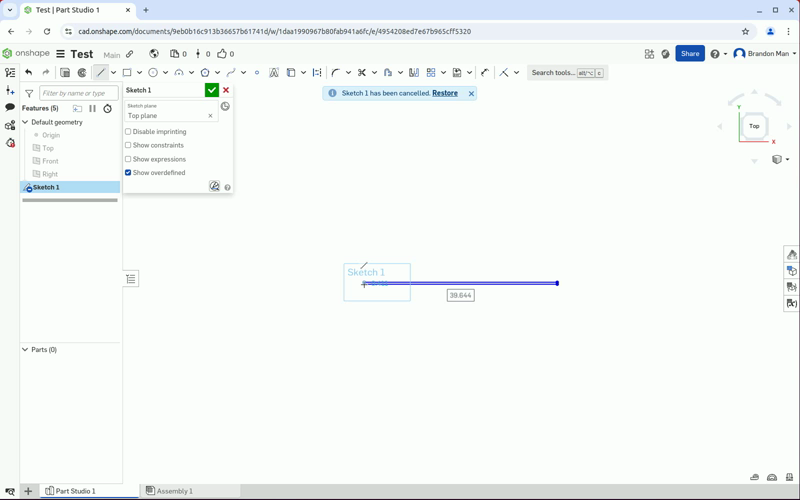
scroll(6)
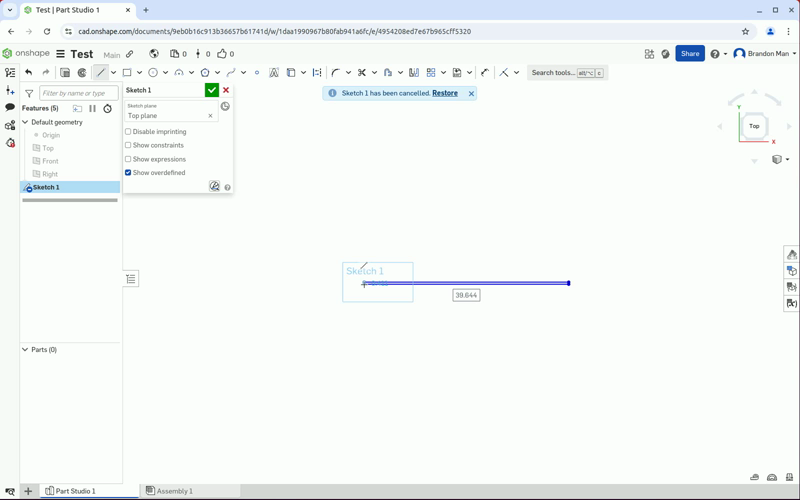
scroll(6)
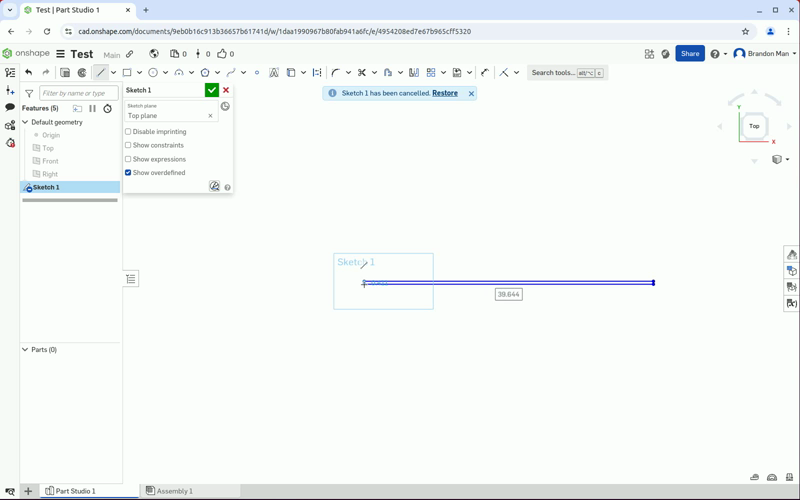
scroll(6)
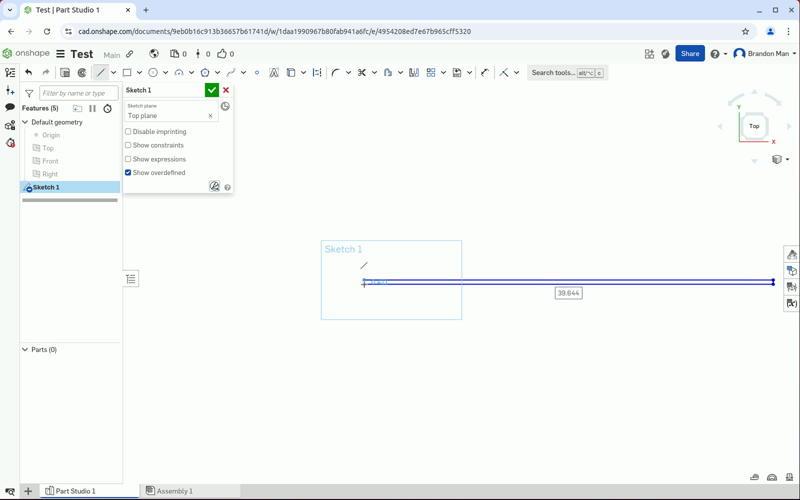
scroll(6)
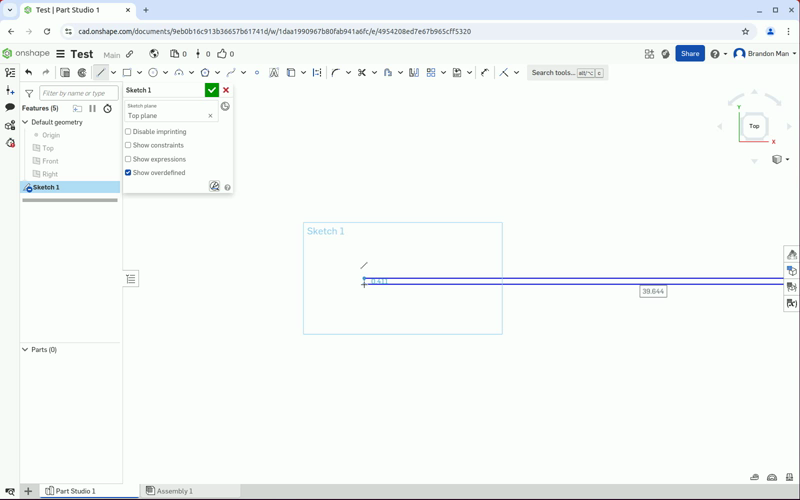
scroll(6)
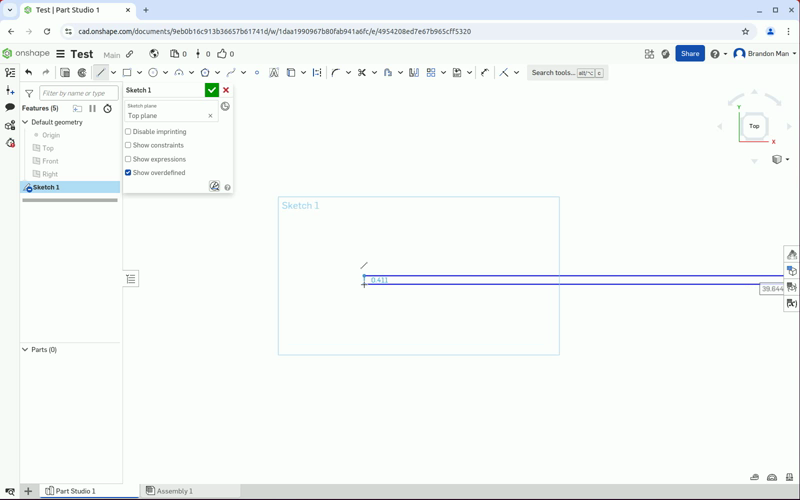
scroll(6)
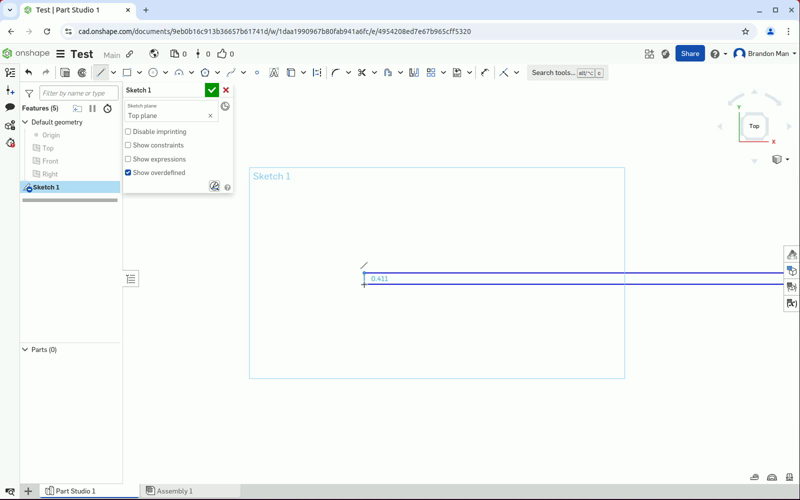
scroll(6)
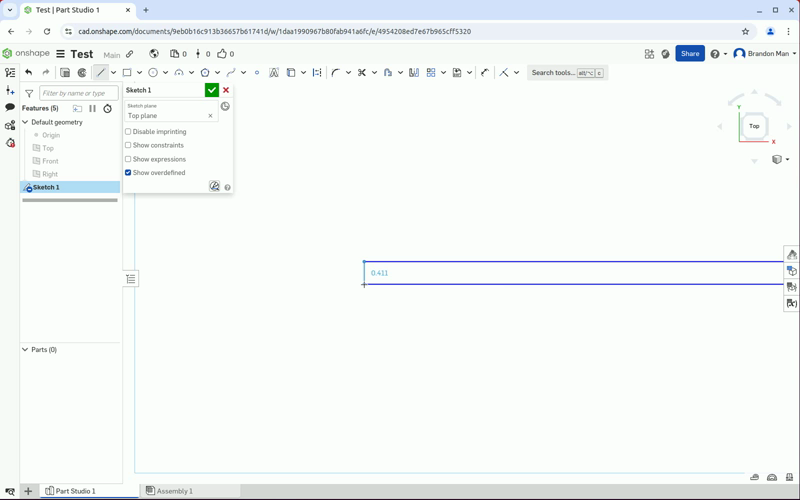
key_up(shift)
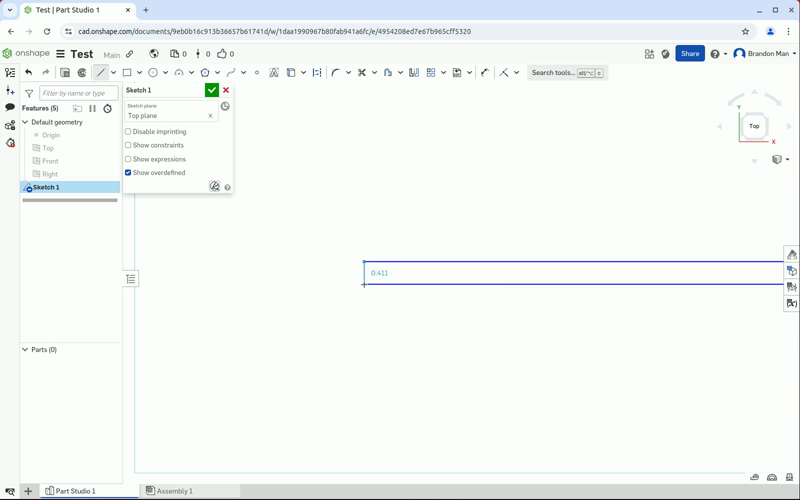
click(364, 284)
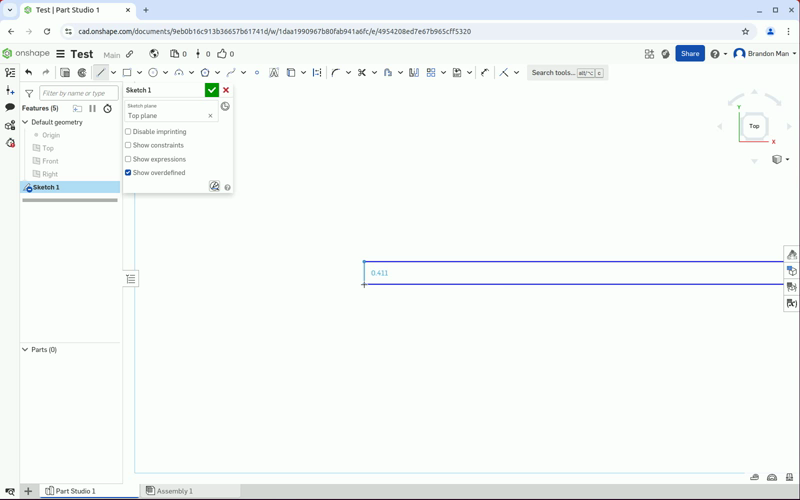
scroll(-6)
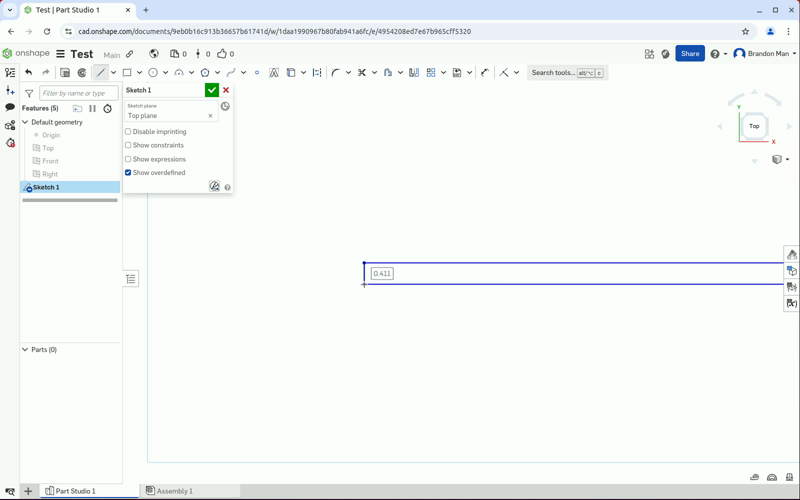
scroll(-6)
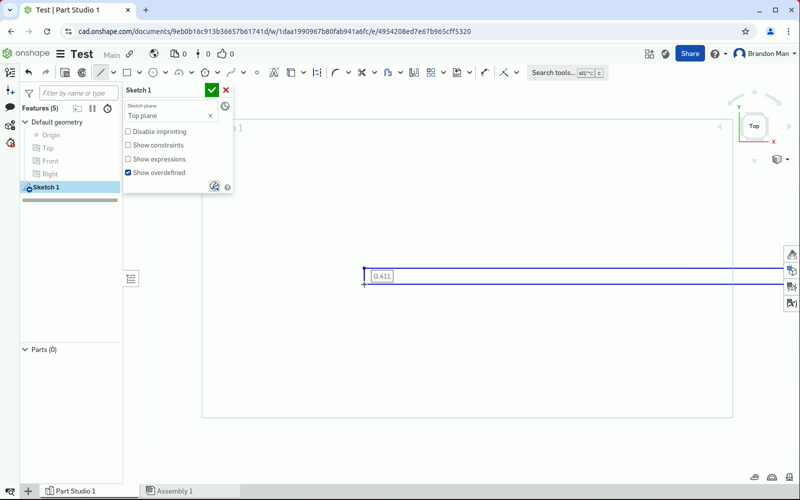
scroll(-6)
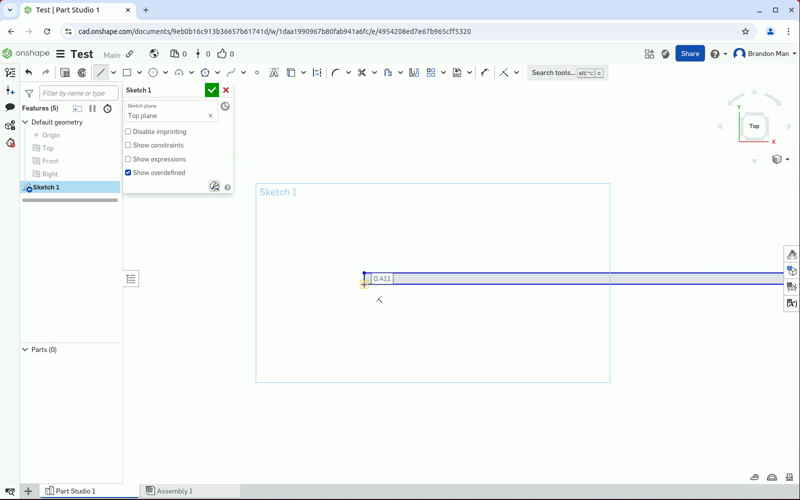
scroll(-6)
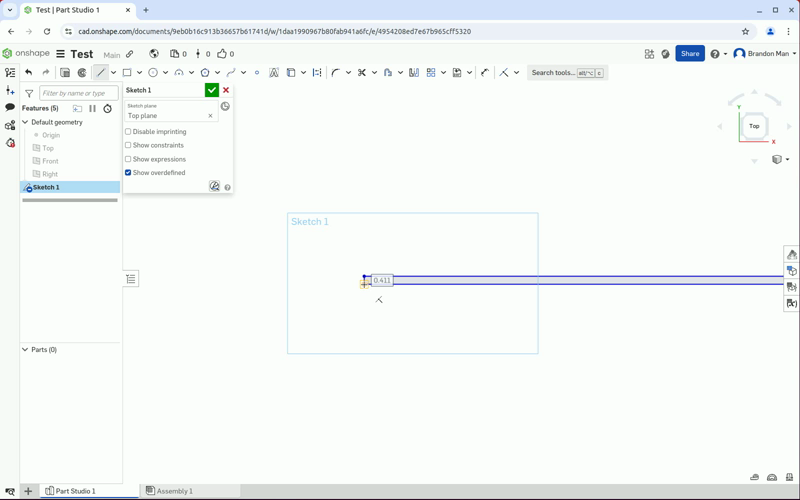
scroll(-6)
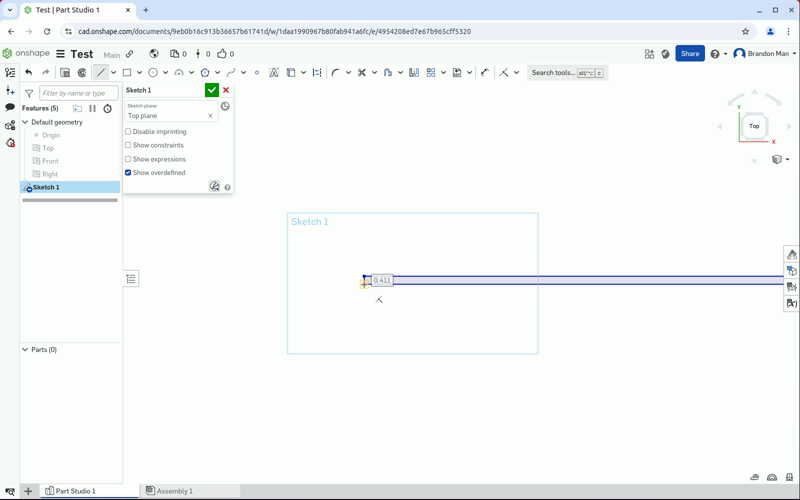
scroll(-6)
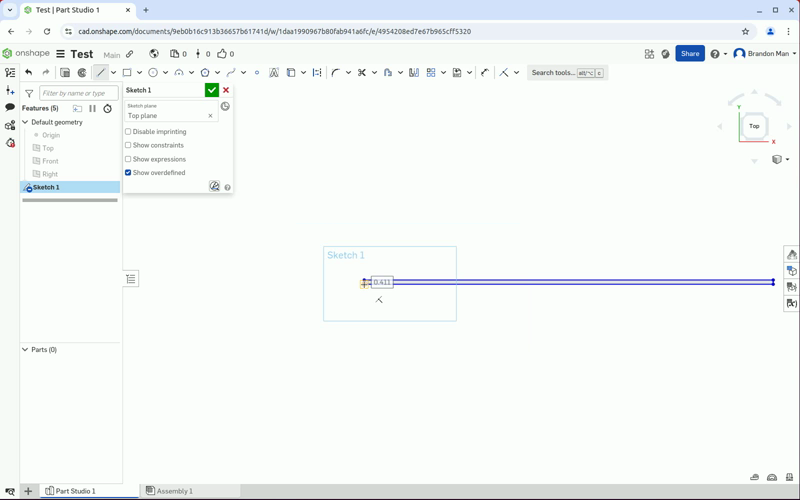
scroll(-6)
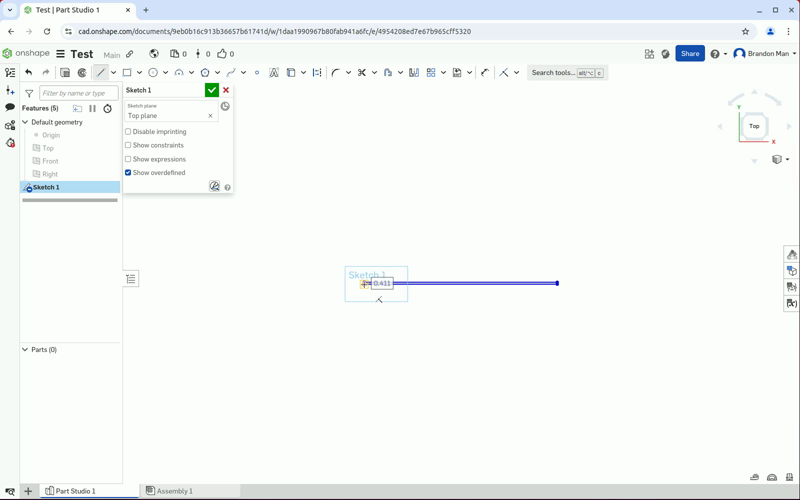
key(esc)
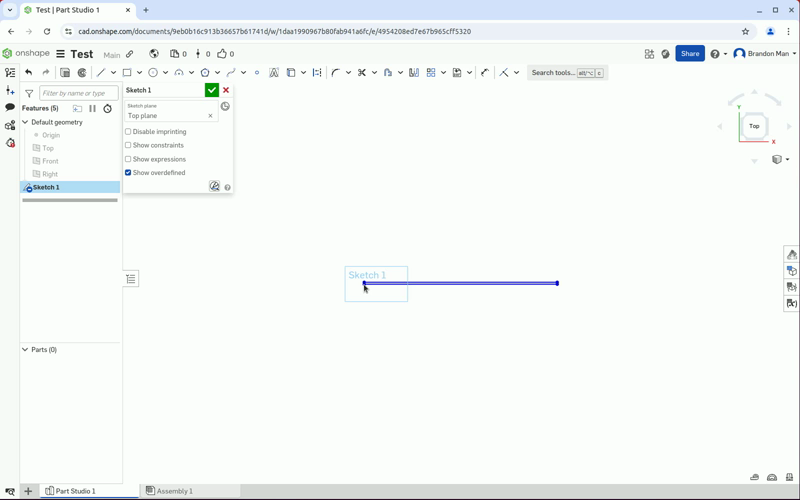
mouse_move(485, 283)
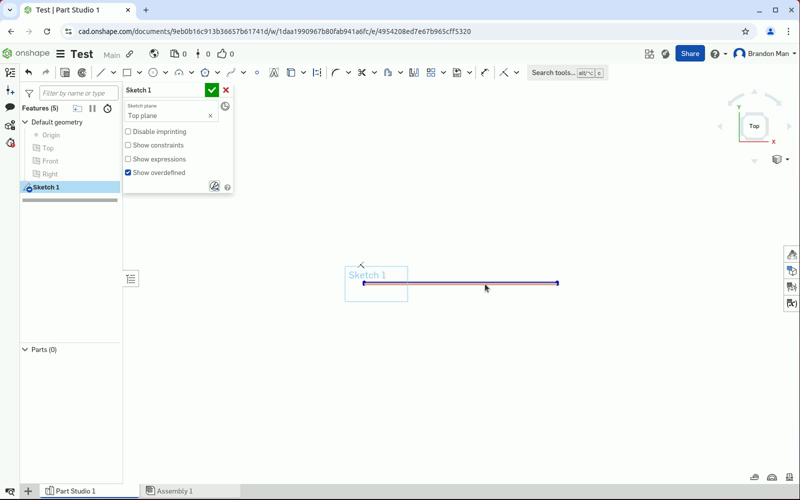
scroll(6)
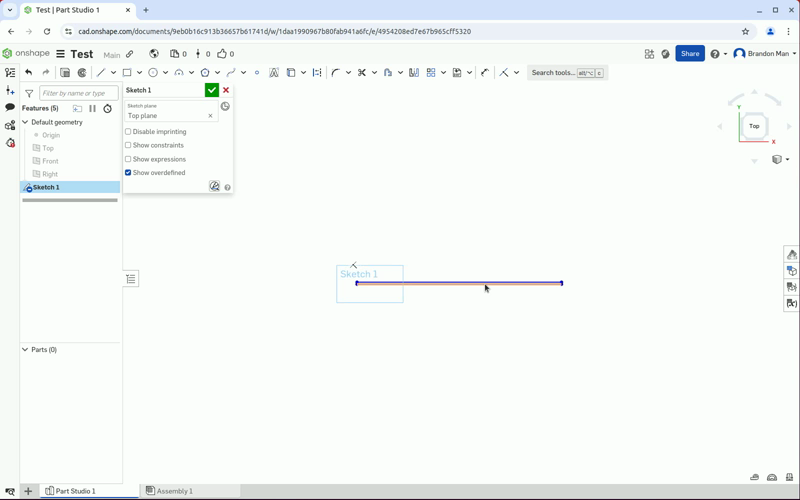
scroll(6)
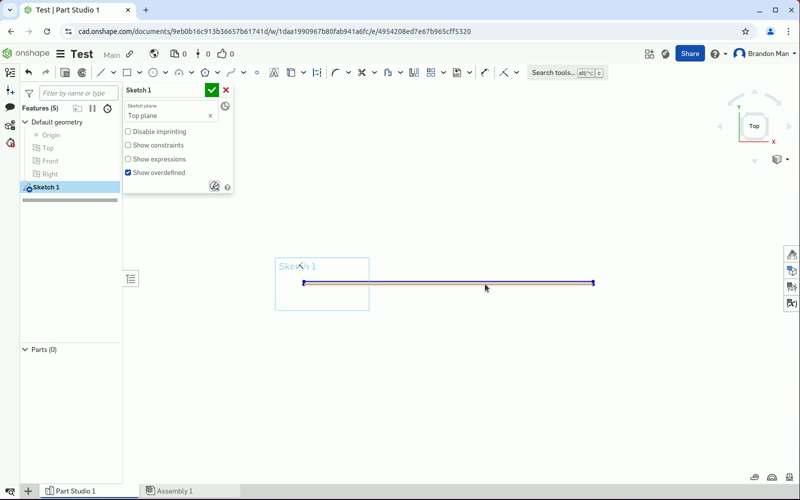
scroll(6)
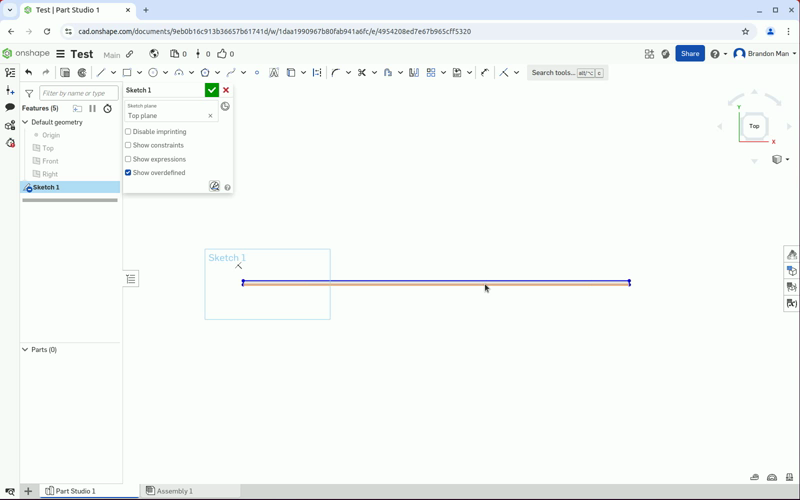
scroll(6)
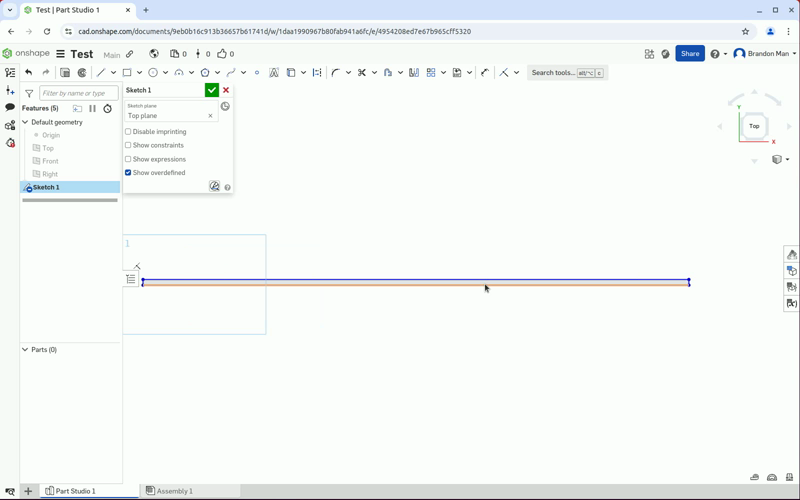
scroll(6)
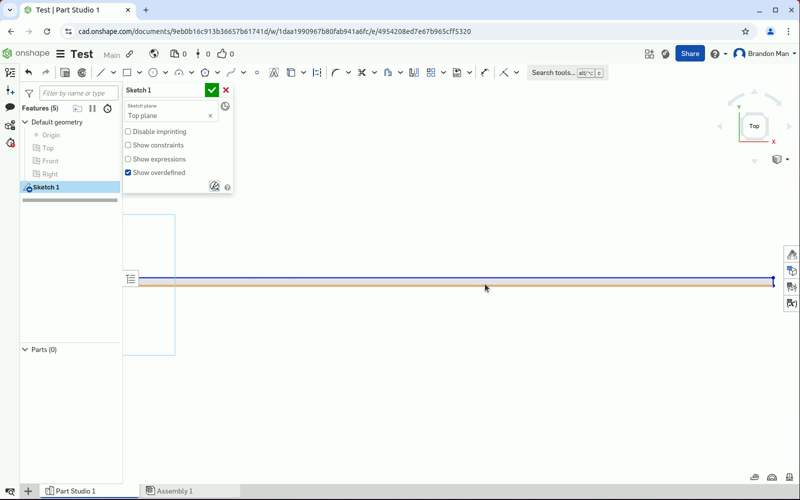
scroll(6)
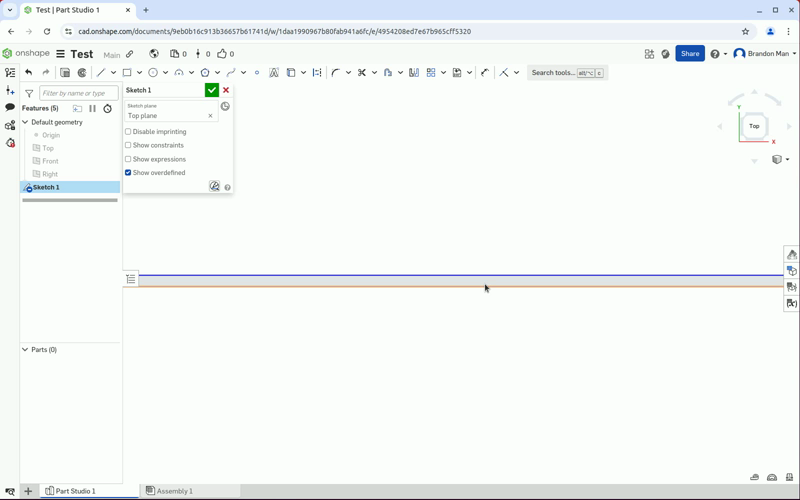
scroll(6)
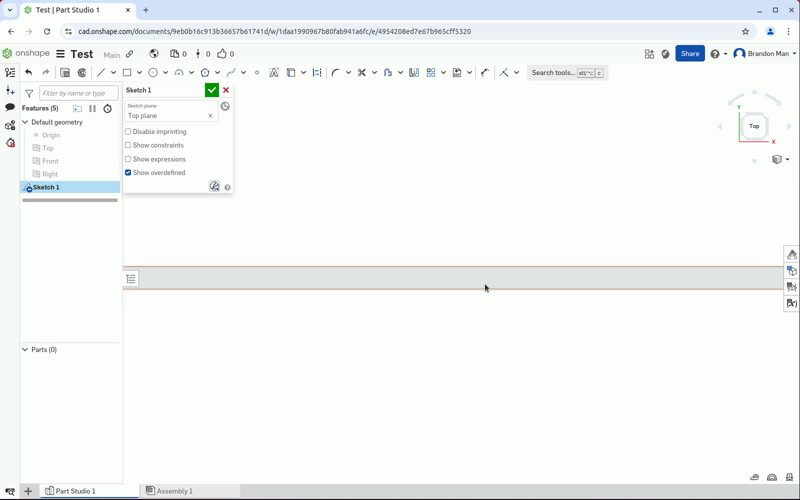
click(485, 283)
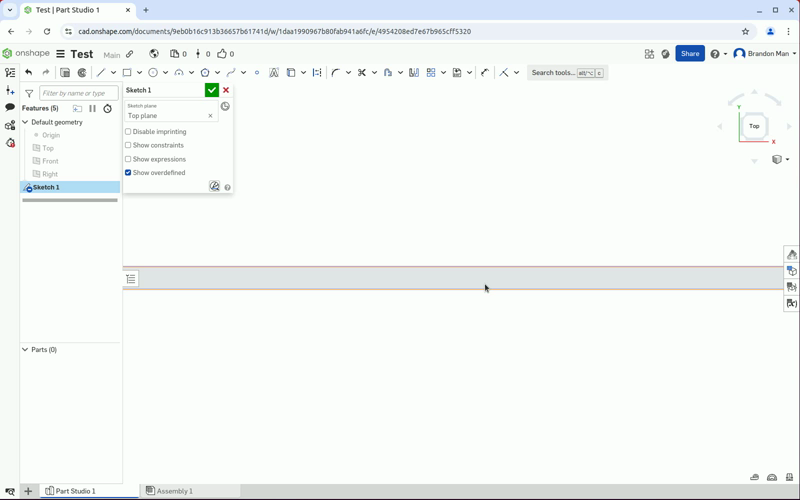
scroll(-6)
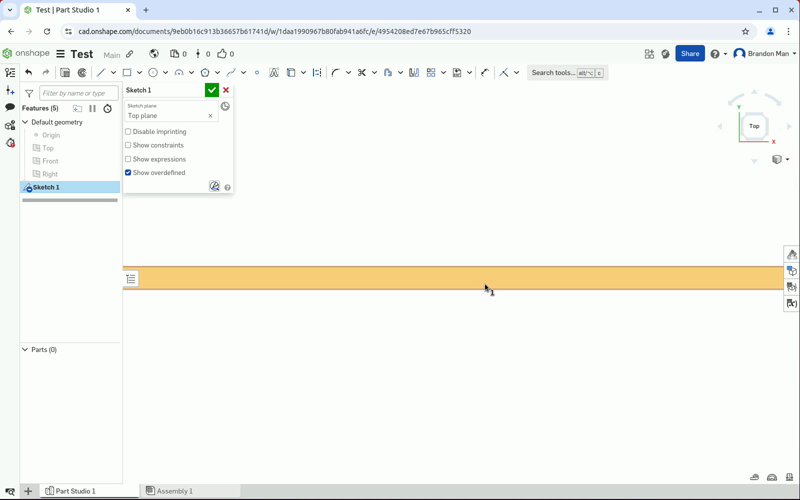
scroll(-6)
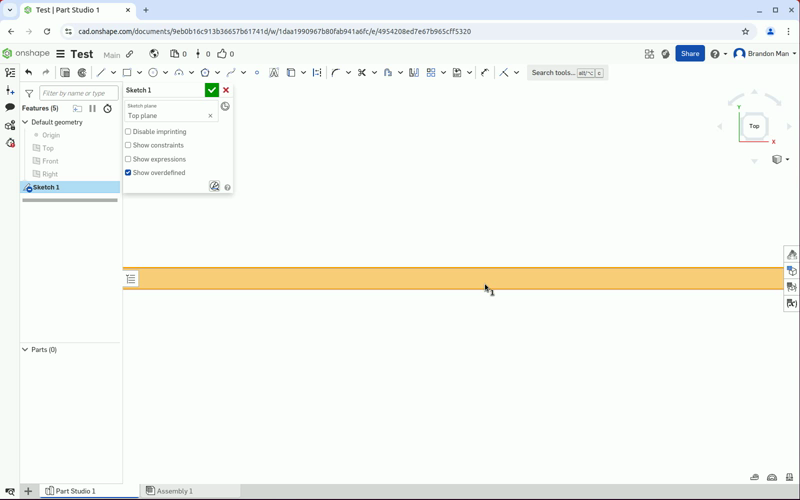
scroll(-6)
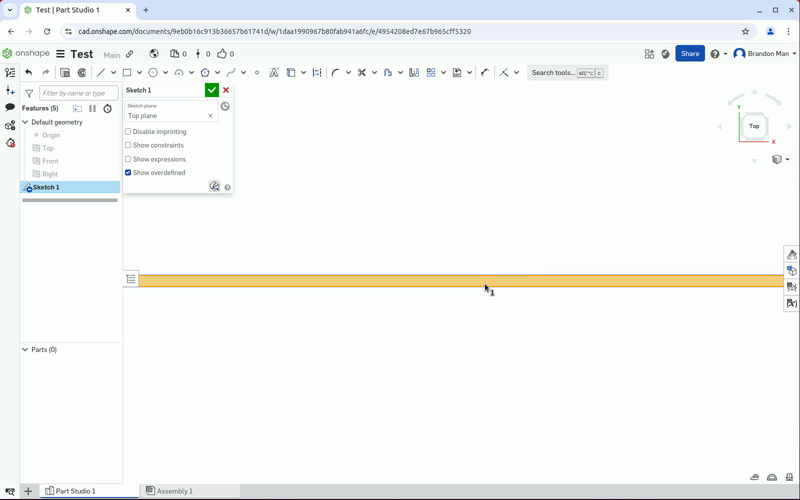
scroll(-6)
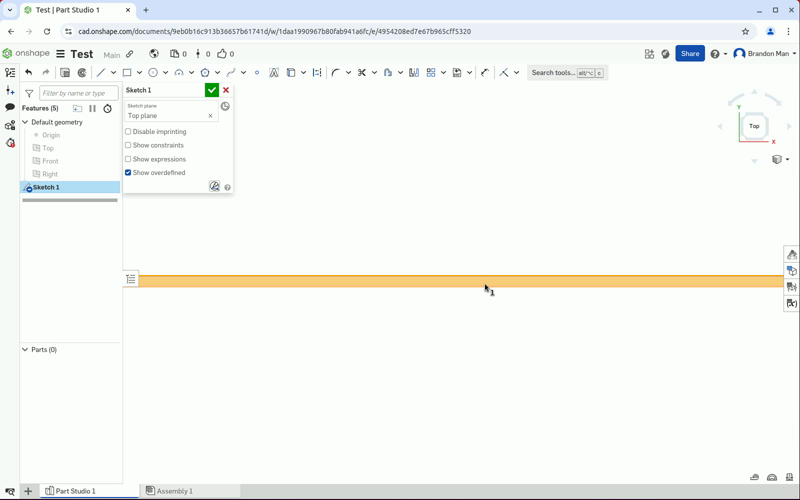
scroll(-6)
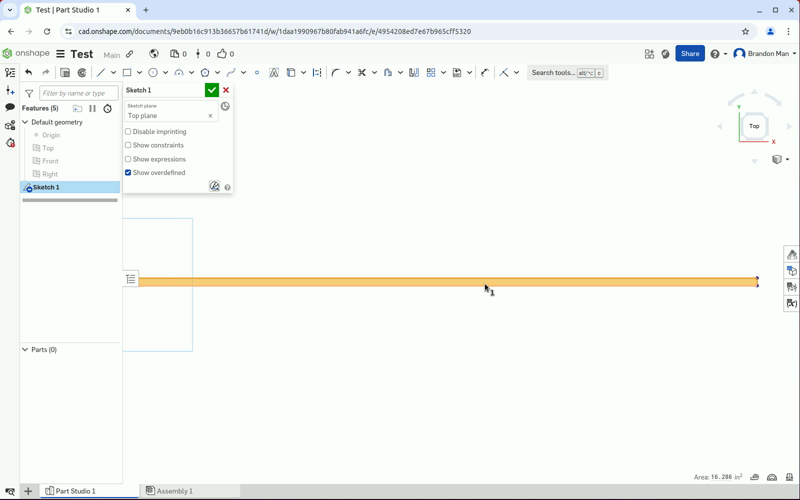
scroll(-6)
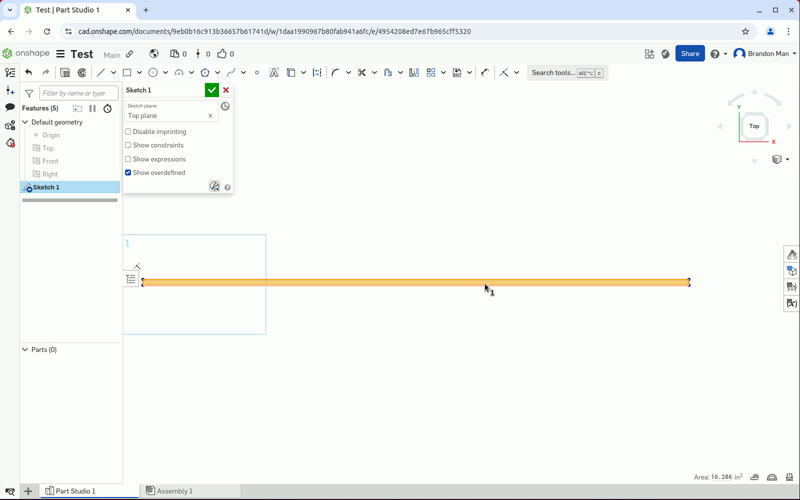
scroll(-6)
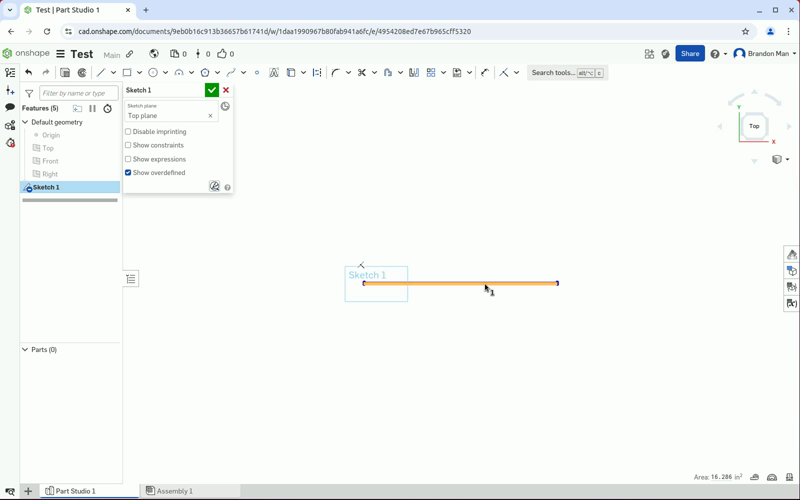
mouse_move(73, 352)
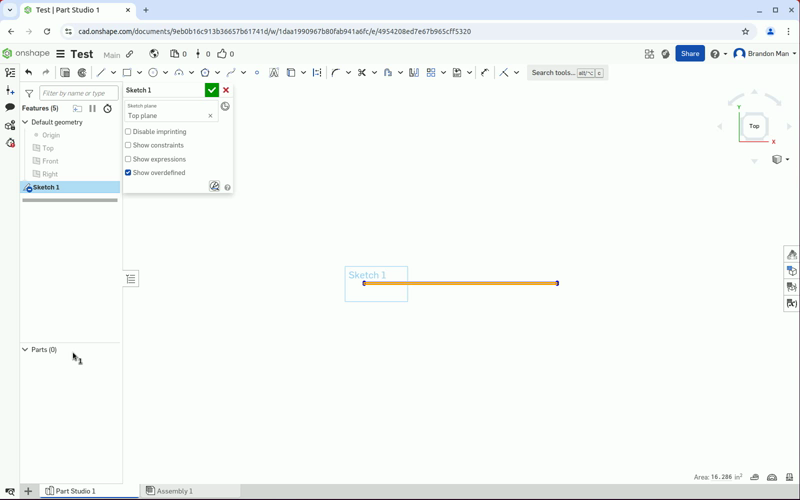
key(shift+y)
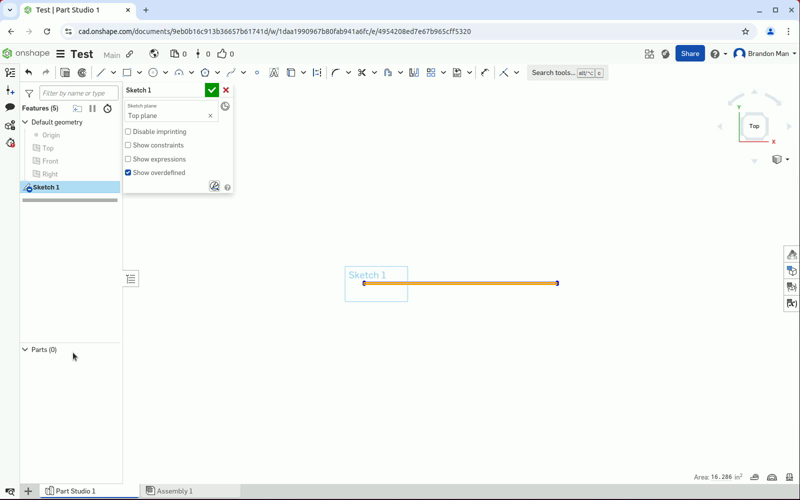
key(shift+e)
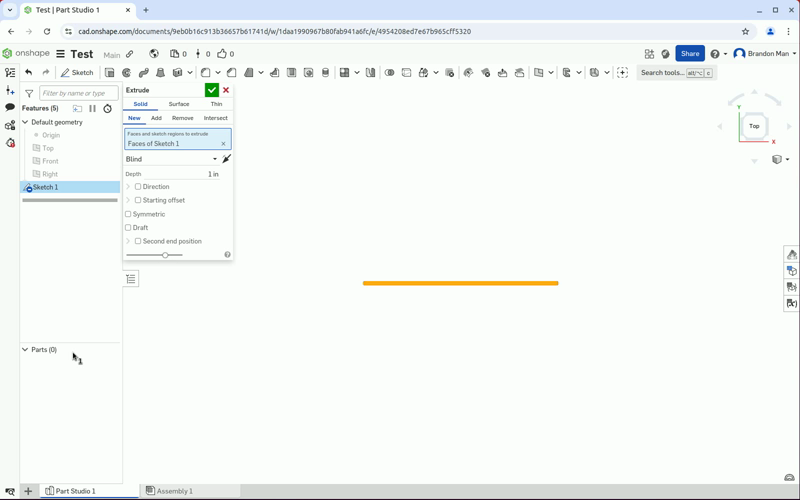
mouse_move(143, 106)
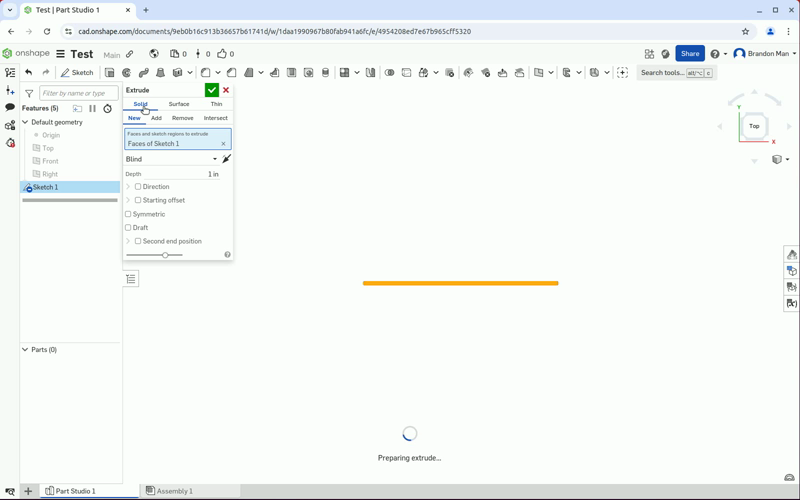
click(143, 106)
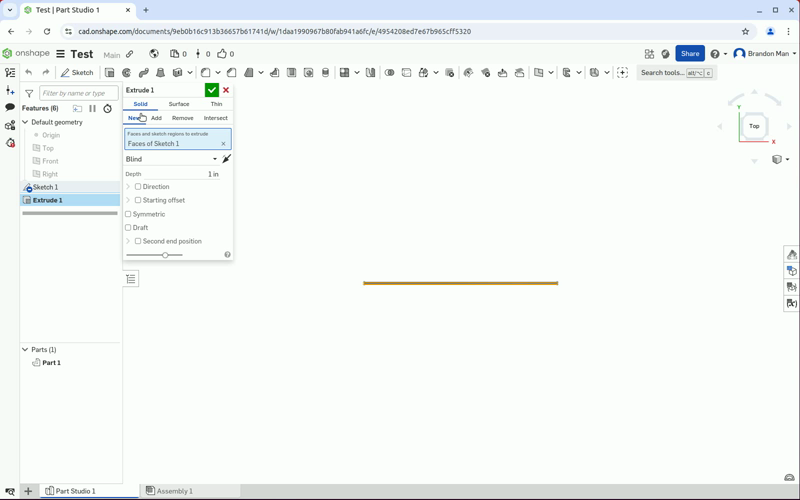
mouse_move(137, 120)
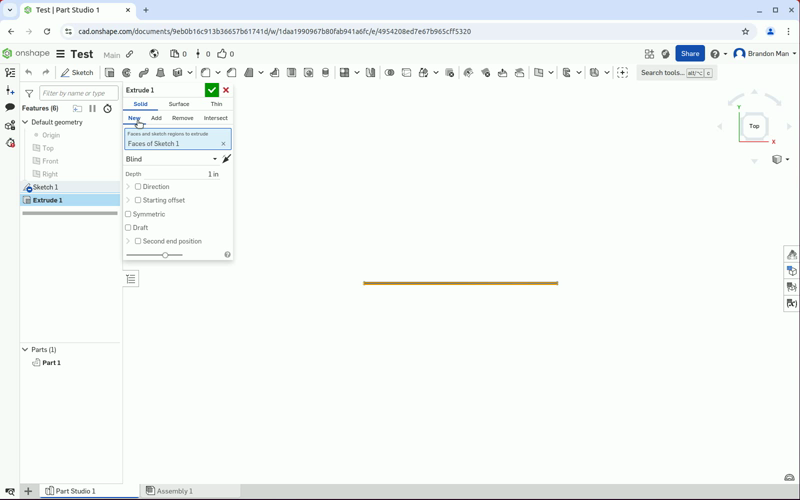
click(137, 120)
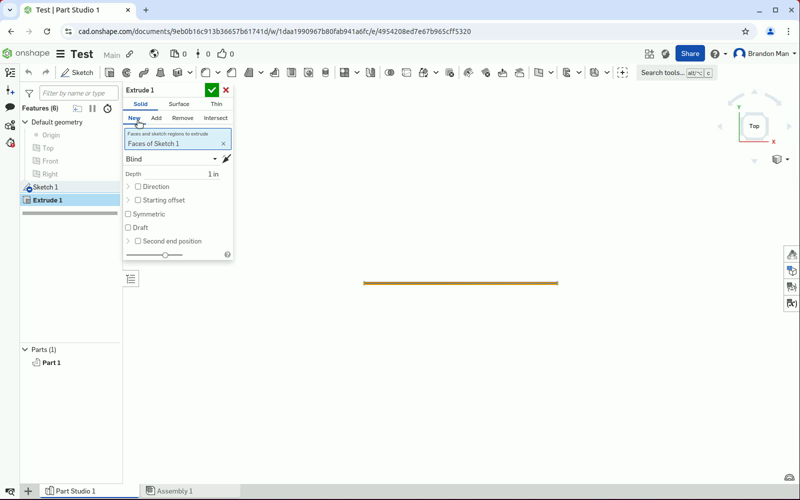
key(tab, 4)
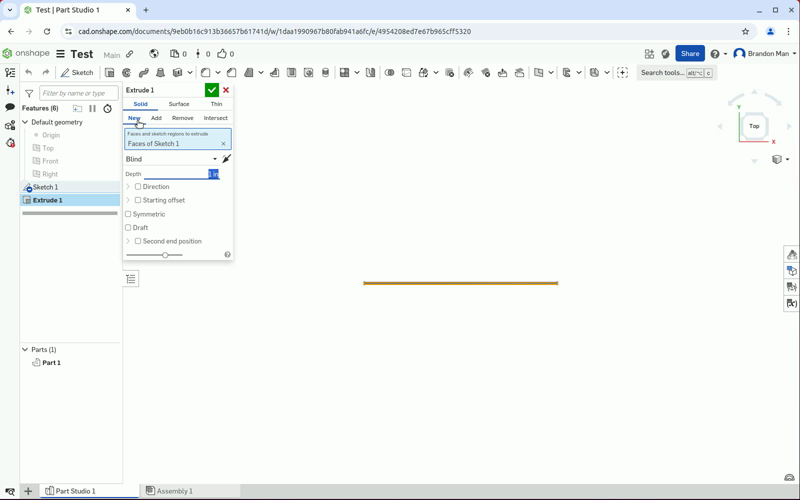
text(3.129)
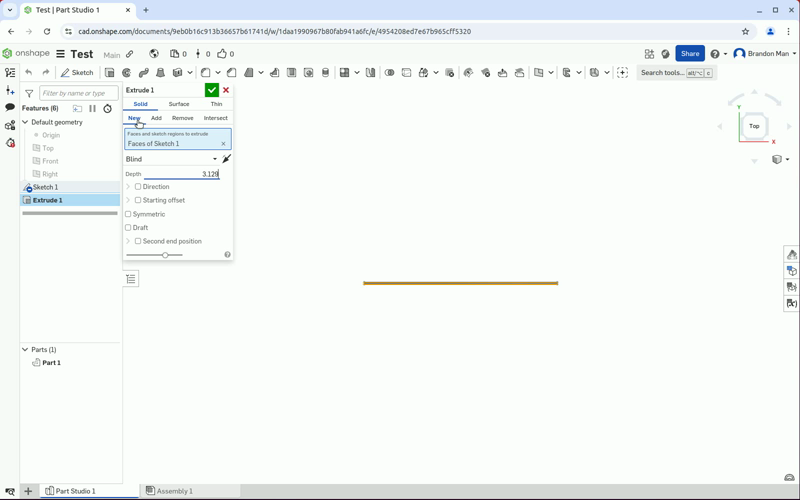
key(enter)
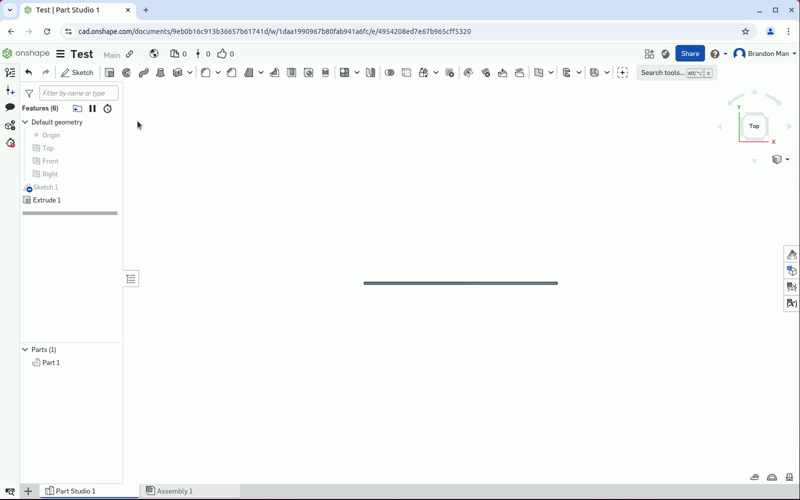
key(shift+h)
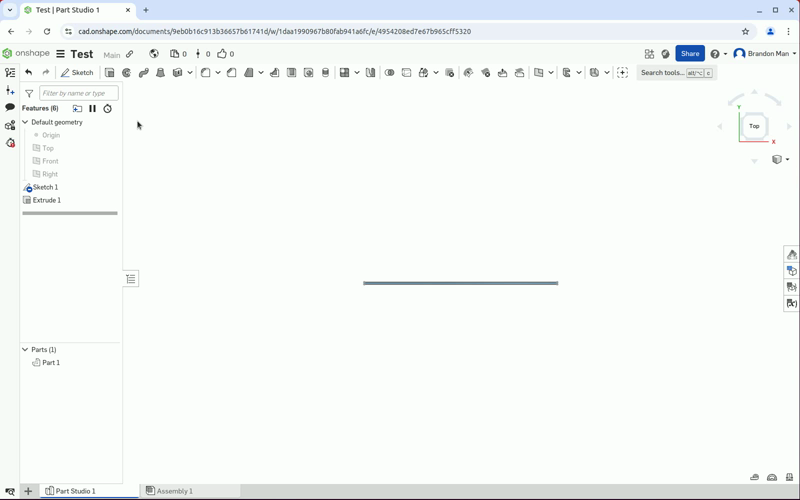
key(shift+h)
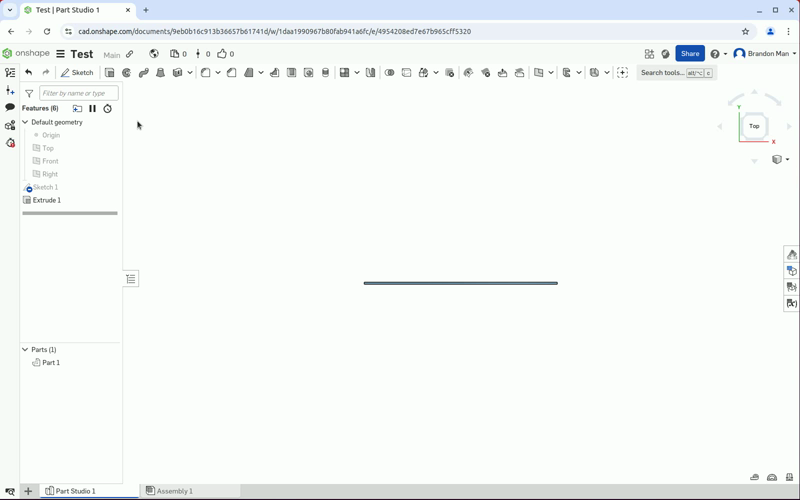
mouse_move(73, 189)
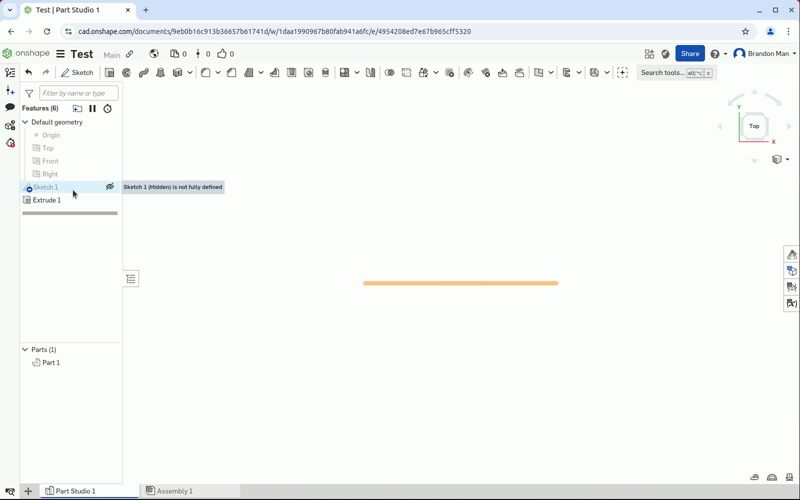
click(73, 189)
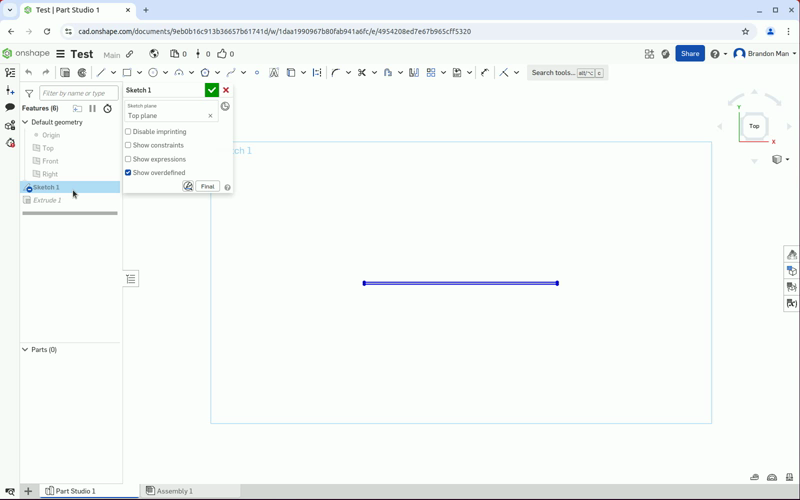
mouse_move(229, 92)
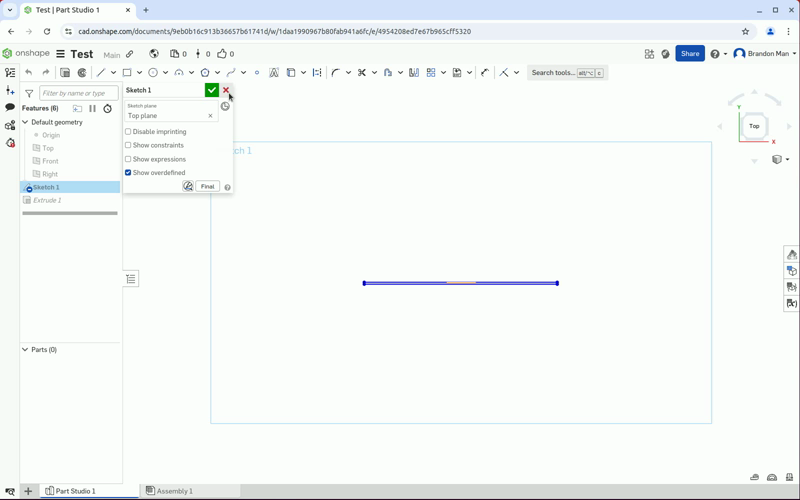
click(229, 92)
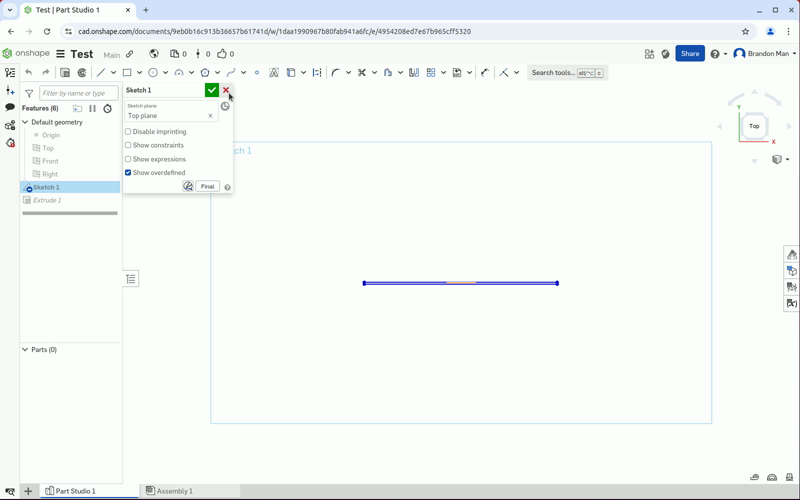
key(shift+s)
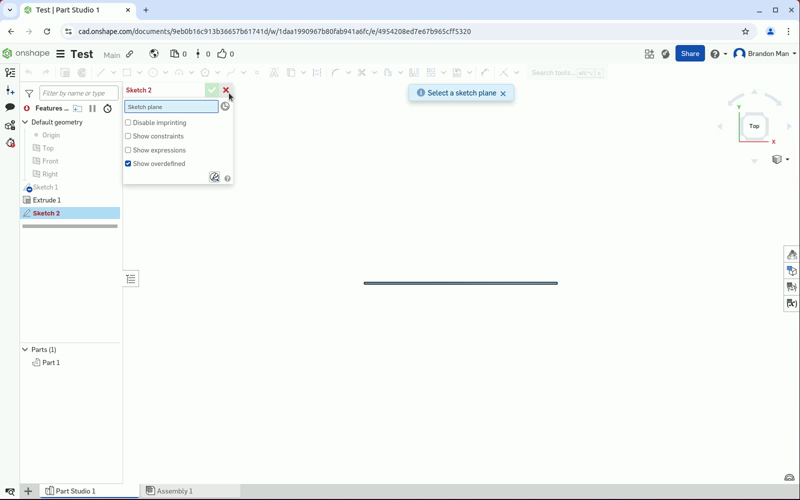
mouse_move(73, 150)
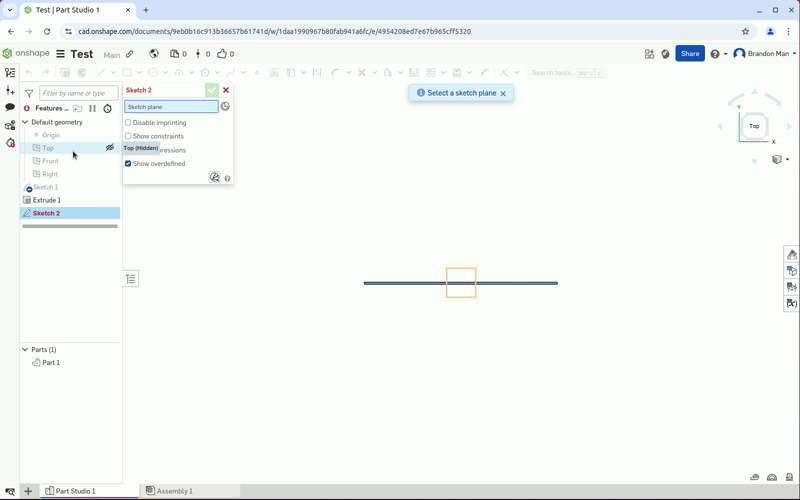
click(73, 150)
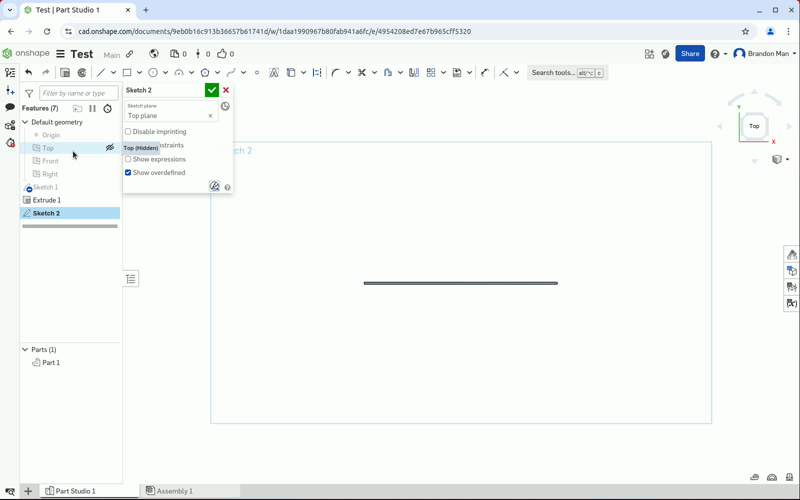
mouse_move(73, 352)
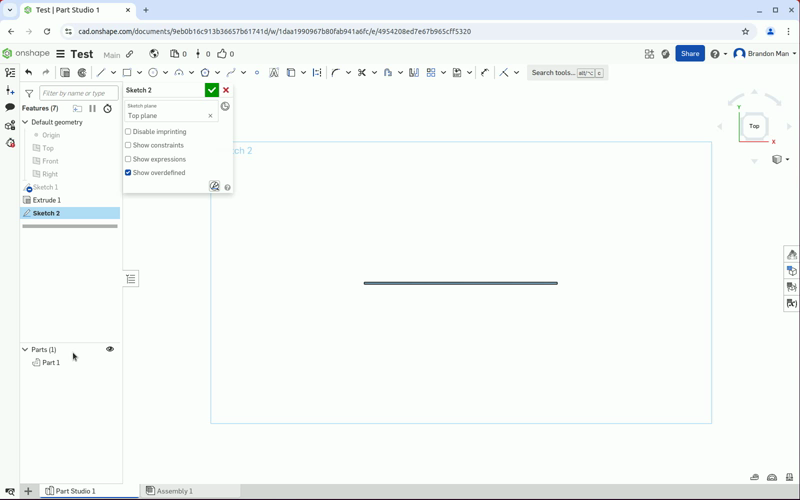
key(y)
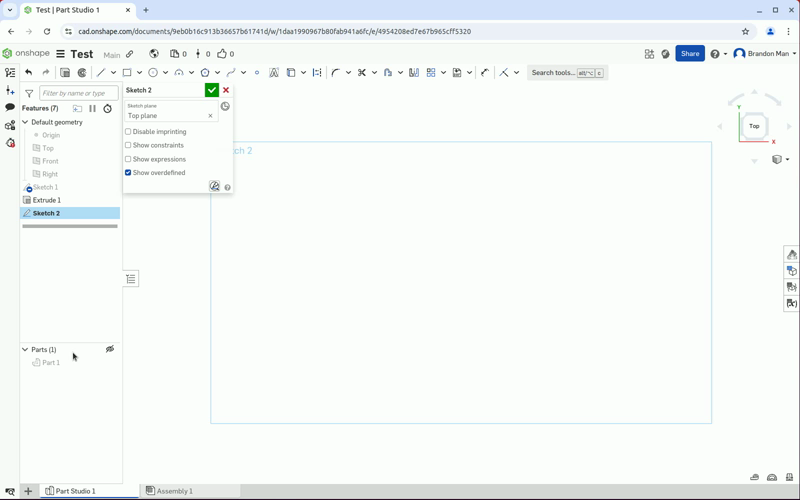
key(l)
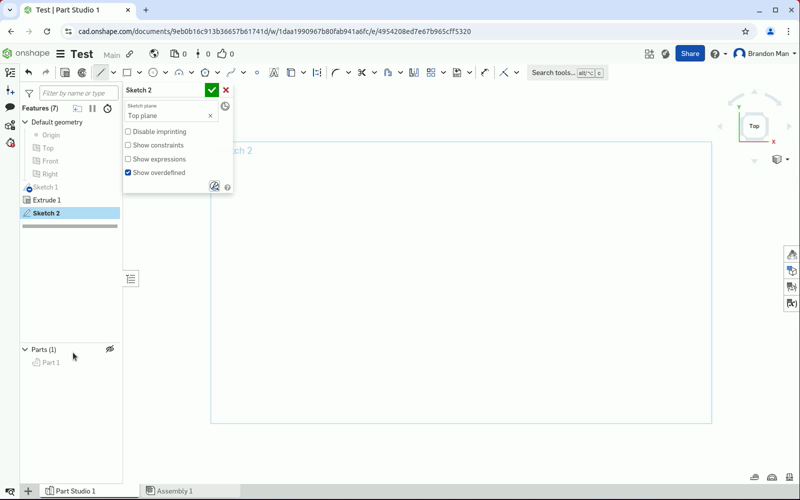
key_down(shift)
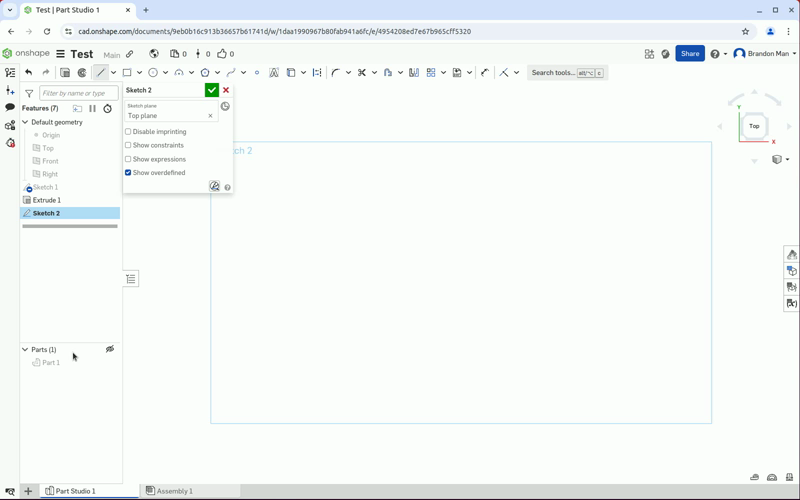
mouse_move(348, 268)
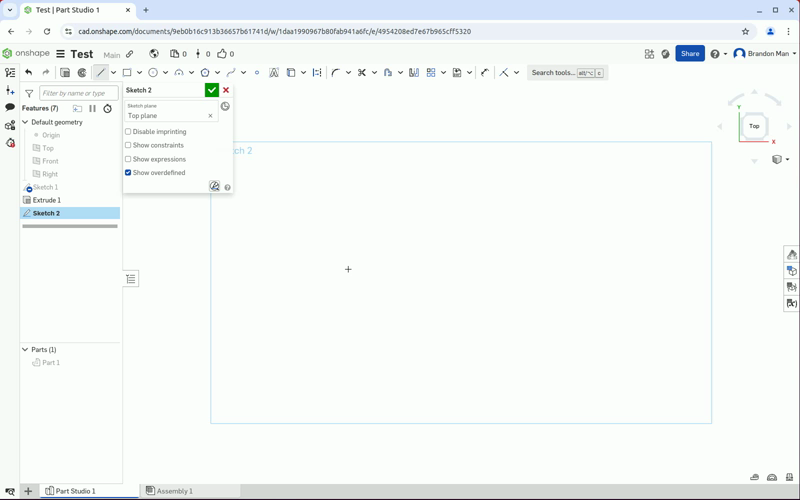
click(348, 268)
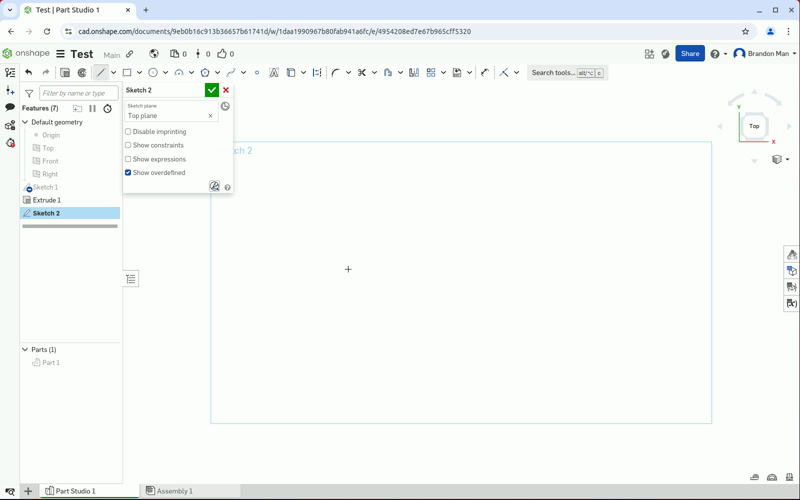
key_up(shift)
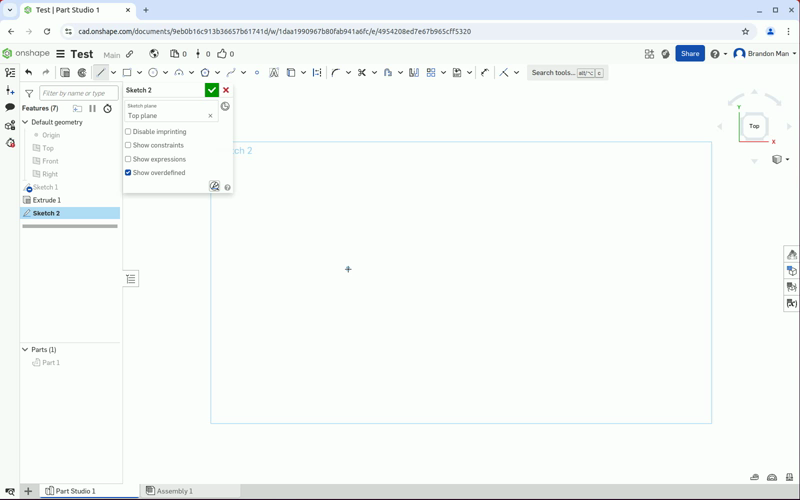
key_down(shift)
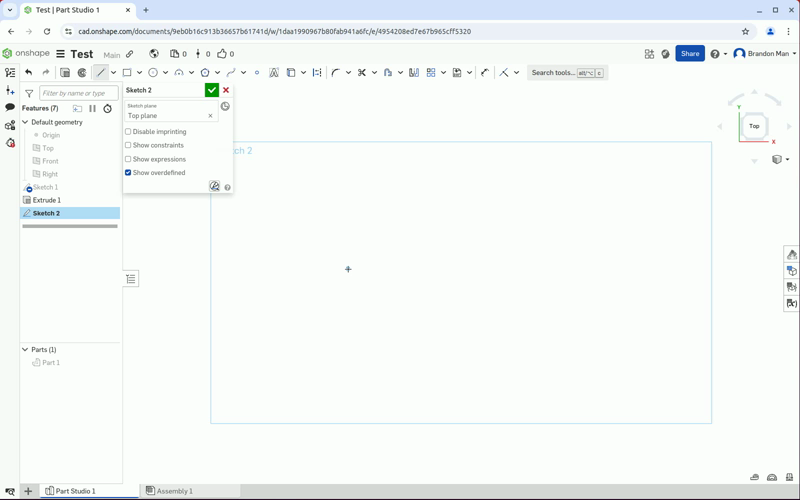
mouse_move(378, 268)
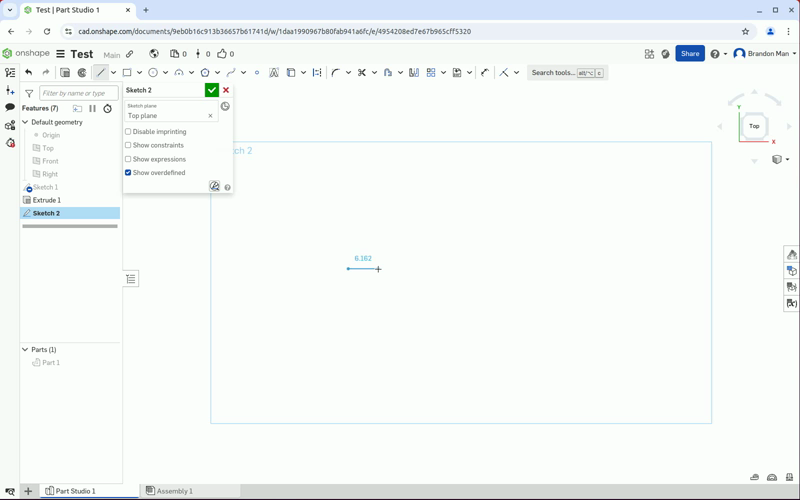
mouse_move(364, 285)
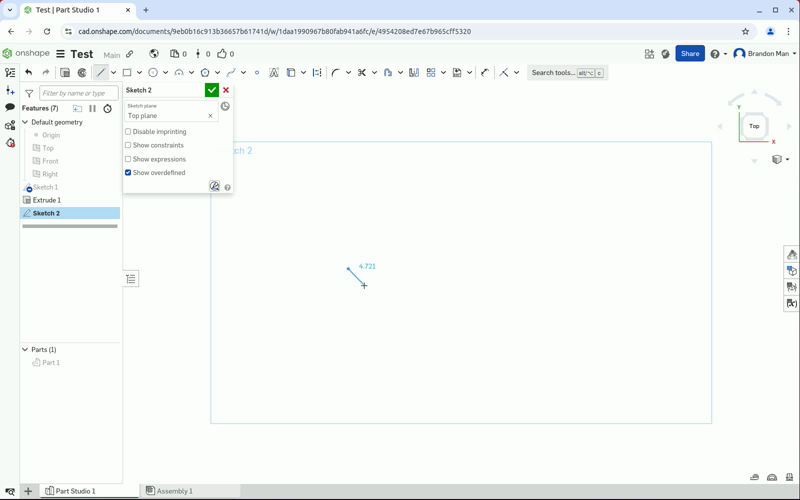
click(364, 285)
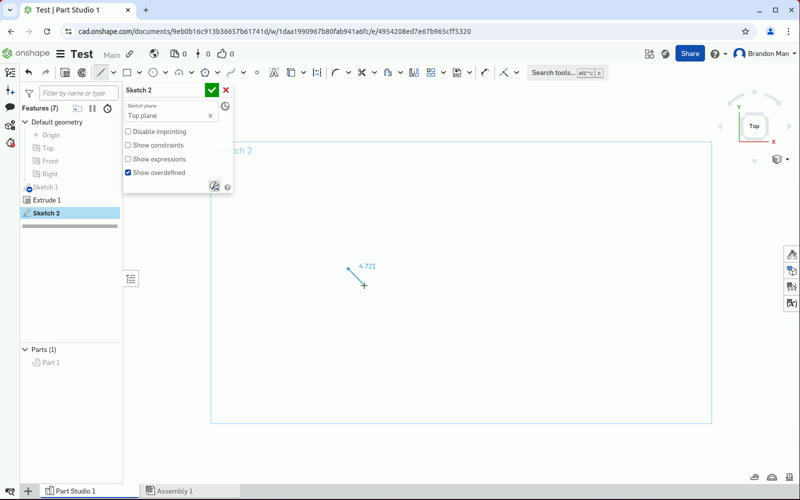
key_up(shift)
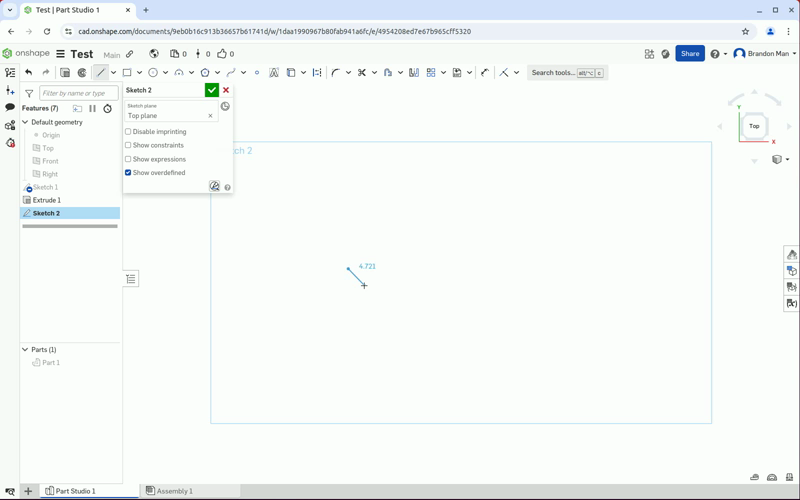
key_down(shift)
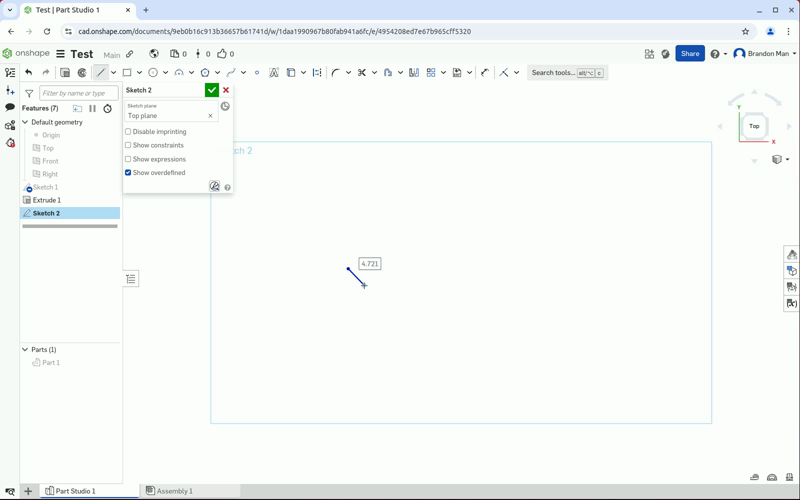
mouse_move(394, 285)
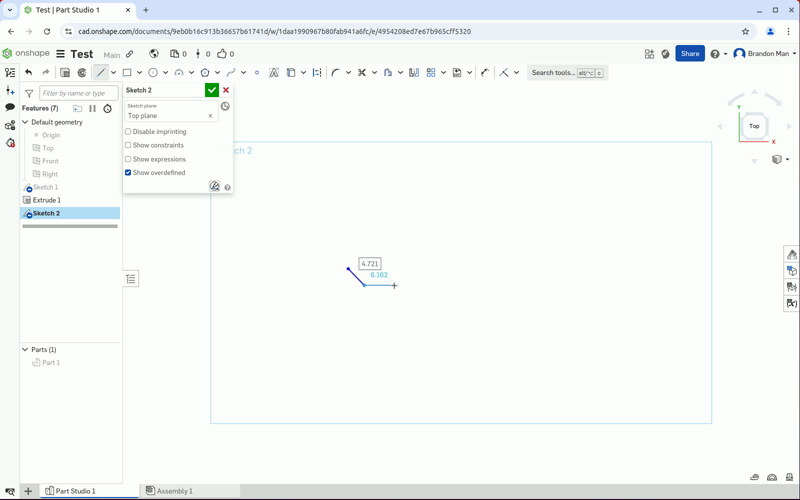
mouse_move(365, 285)
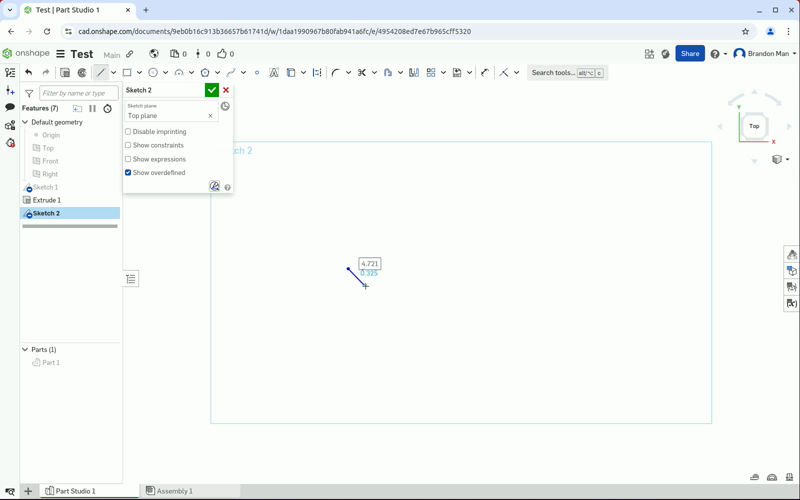
scroll(6)
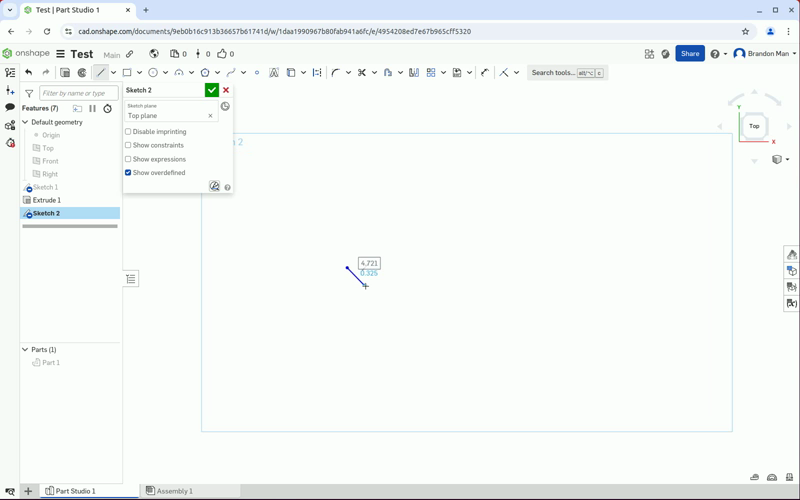
scroll(6)
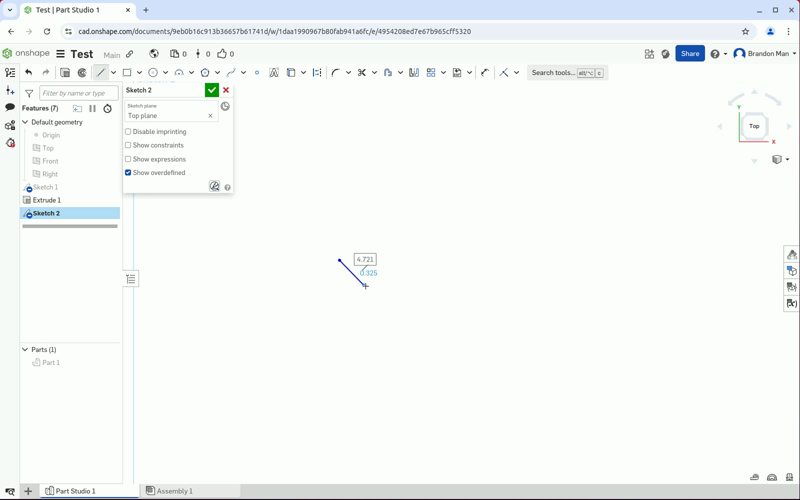
scroll(6)
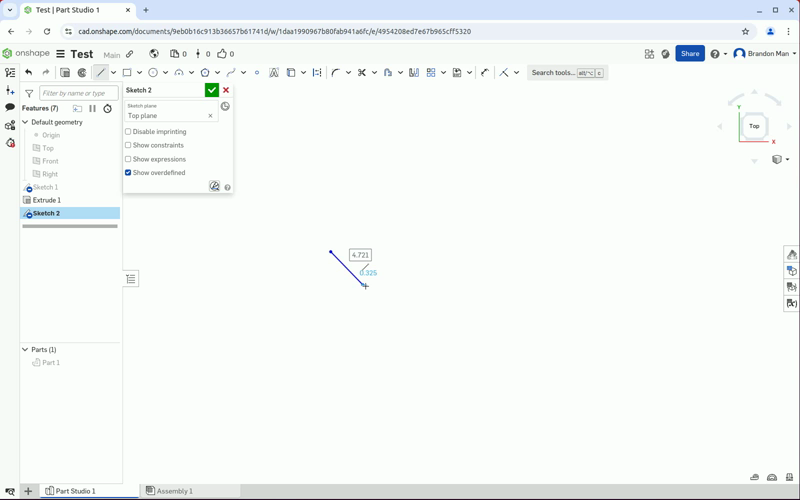
scroll(6)
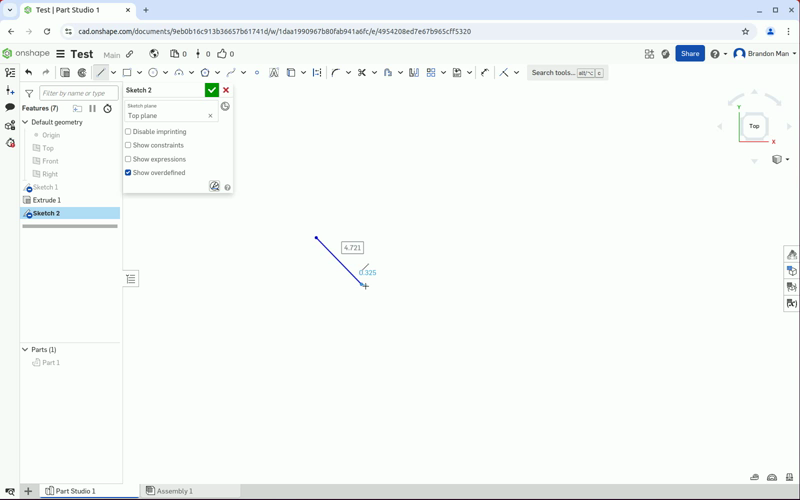
scroll(6)
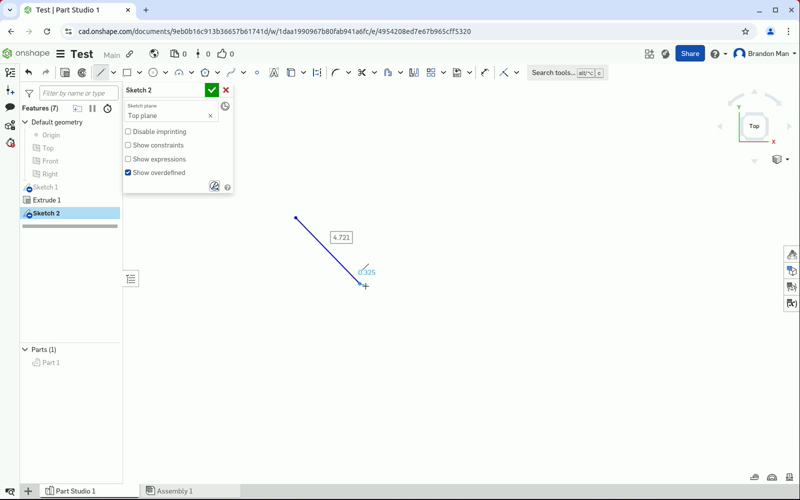
scroll(6)
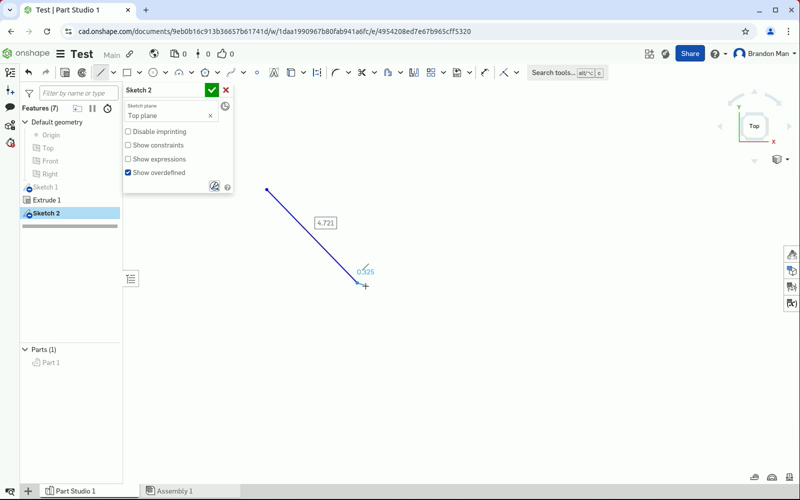
scroll(6)
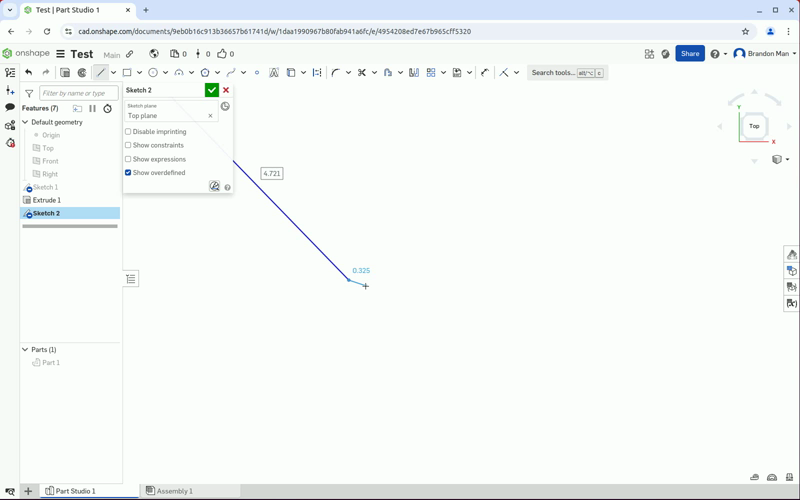
click(365, 285)
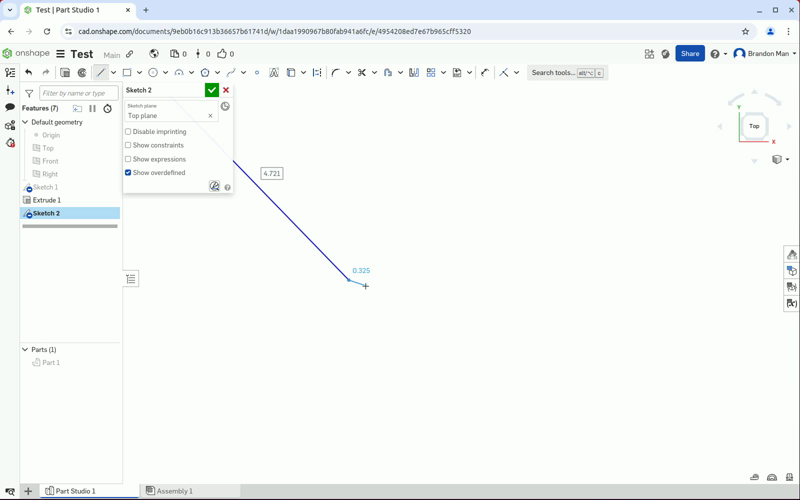
scroll(-6)
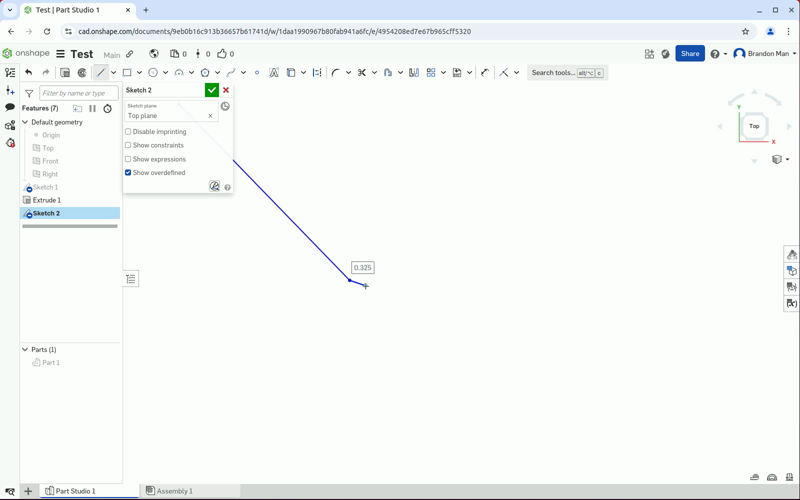
scroll(-6)
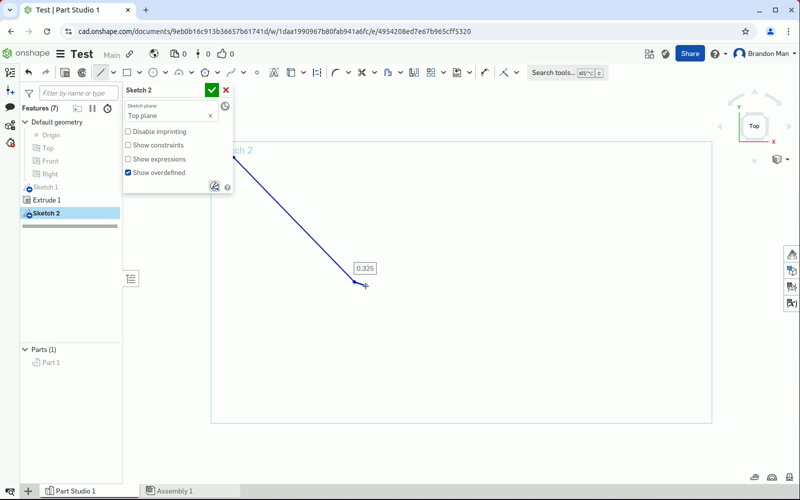
scroll(-6)
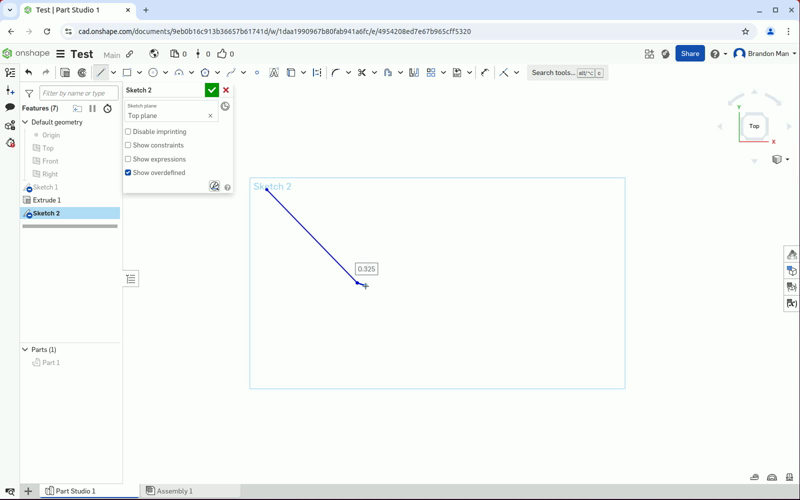
scroll(-6)
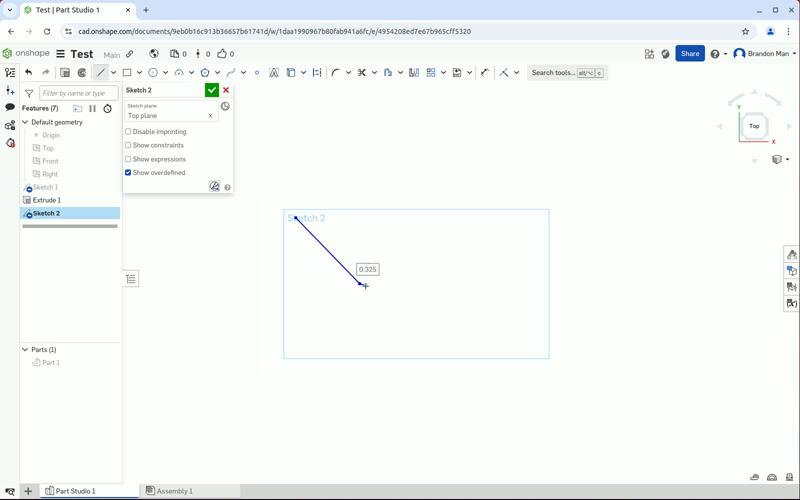
scroll(-6)
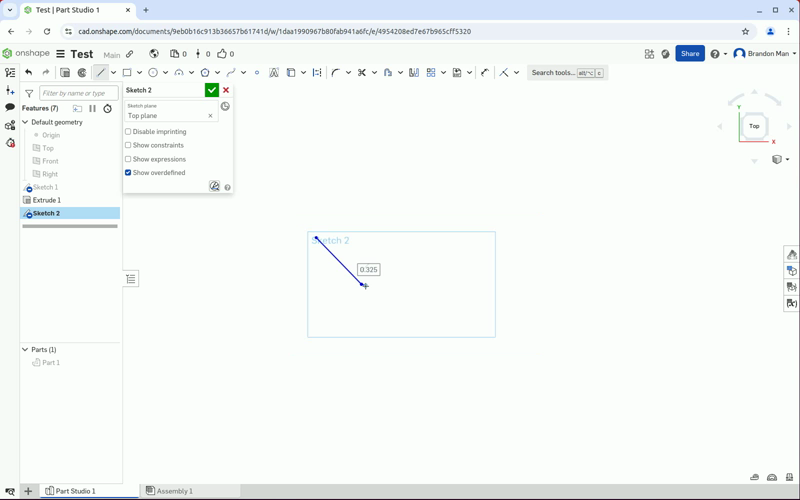
scroll(-6)
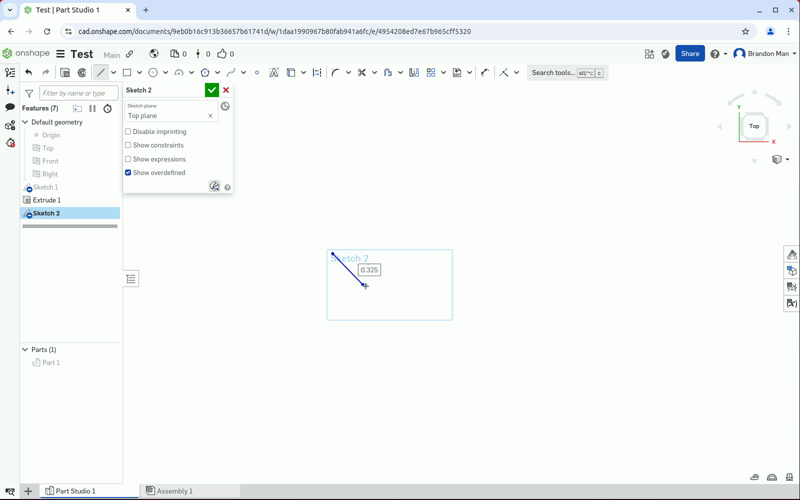
scroll(-6)
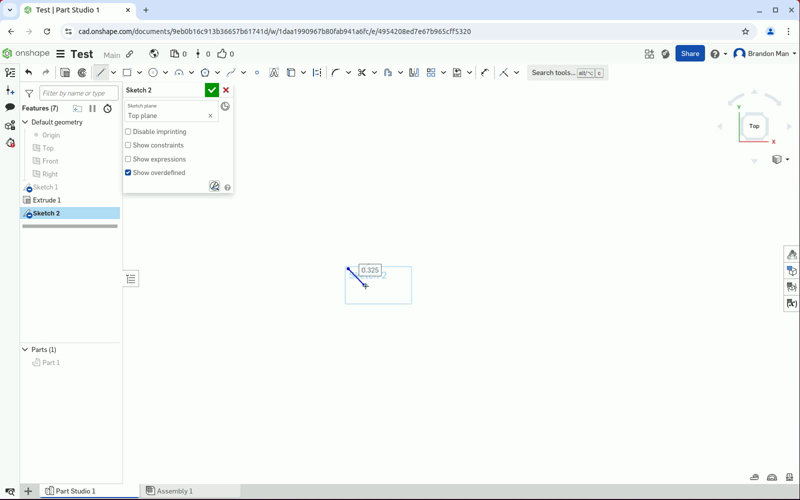
key_up(shift)
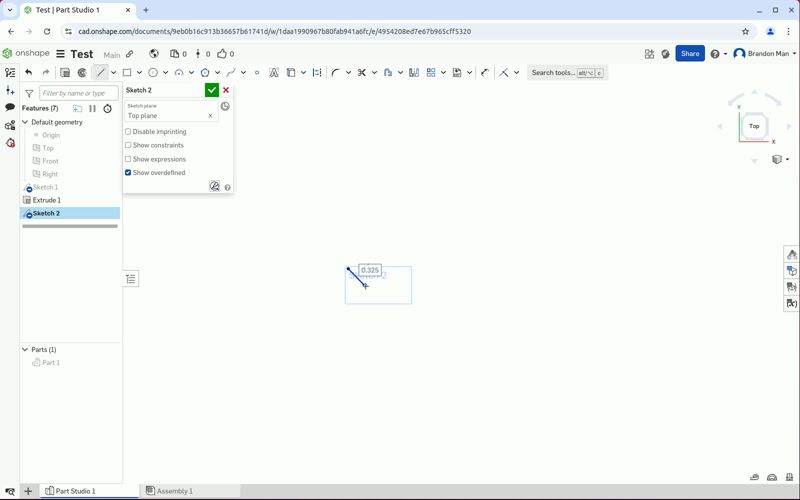
key_down(shift)
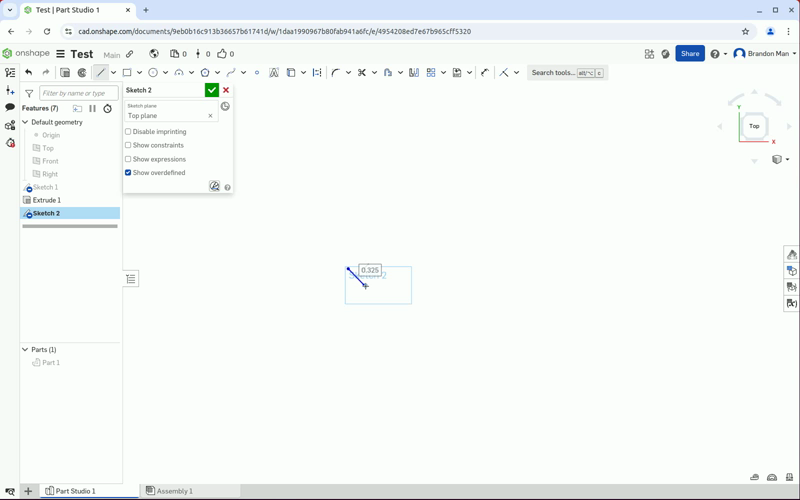
mouse_move(395, 285)
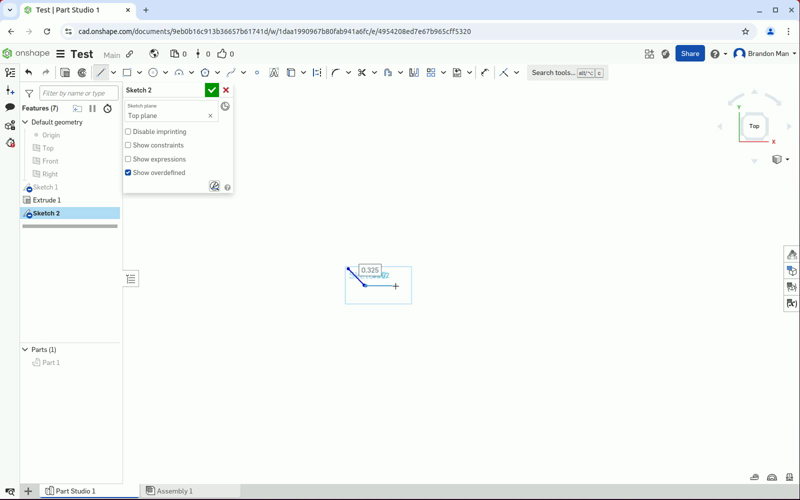
mouse_move(365, 283)
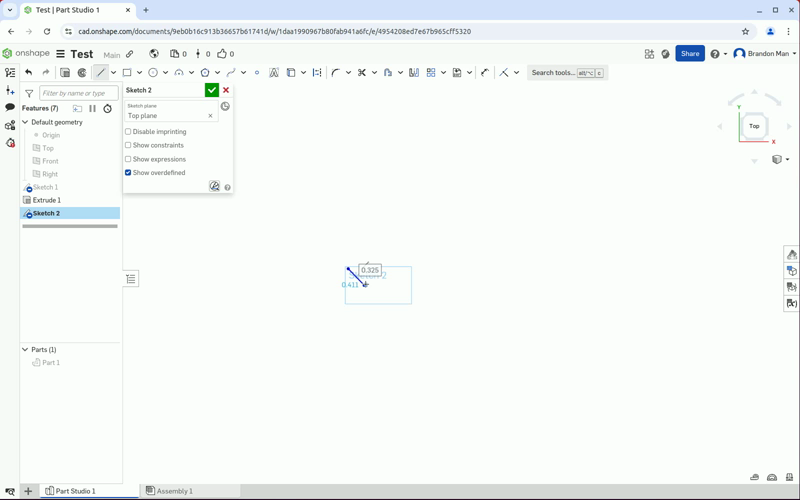
scroll(6)
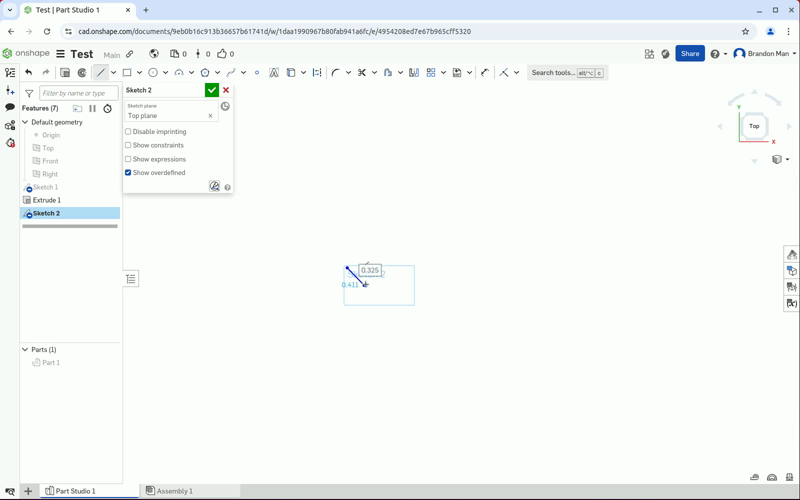
scroll(6)
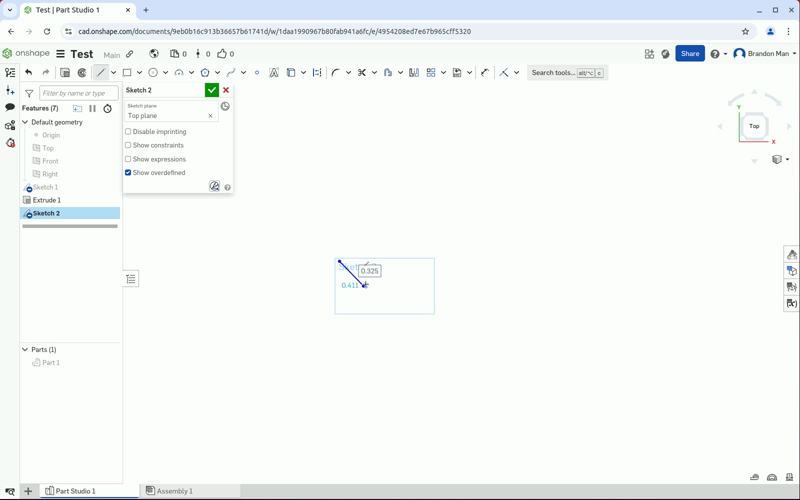
scroll(6)
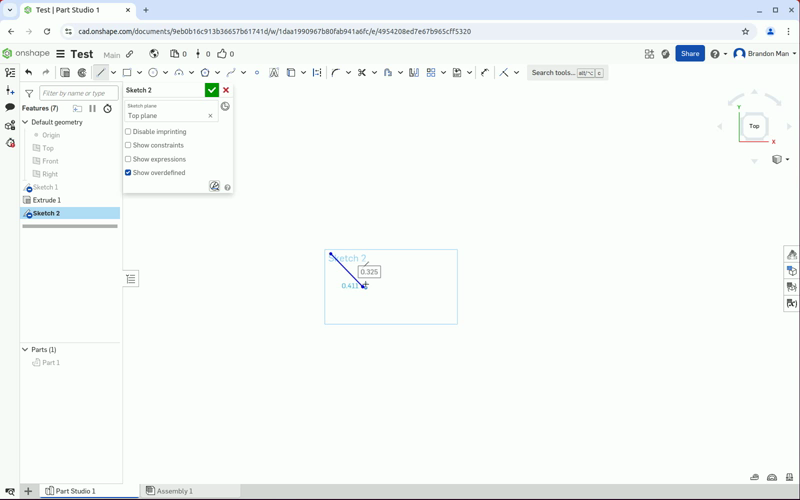
scroll(6)
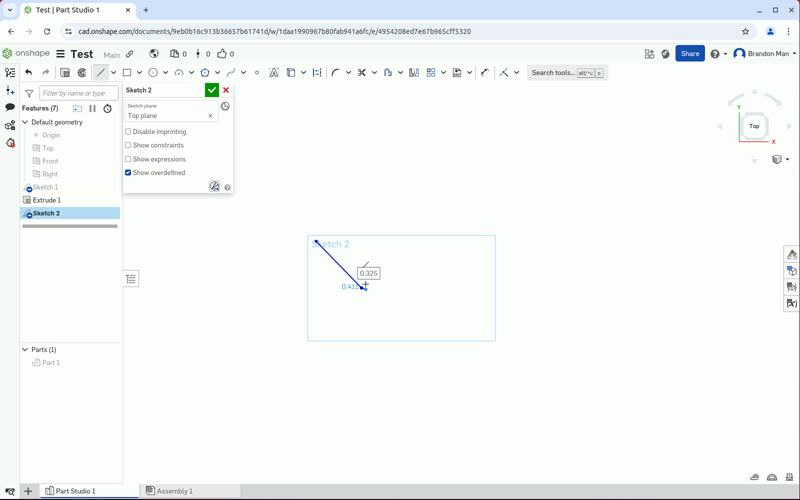
scroll(6)
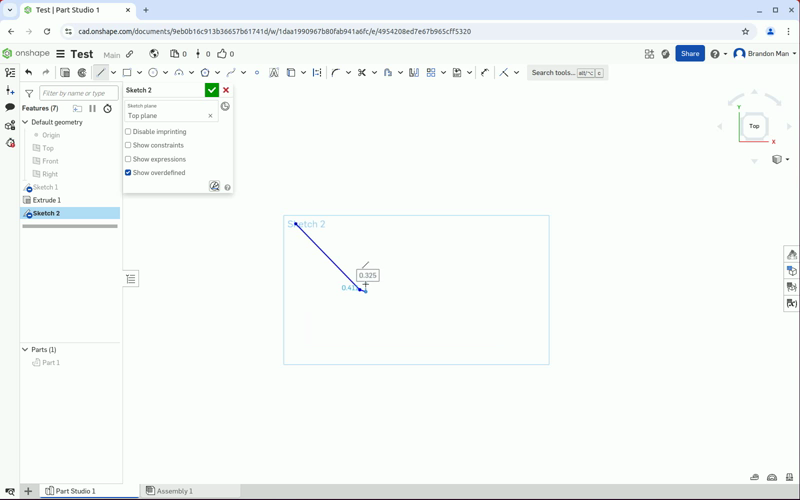
scroll(6)
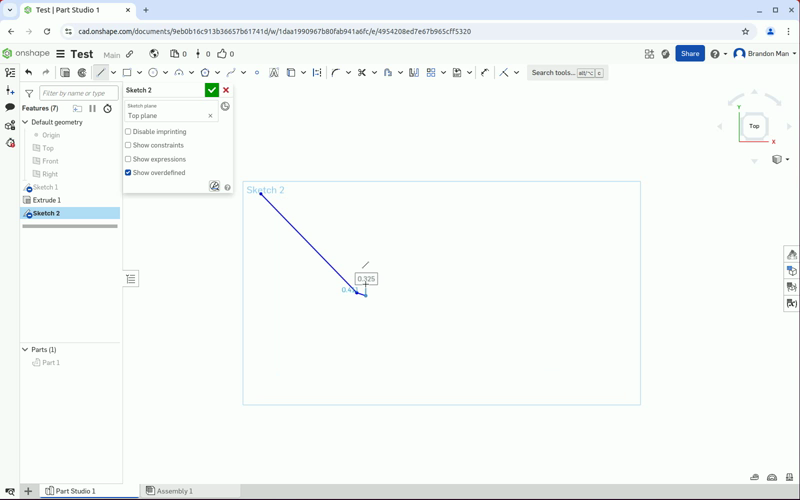
scroll(6)
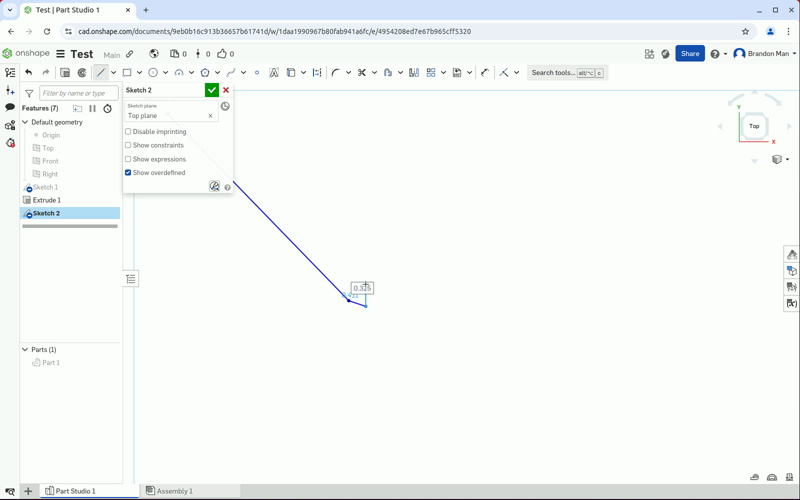
click(365, 283)
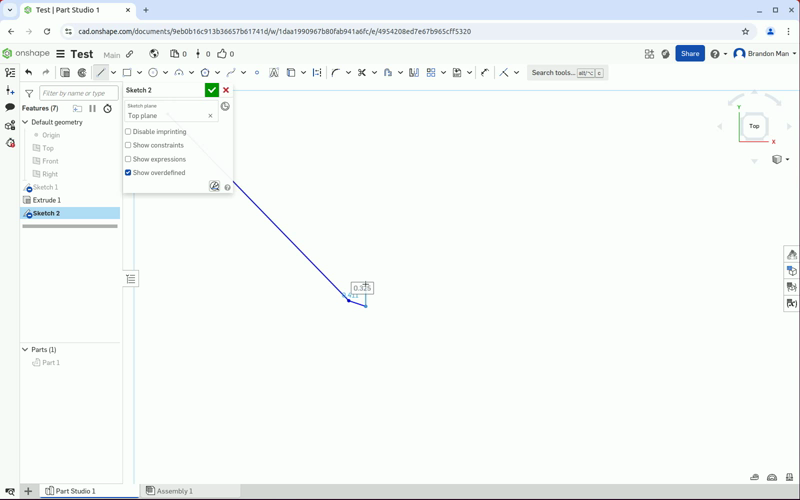
scroll(-6)
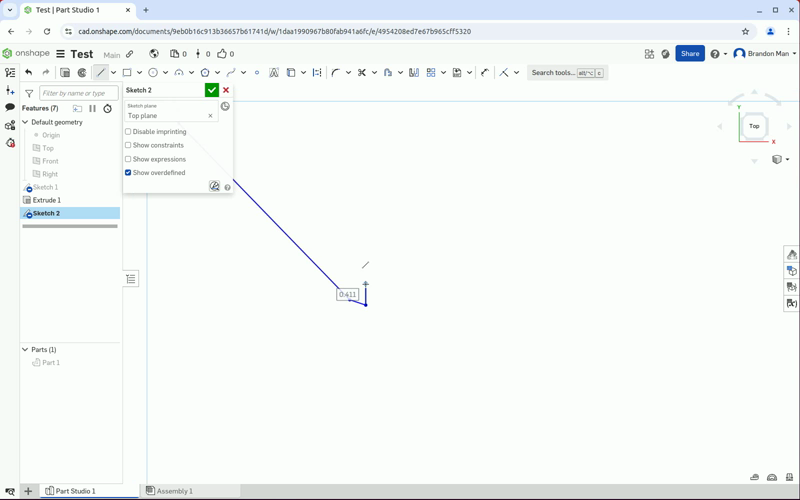
scroll(-6)
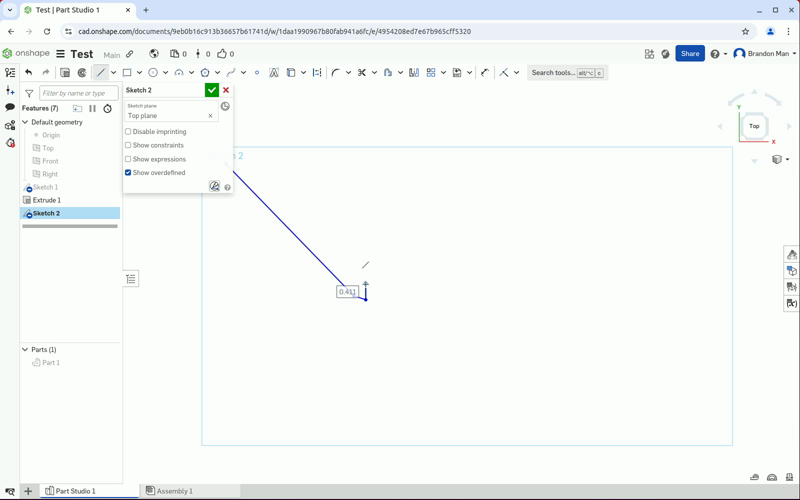
scroll(-6)
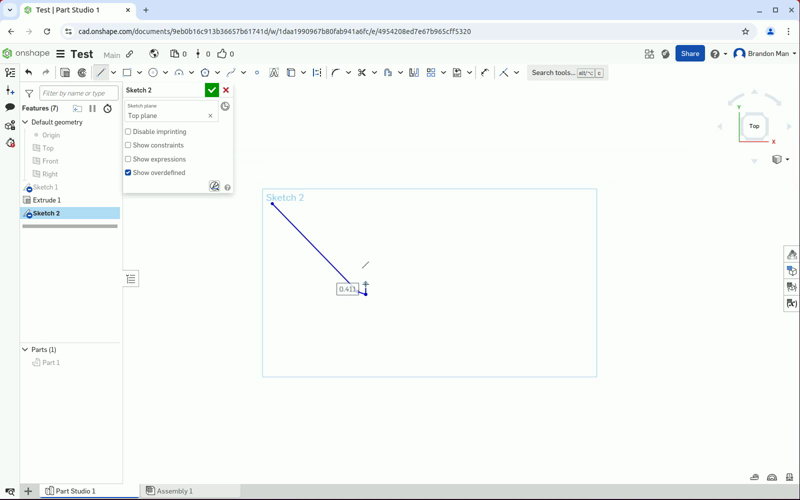
scroll(-6)
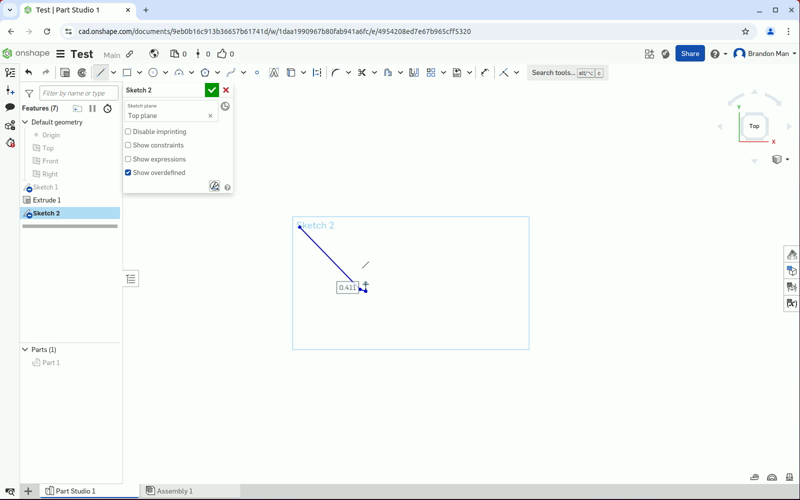
scroll(-6)
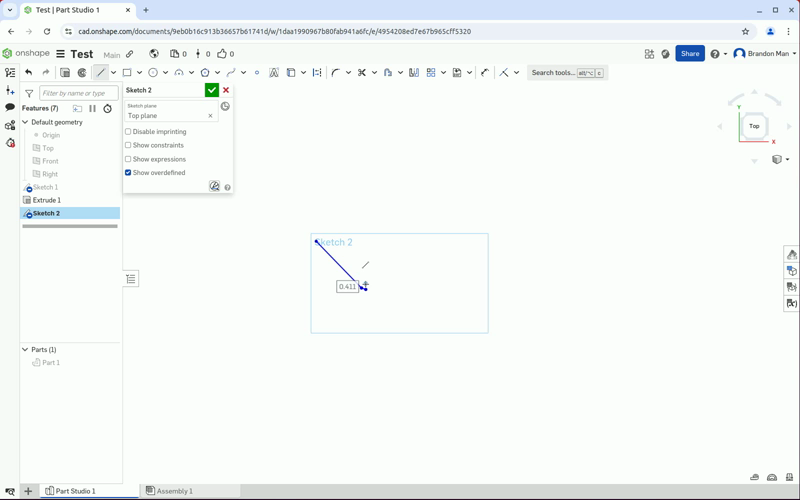
scroll(-6)
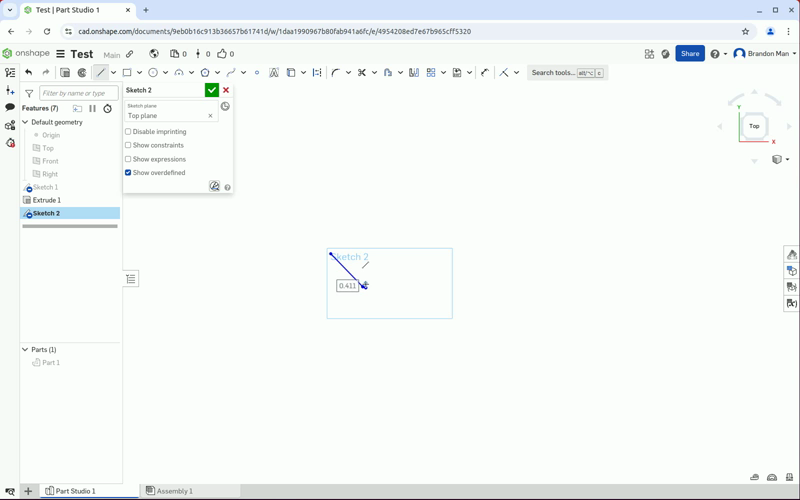
scroll(-6)
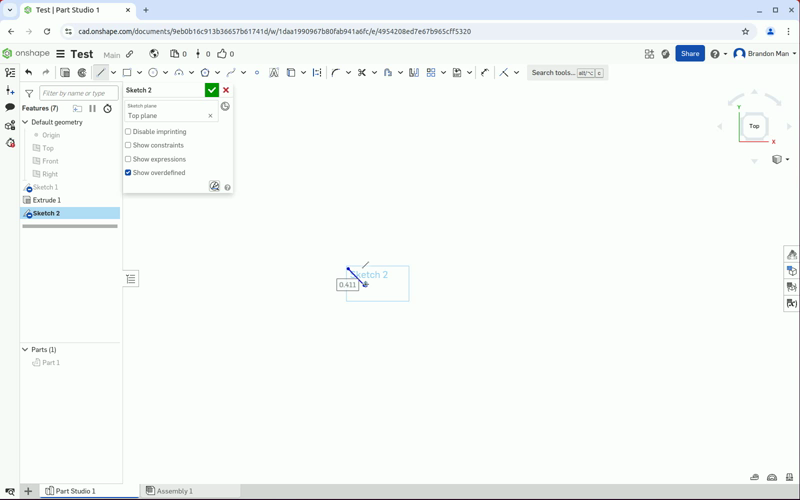
key_up(shift)
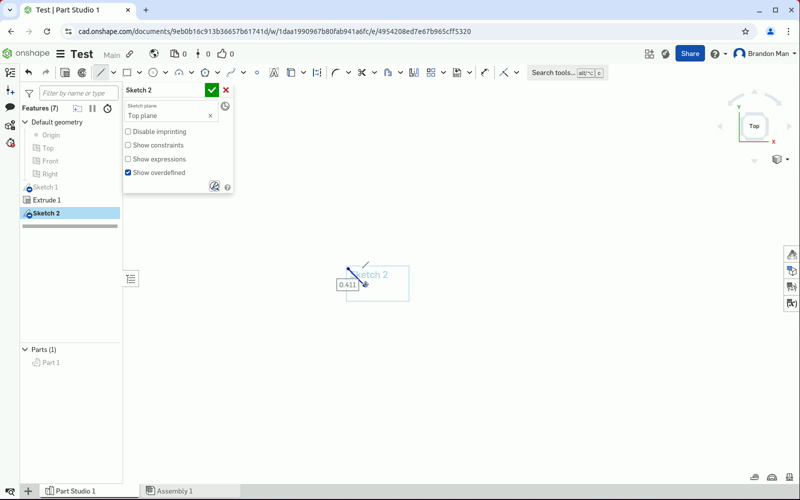
key_down(shift)
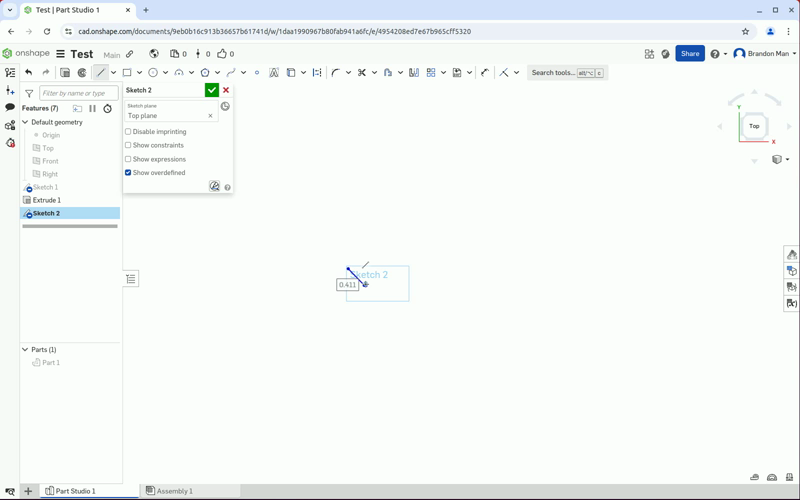
mouse_move(395, 283)
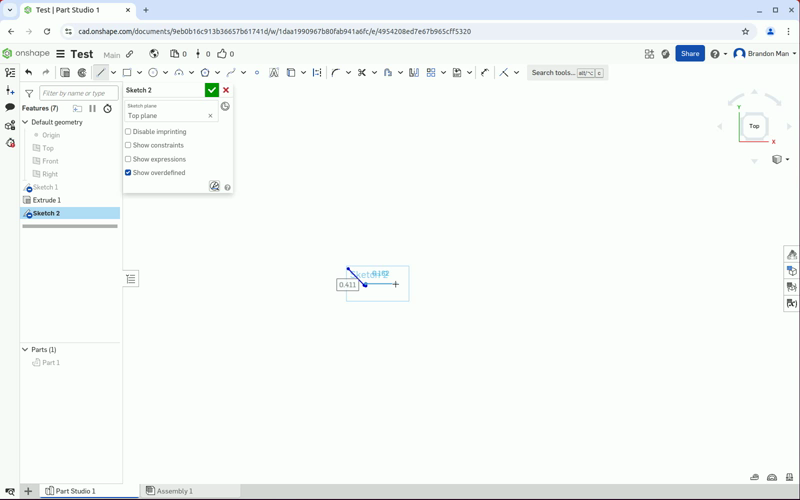
mouse_move(349, 267)
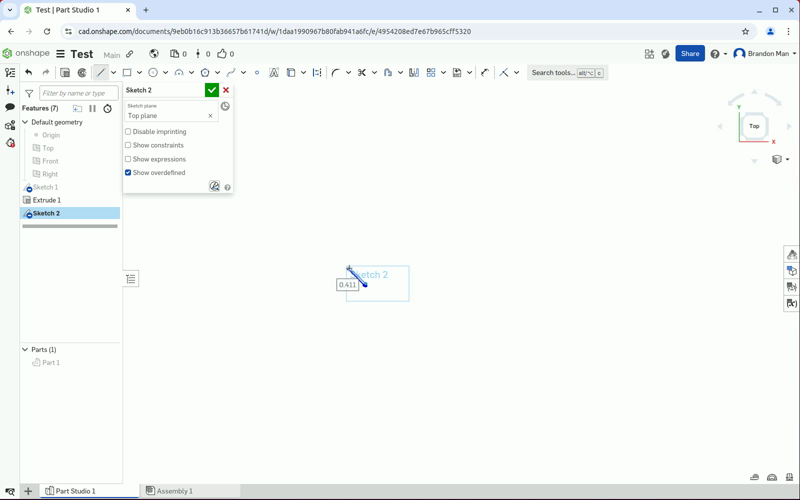
scroll(6)
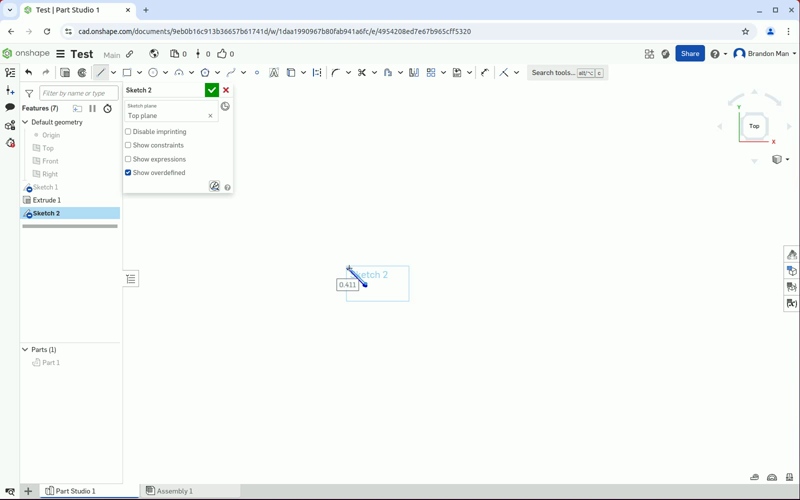
scroll(6)
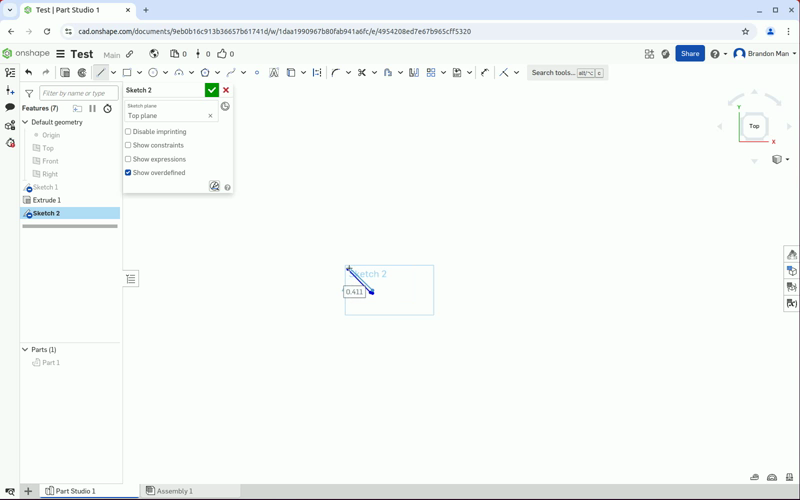
scroll(6)
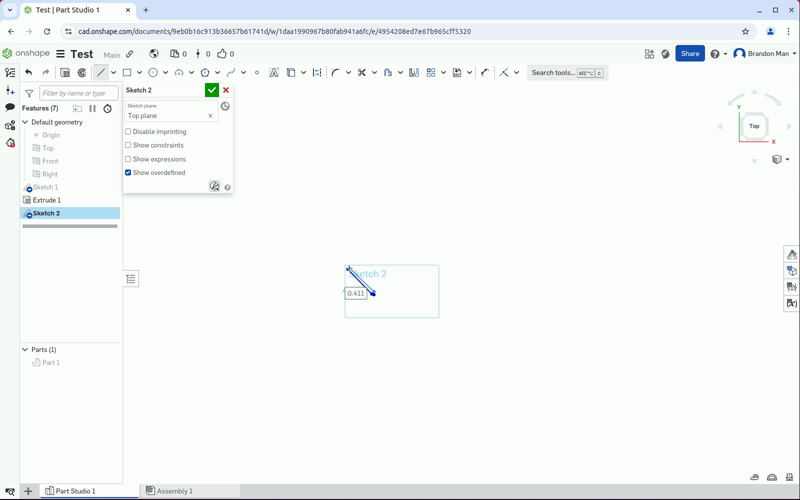
scroll(6)
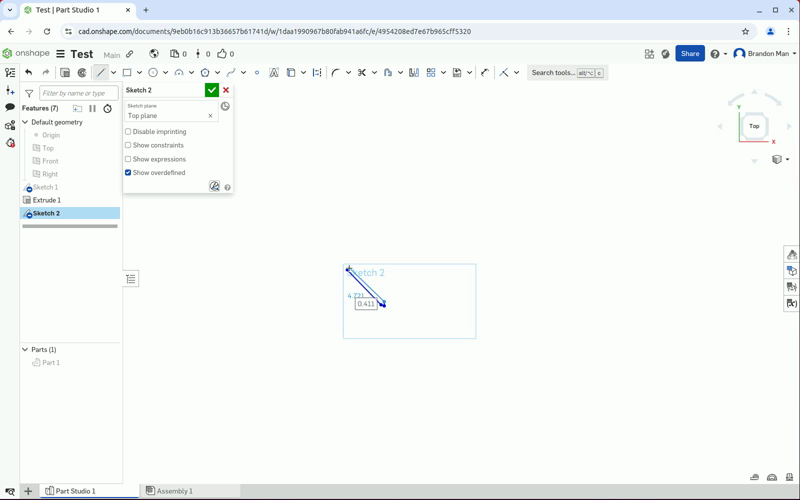
scroll(6)
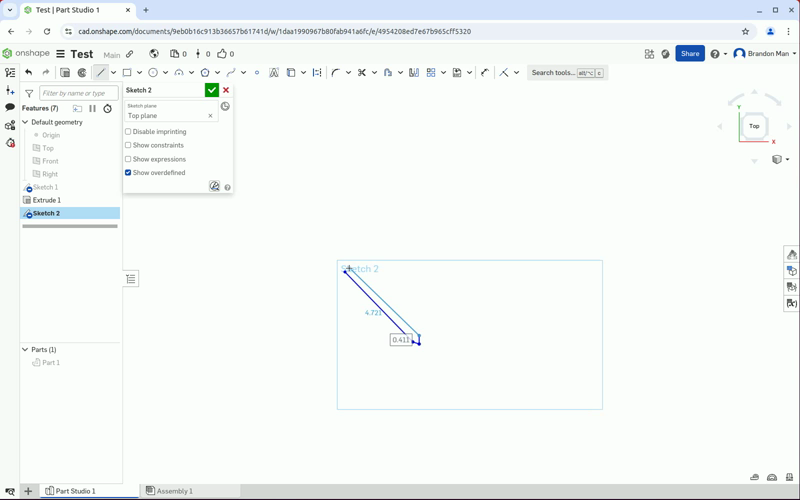
scroll(6)
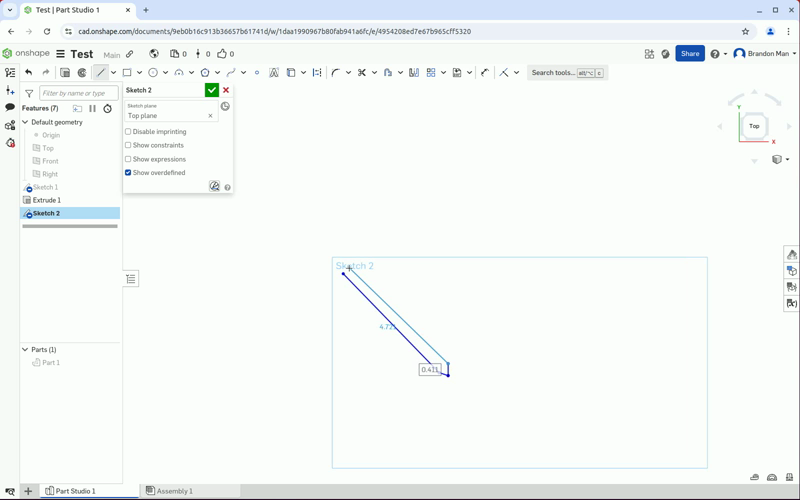
scroll(6)
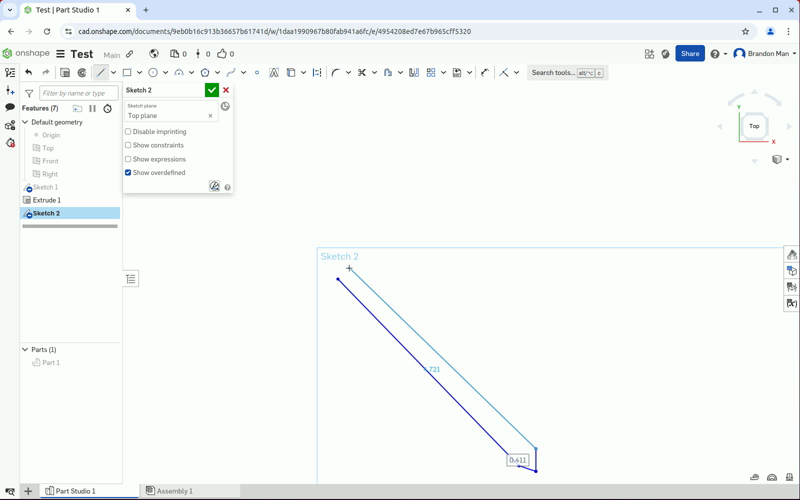
click(349, 267)
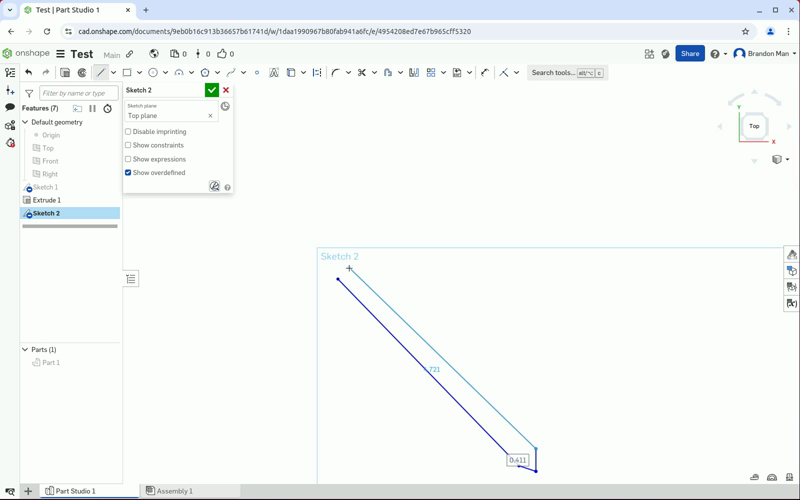
scroll(-6)
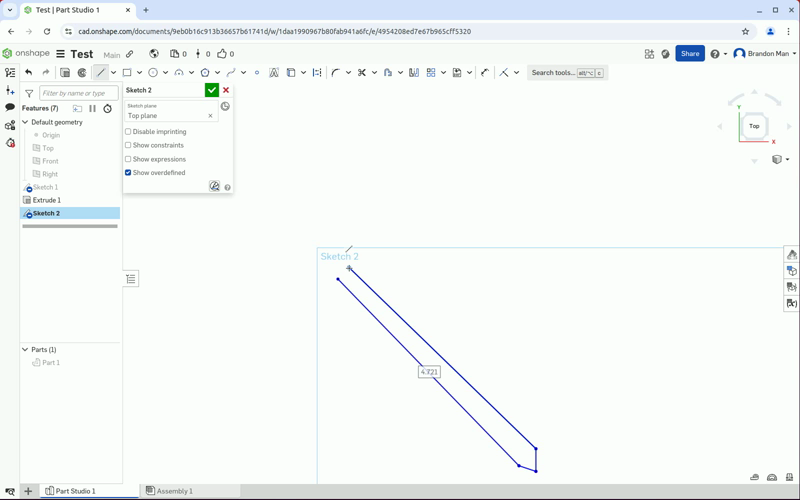
scroll(-6)
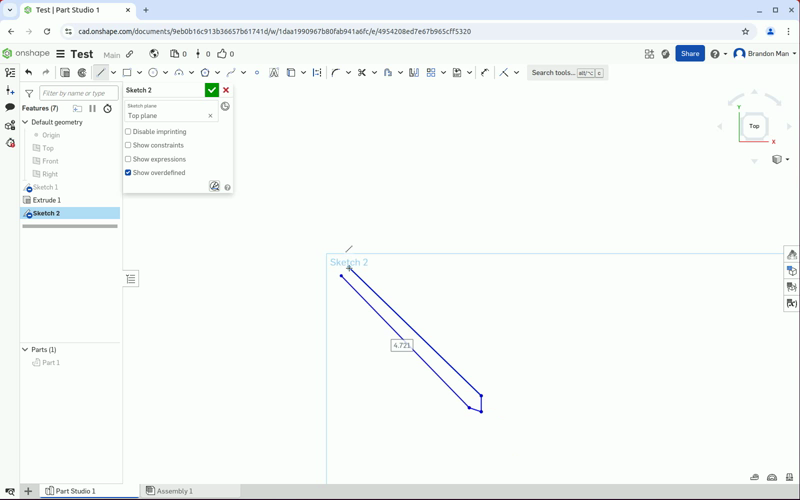
scroll(-6)
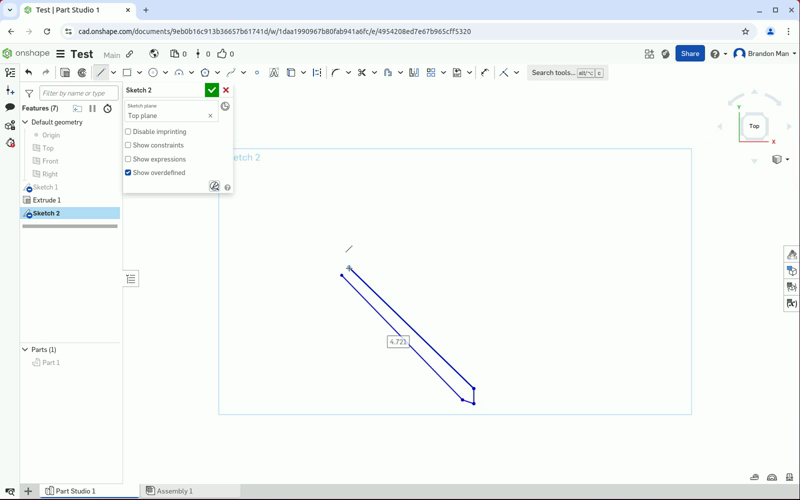
scroll(-6)
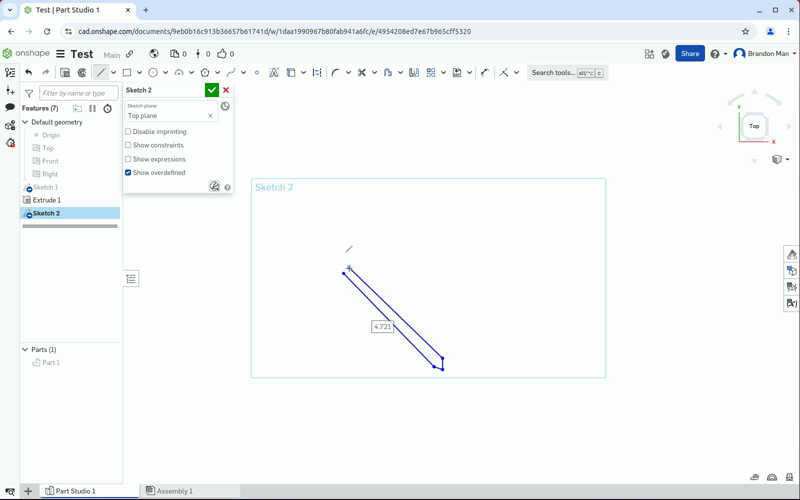
scroll(-6)
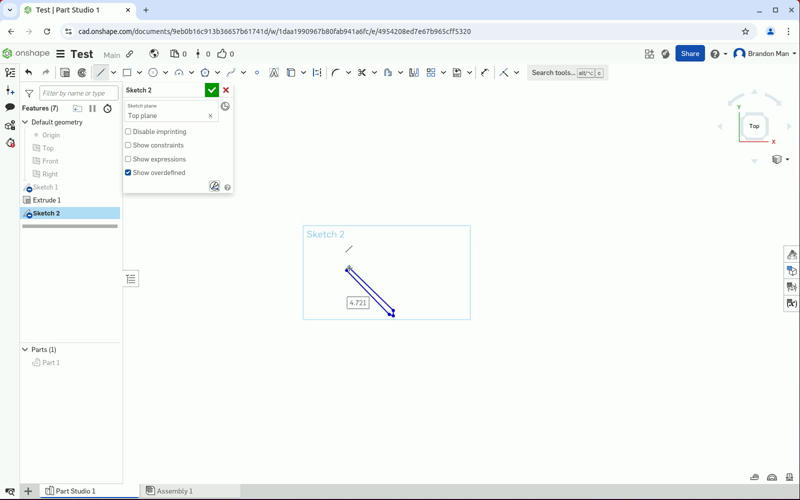
scroll(-6)
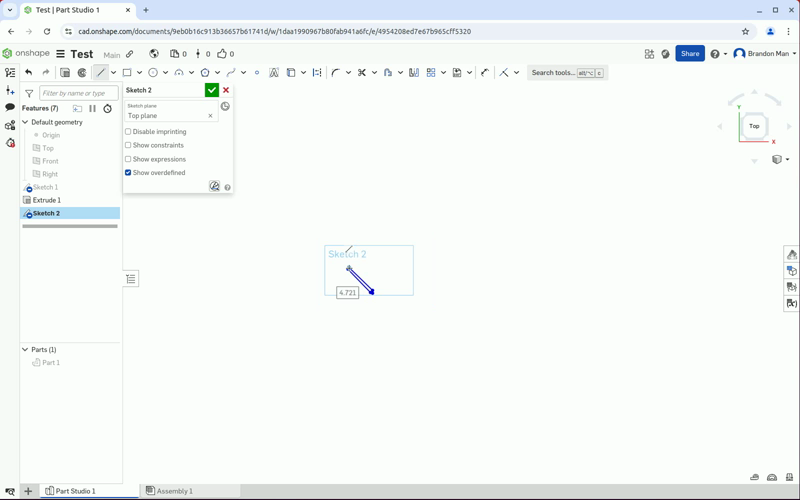
scroll(-6)
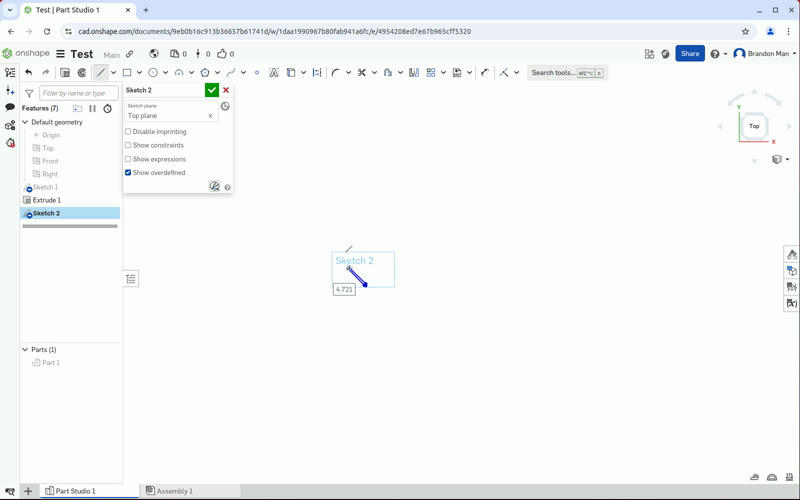
key_up(shift)
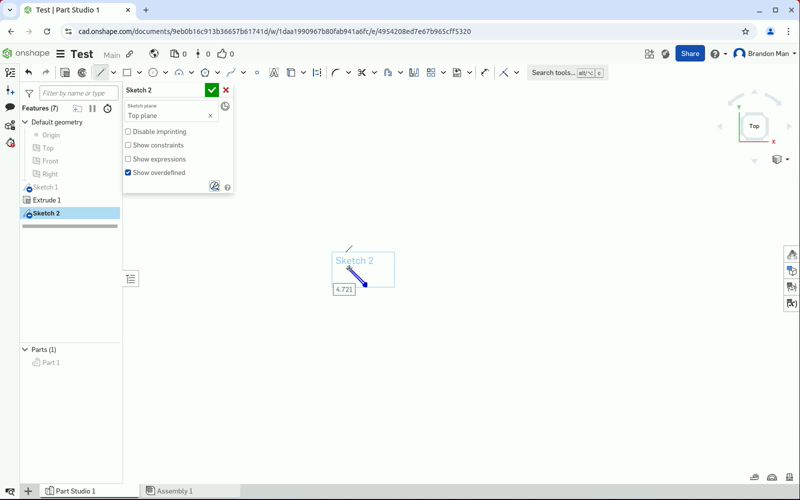
mouse_move(379, 267)
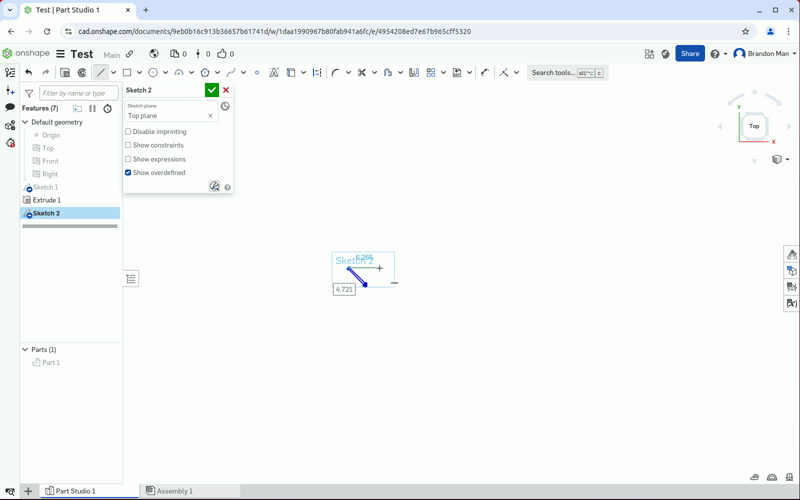
key_down(shift)
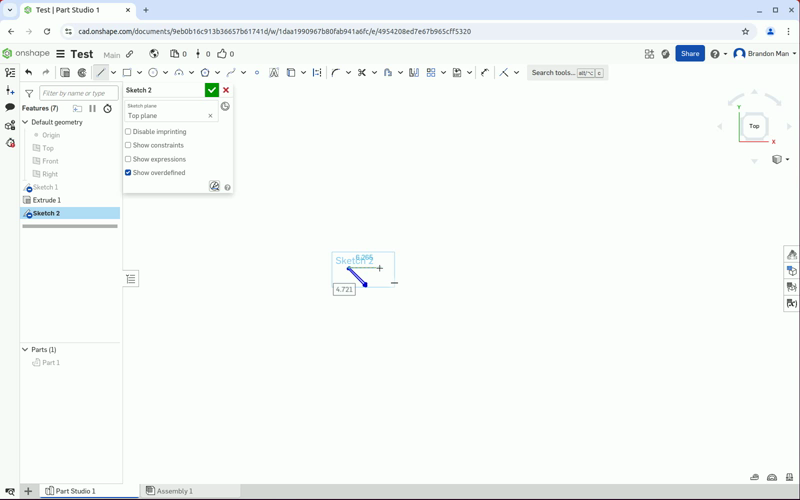
mouse_move(348, 268)
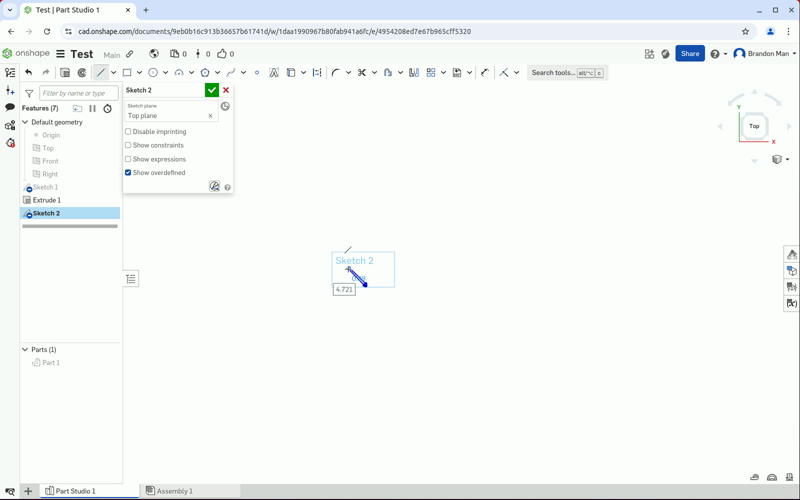
scroll(6)
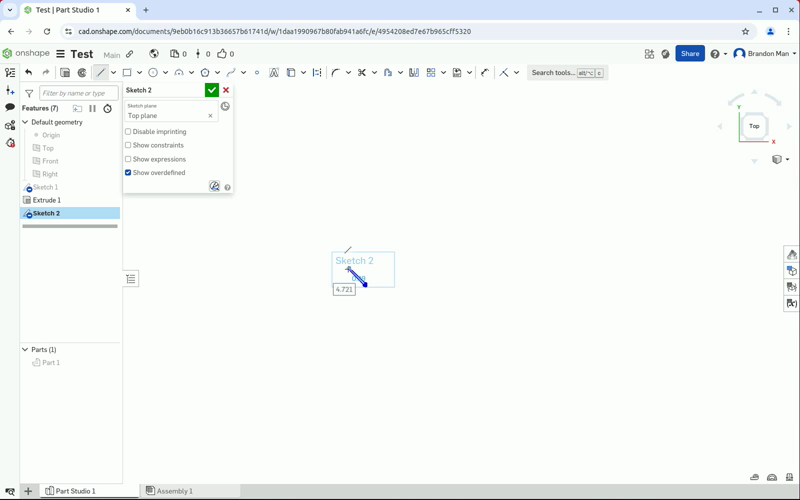
scroll(6)
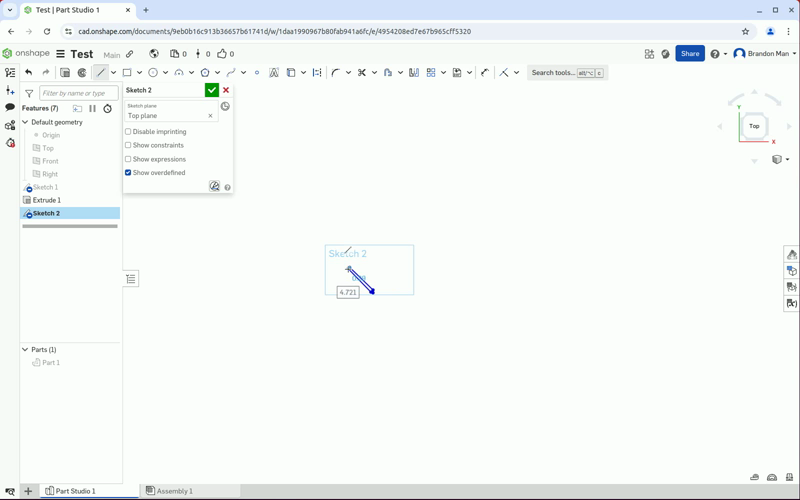
scroll(6)
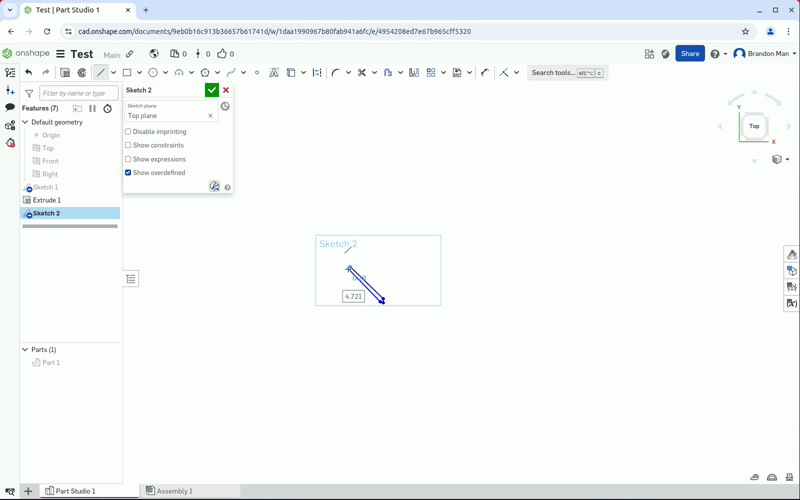
scroll(6)
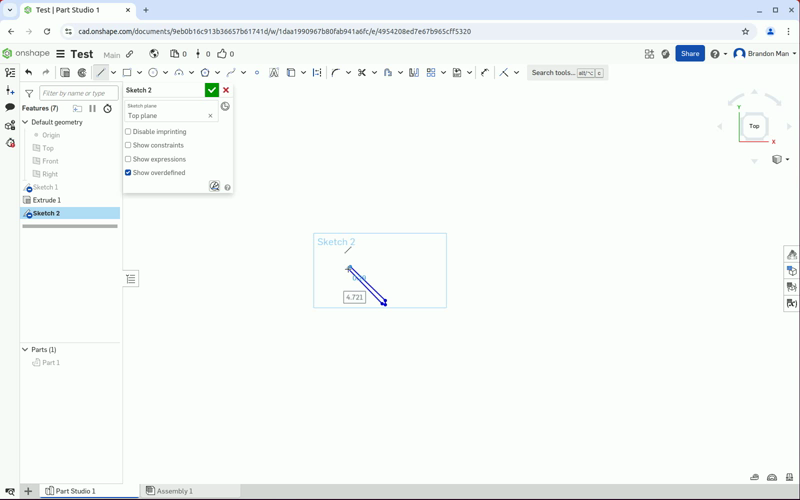
scroll(6)
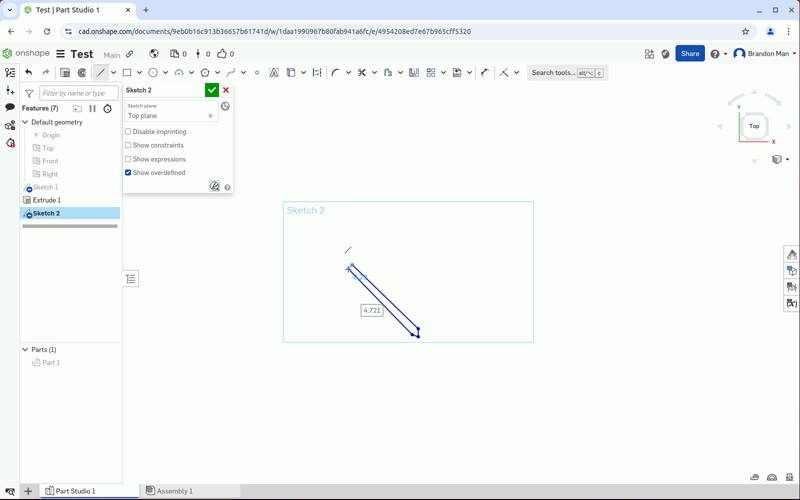
scroll(6)
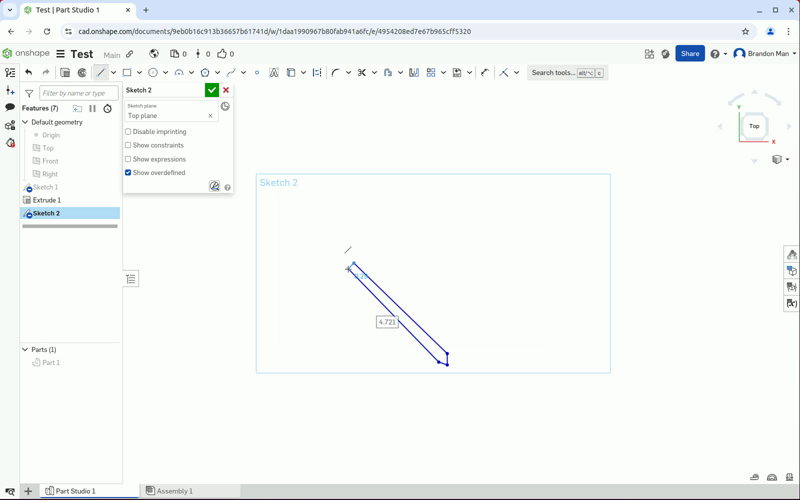
scroll(6)
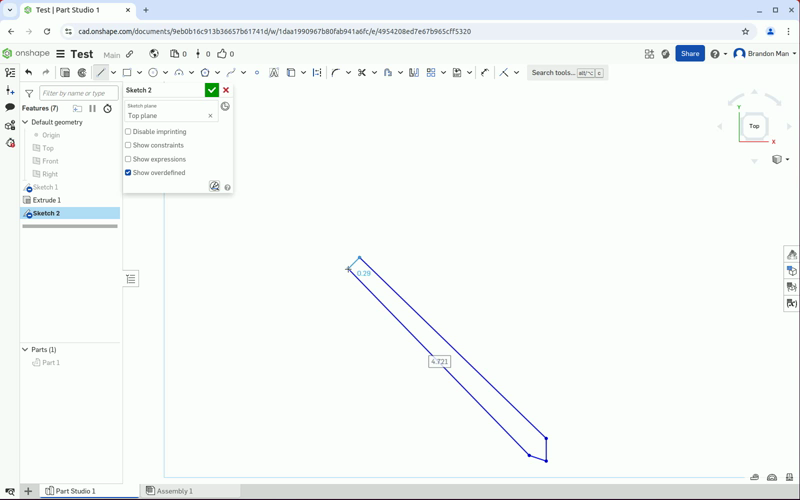
key_up(shift)
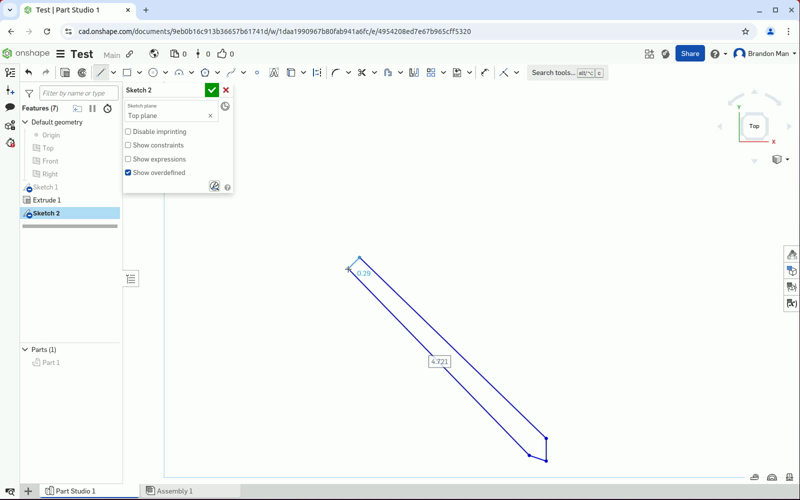
click(348, 268)
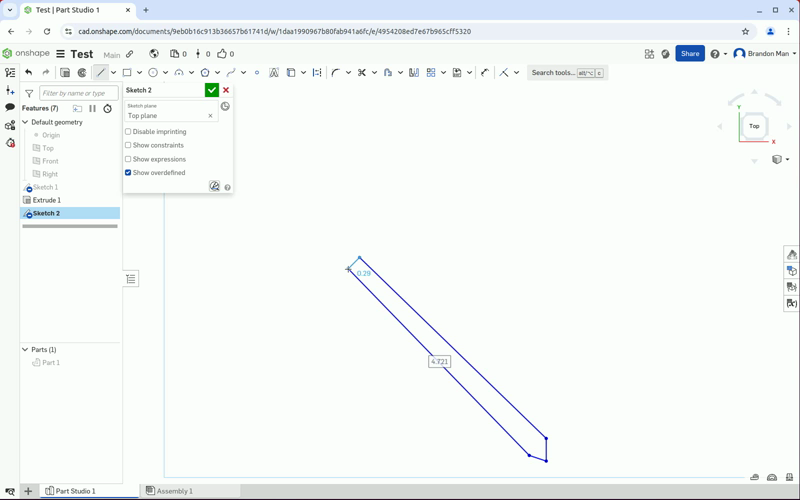
scroll(-6)
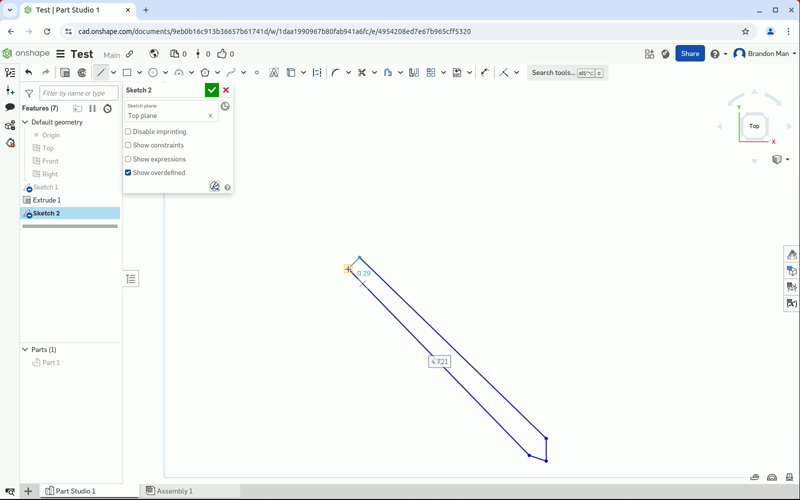
scroll(-6)
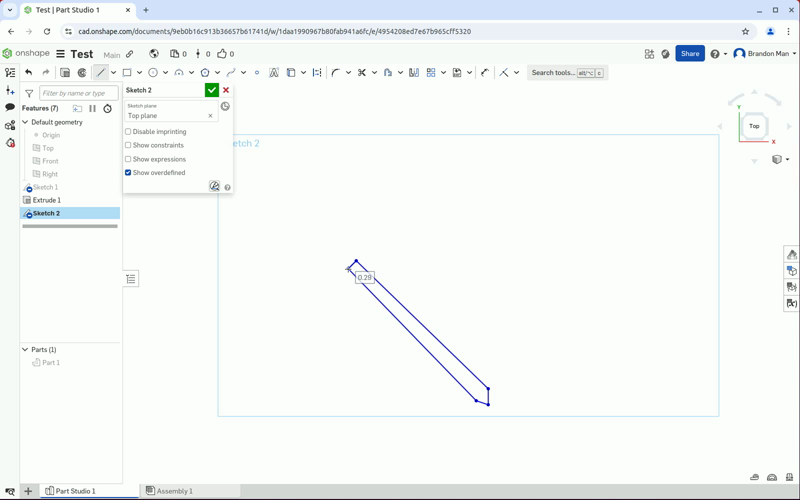
scroll(-6)
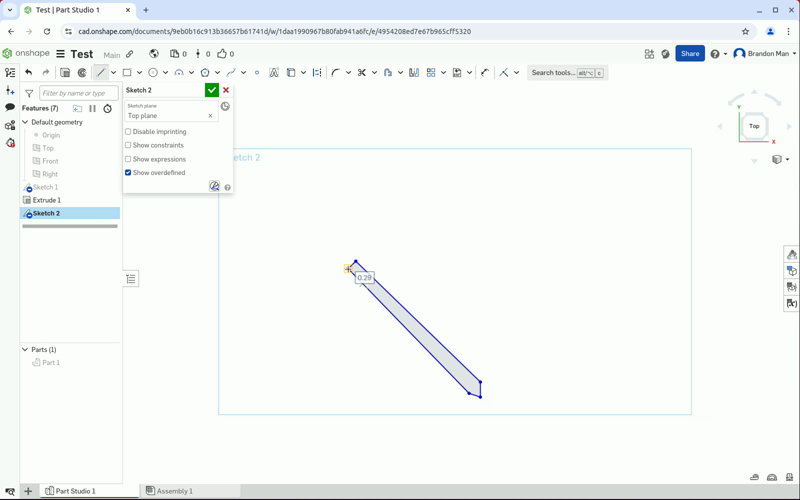
scroll(-6)
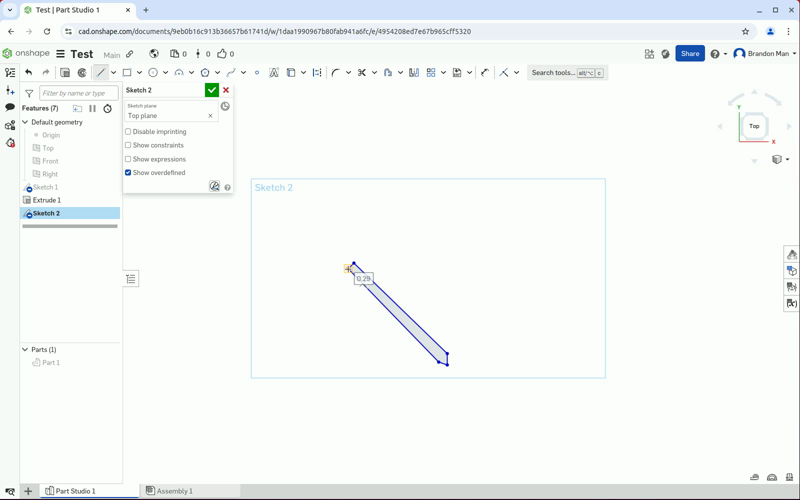
scroll(-6)
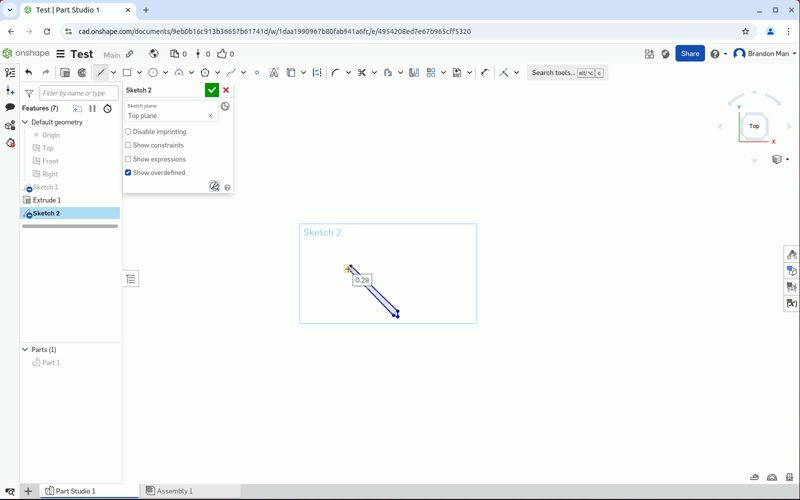
scroll(-6)
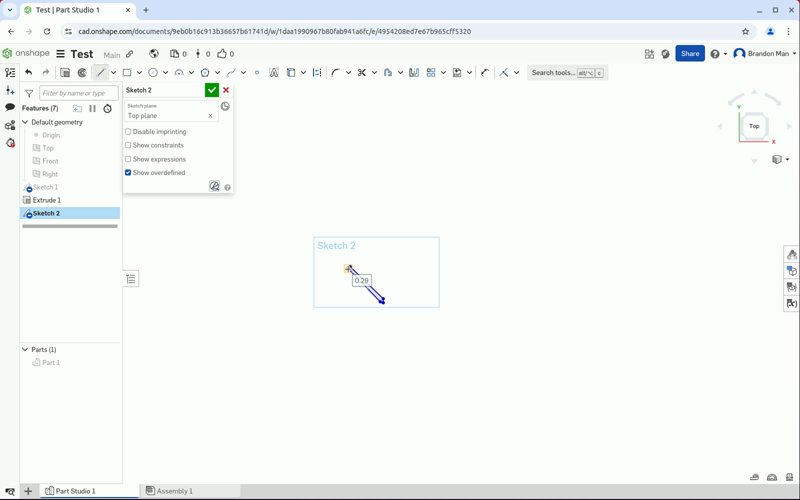
scroll(-6)
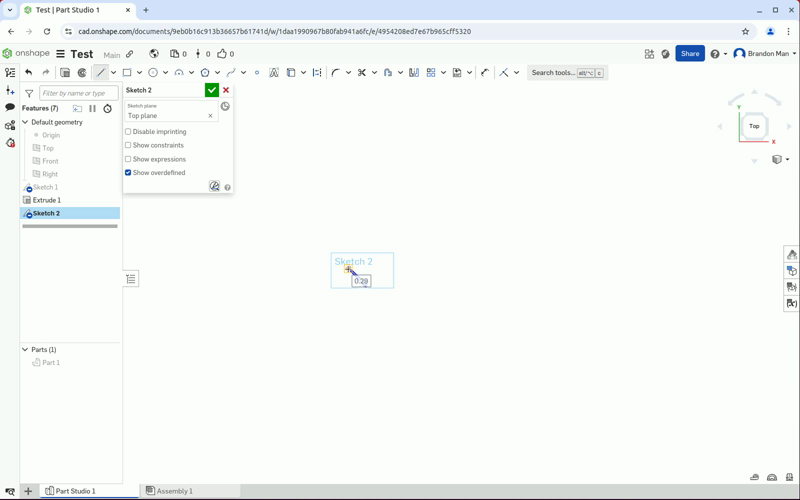
key(esc)
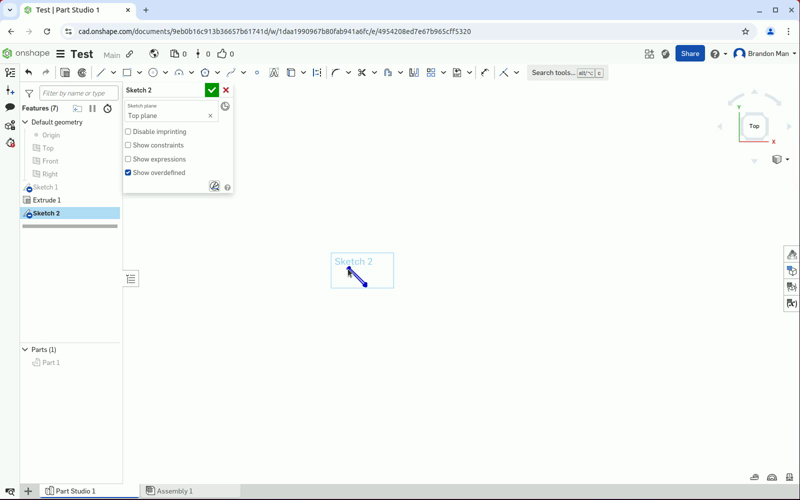
mouse_move(360, 280)
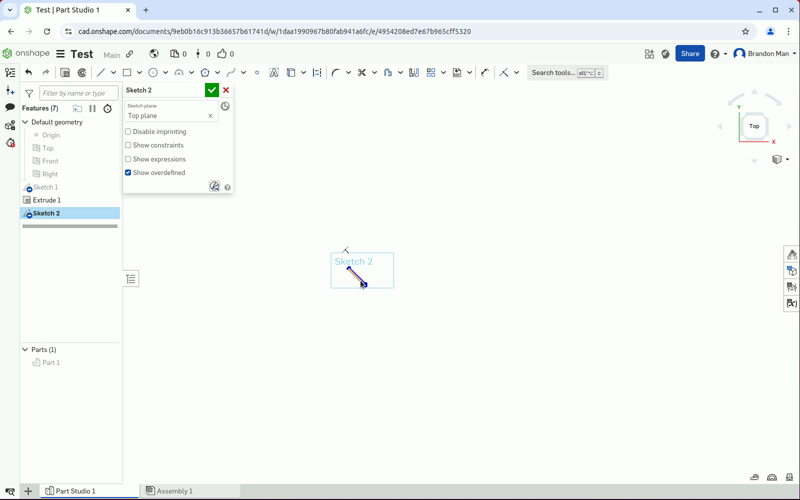
scroll(6)
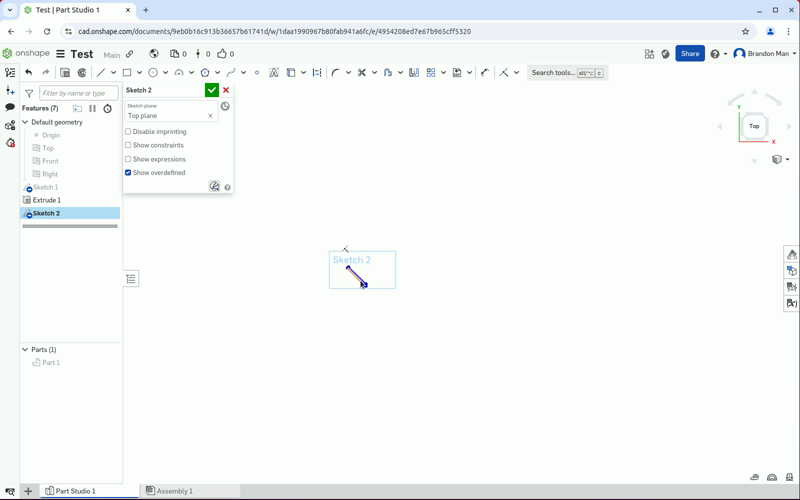
scroll(6)
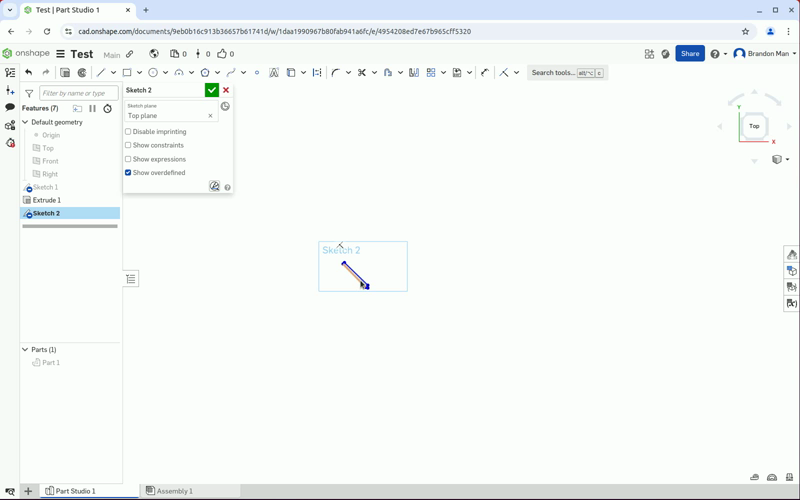
scroll(6)
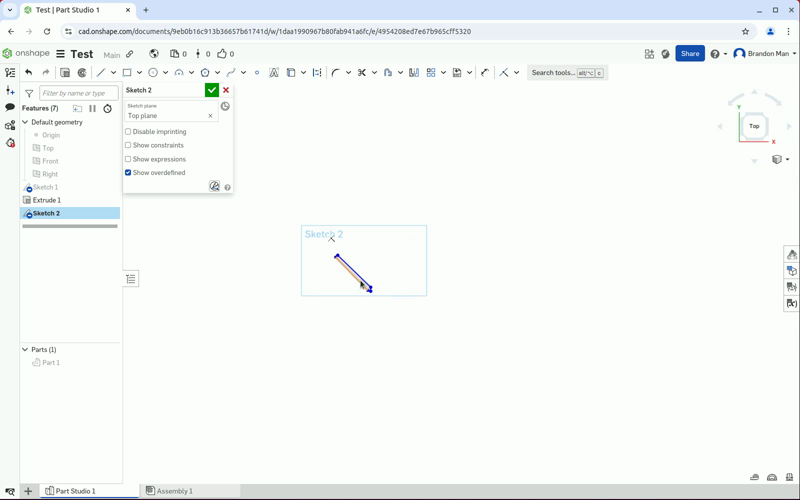
scroll(6)
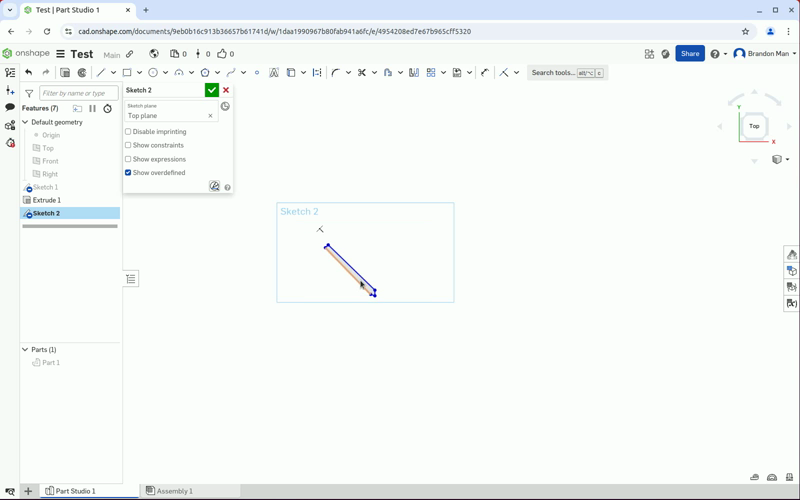
scroll(6)
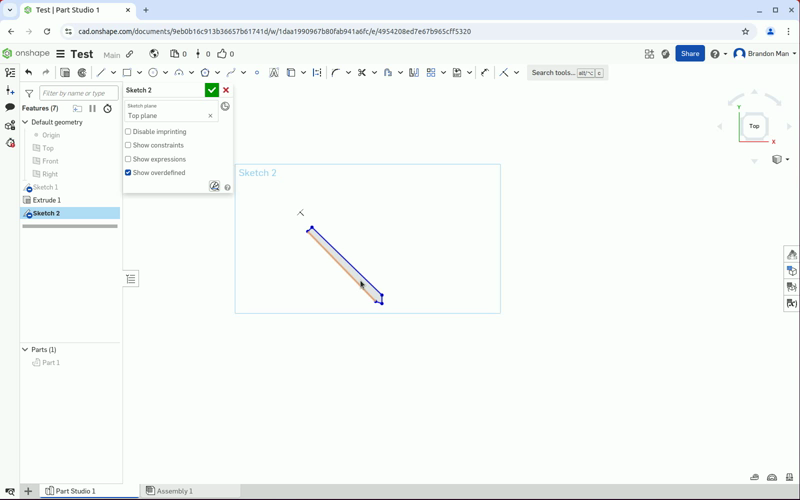
scroll(6)
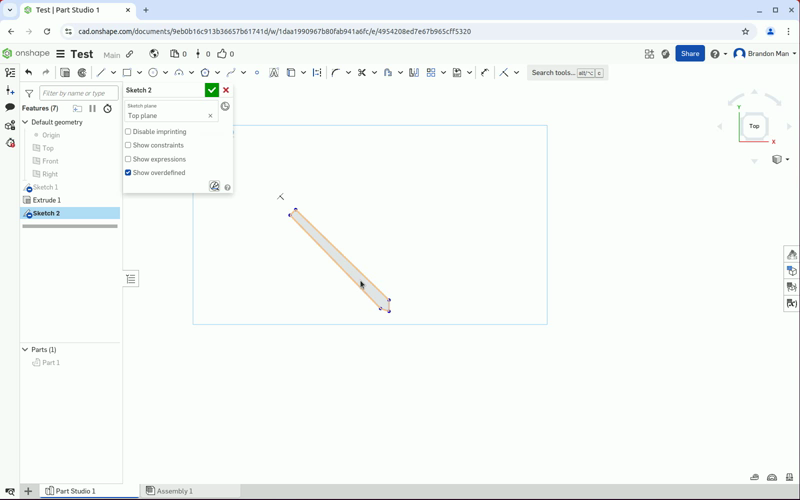
scroll(6)
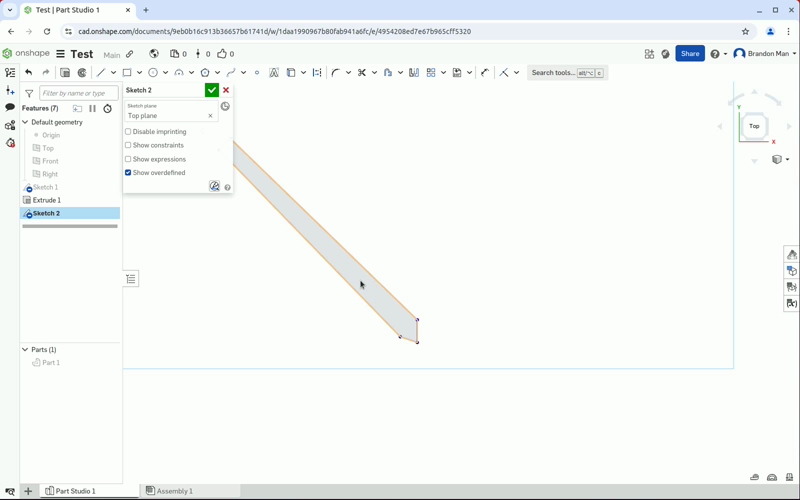
click(360, 280)
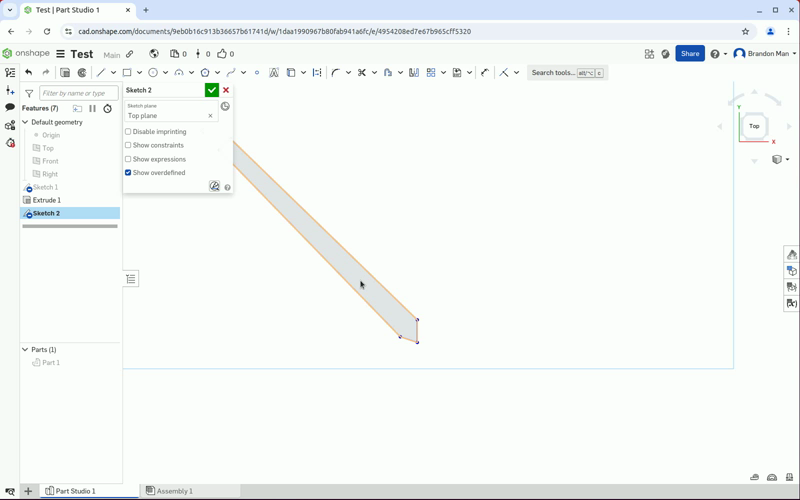
scroll(-6)
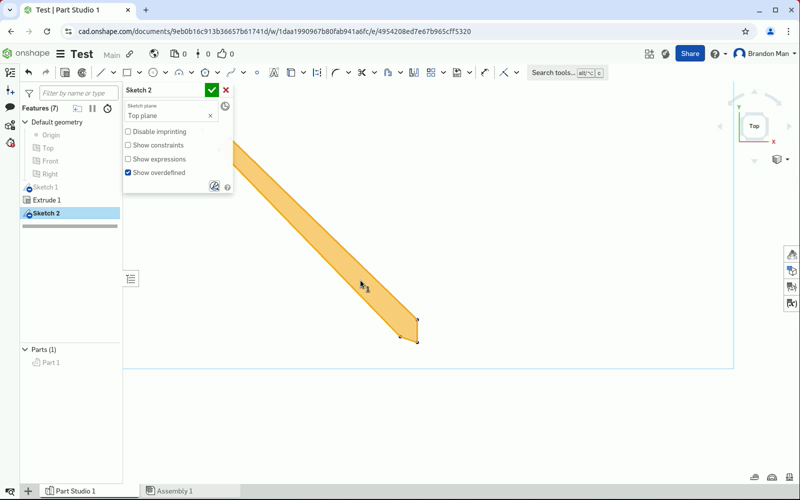
scroll(-6)
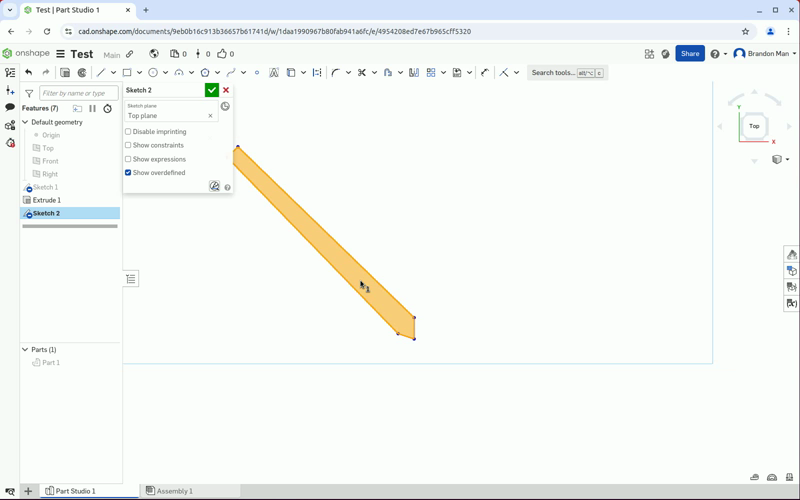
scroll(-6)
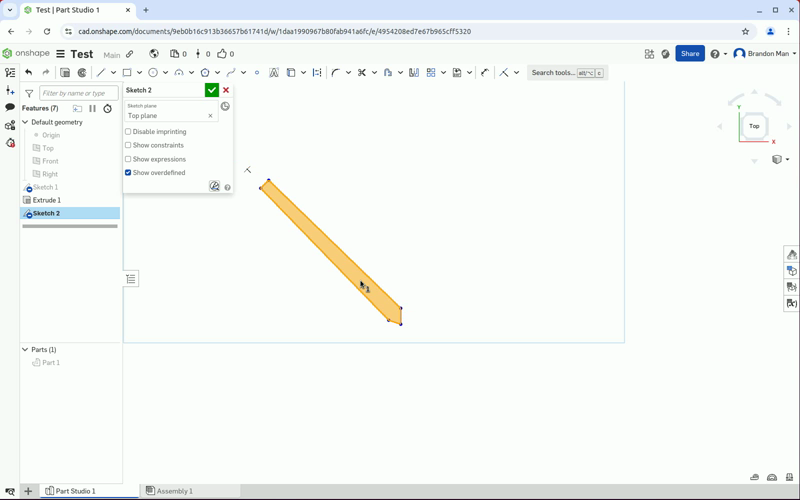
scroll(-6)
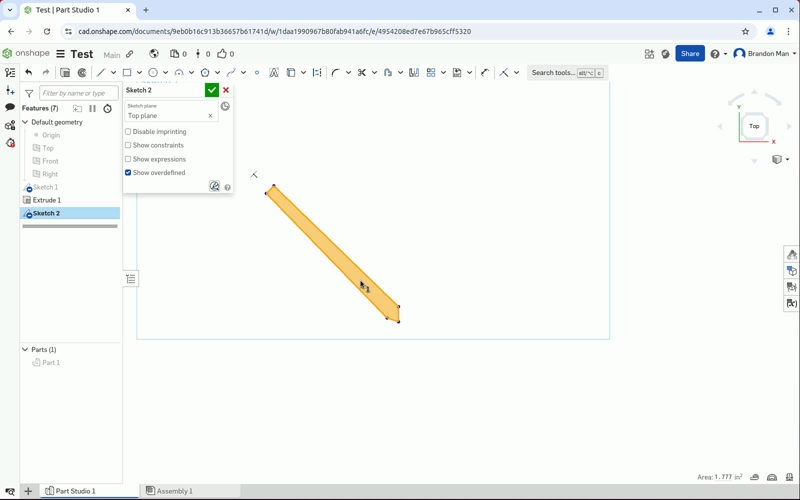
scroll(-6)
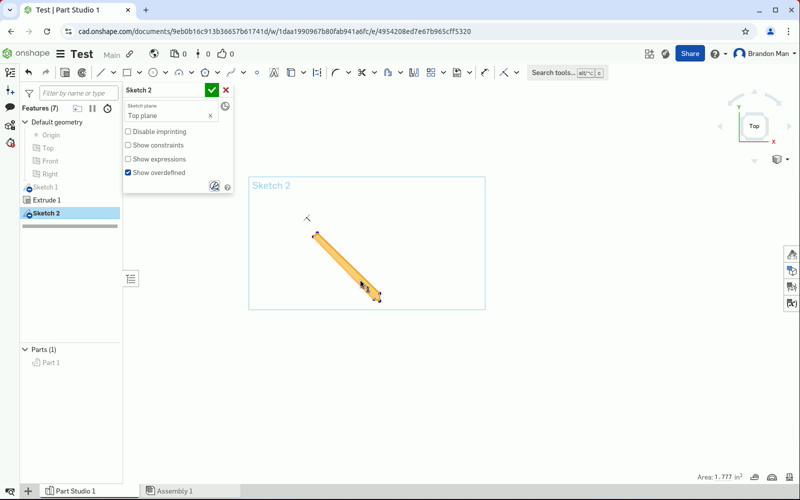
scroll(-6)
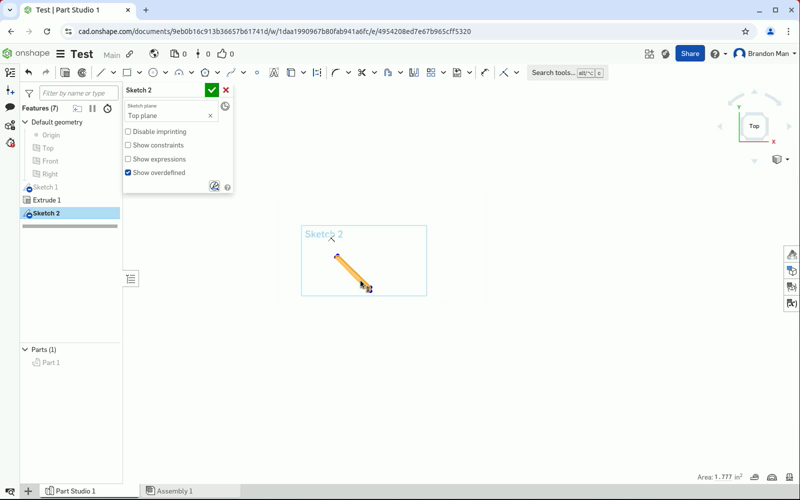
scroll(-6)
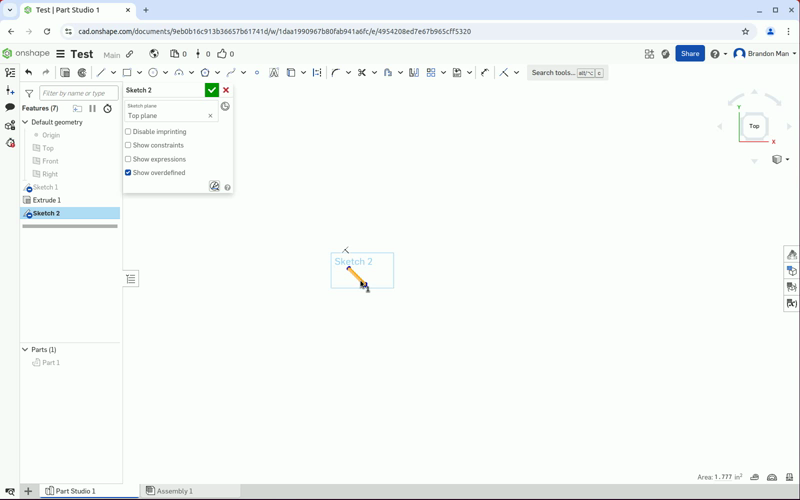
mouse_move(73, 352)
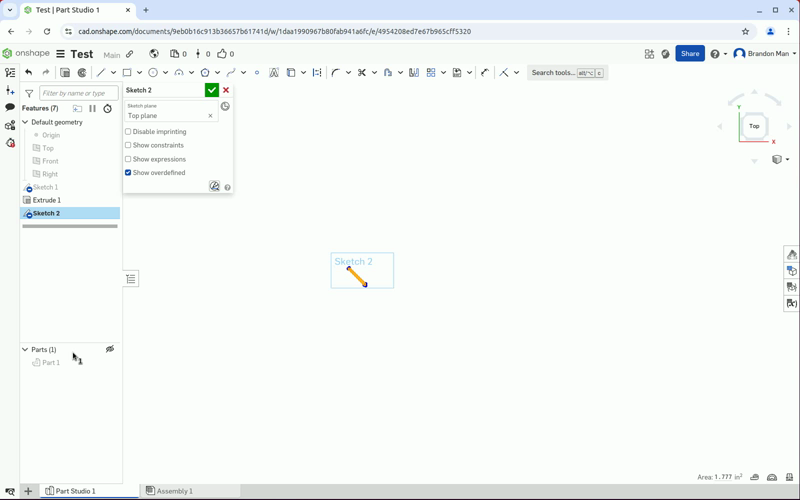
key(shift+y)
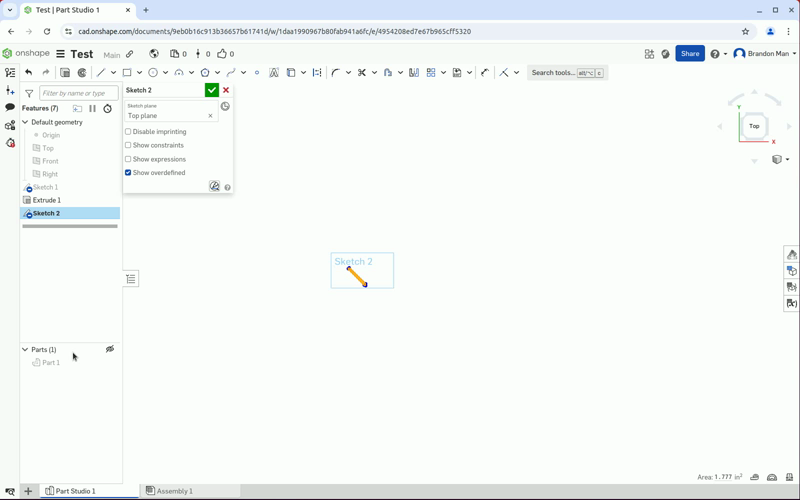
key(shift+e)
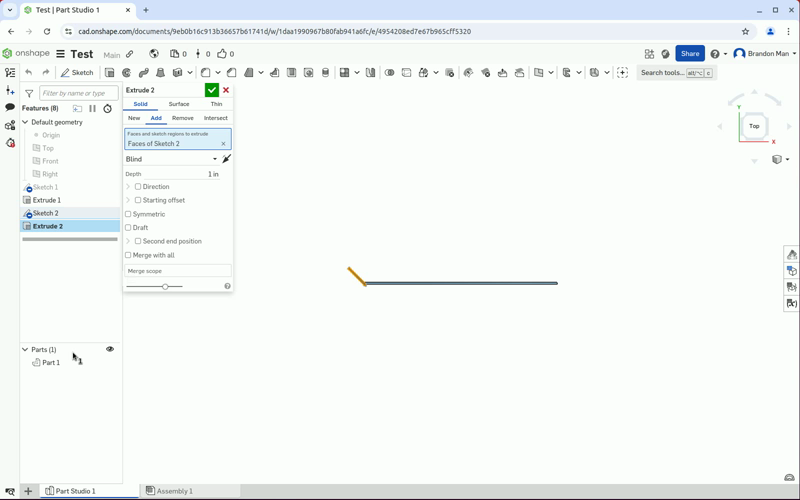
mouse_move(143, 106)
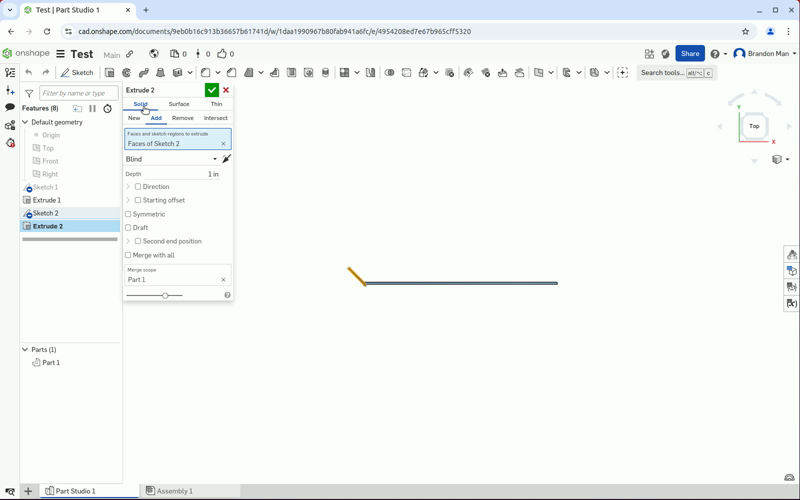
click(143, 106)
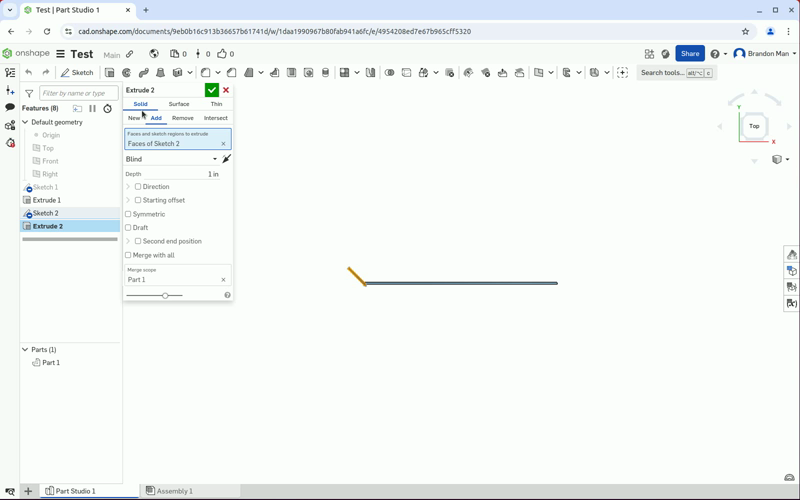
mouse_move(137, 120)
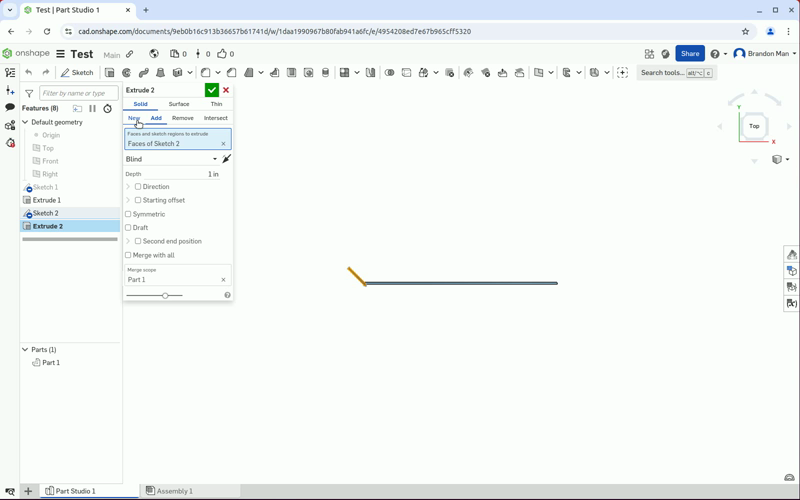
click(137, 120)
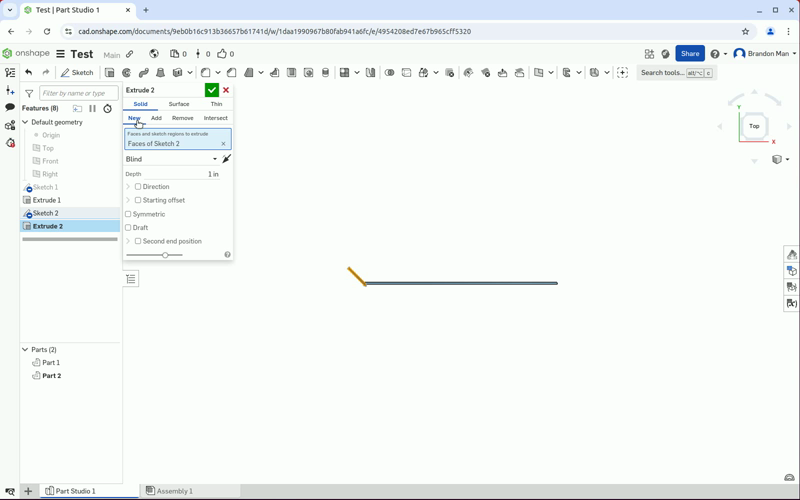
key(tab, 4)
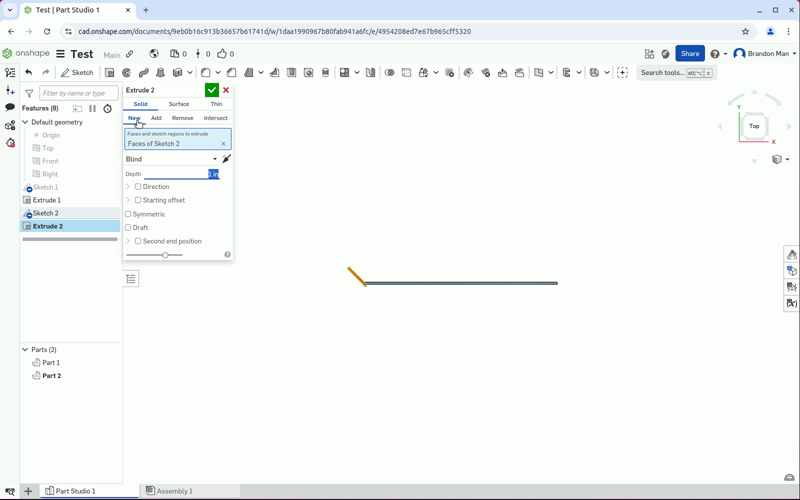
text(3.129)
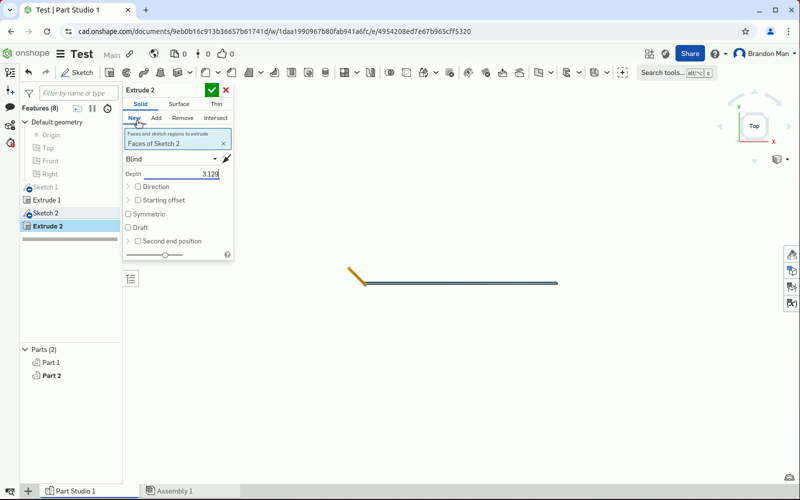
key(enter)
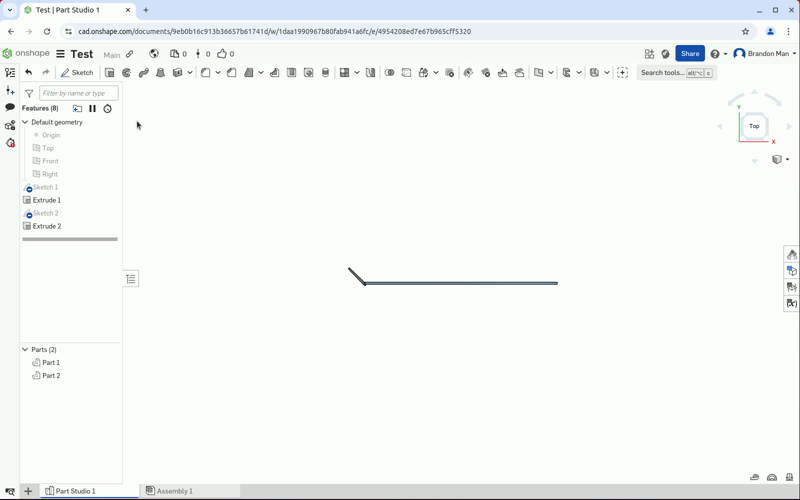
key(shift+h)
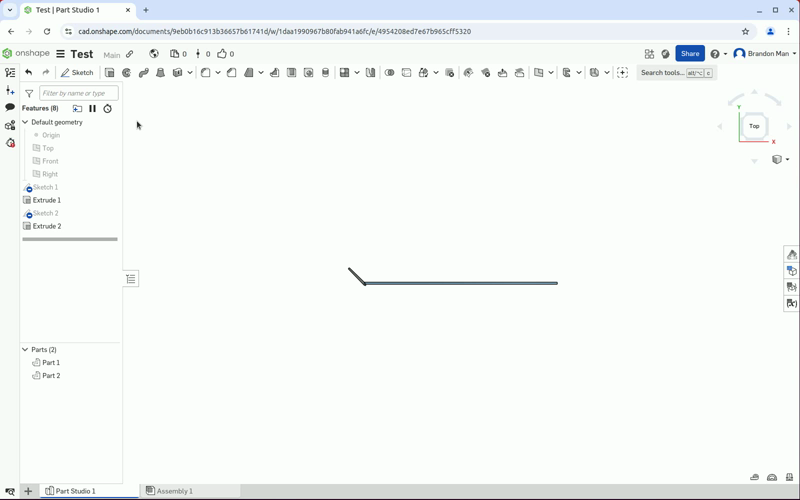
key(shift+h)
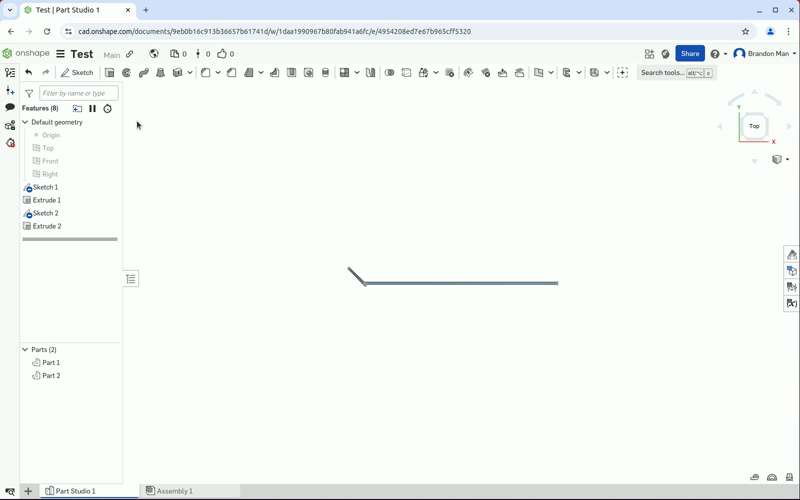
key(shift+7)
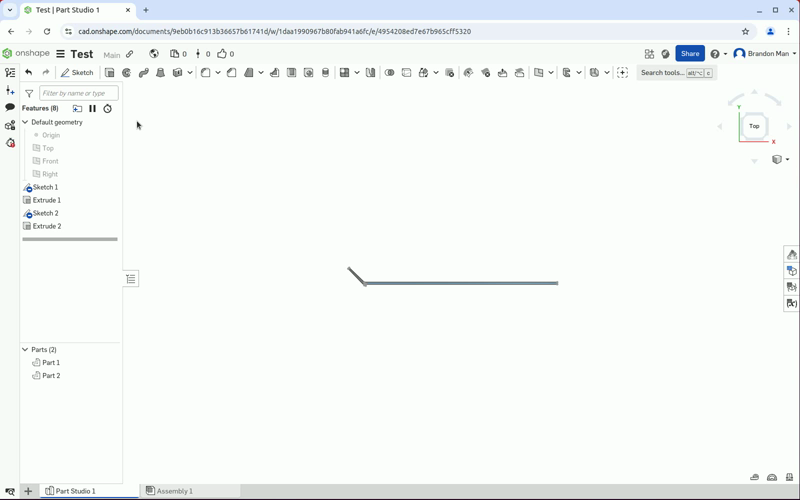
key(up, 3)
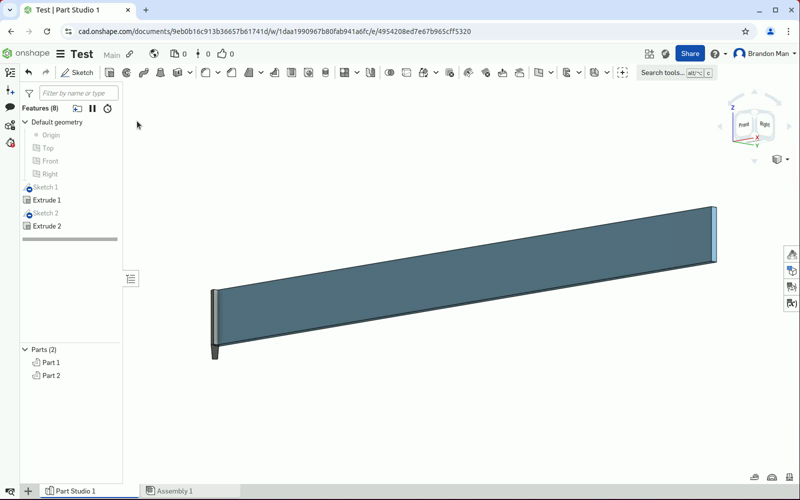
key(left, 3)
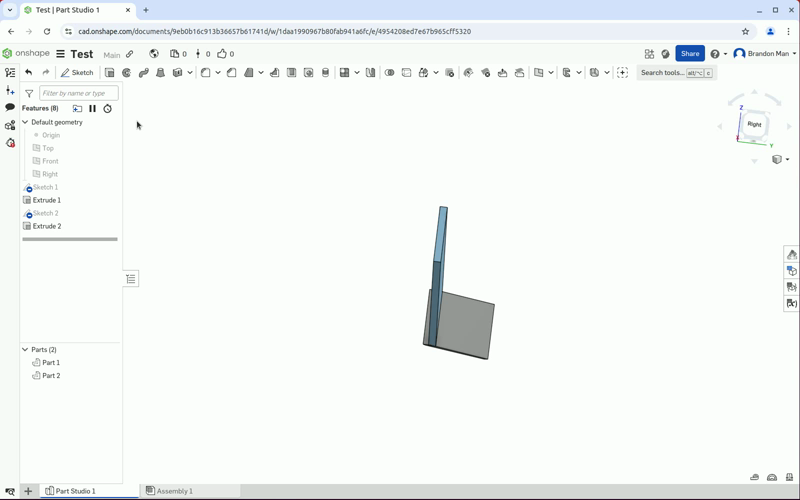
key(right, 3)
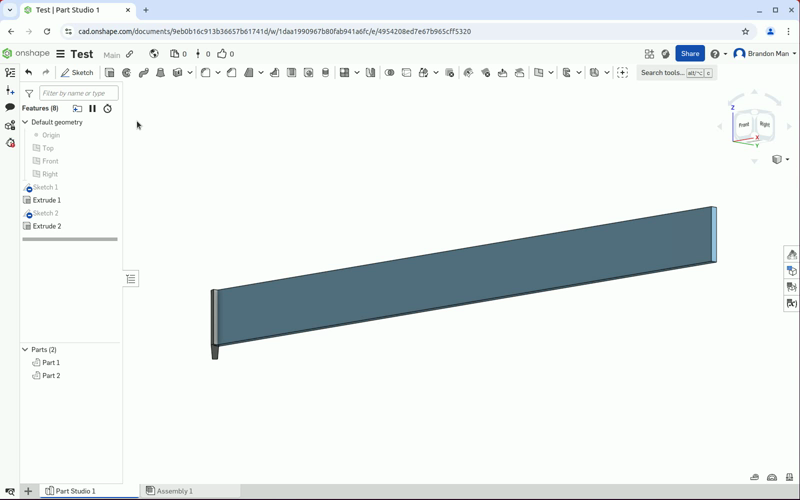
key(down, 3)
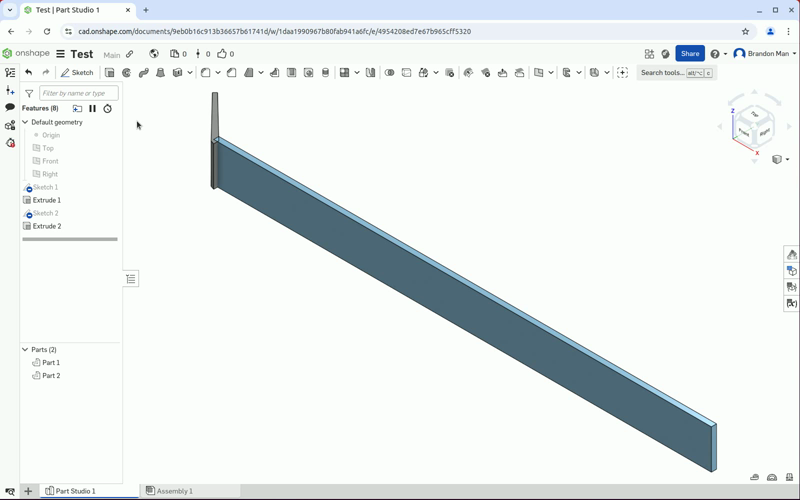
mouse_move(73, 189)
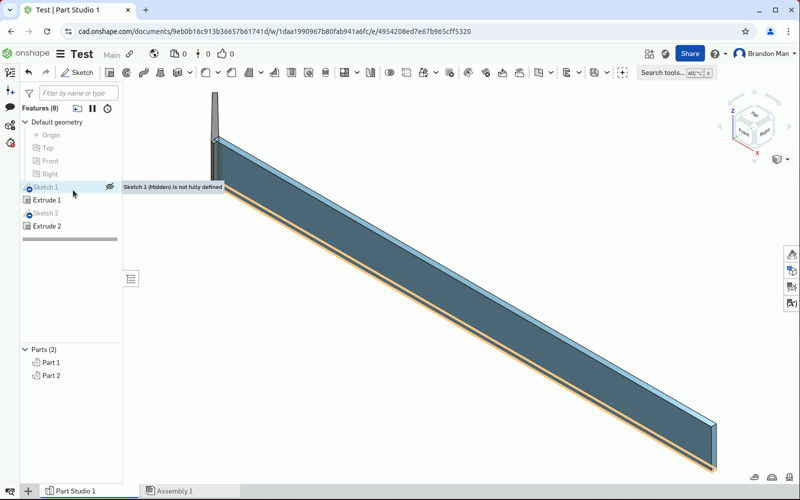
click(73, 189)